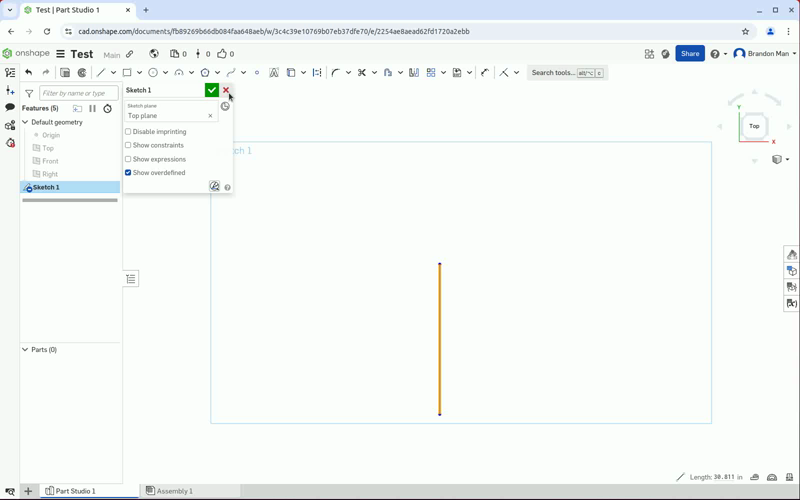
key(shift+h)
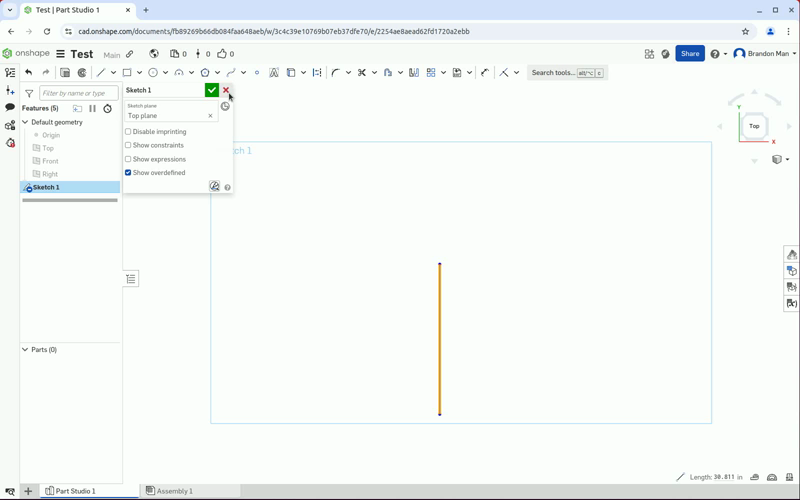
key(shift+s)
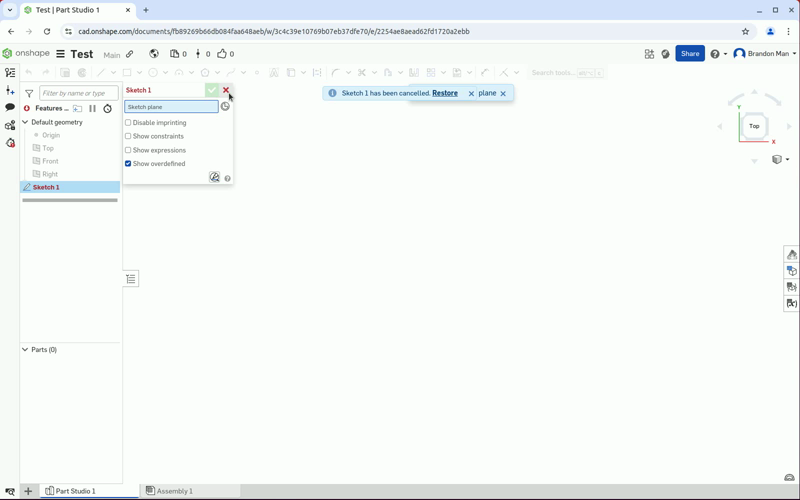
mouse_move(73, 150)
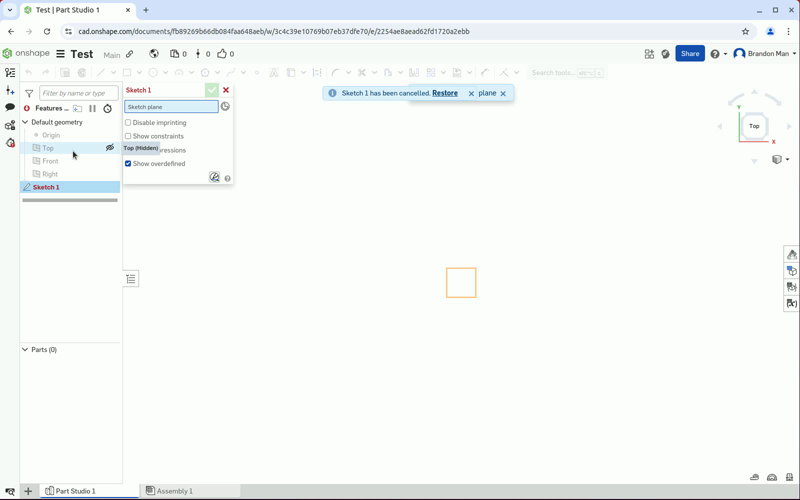
click(73, 150)
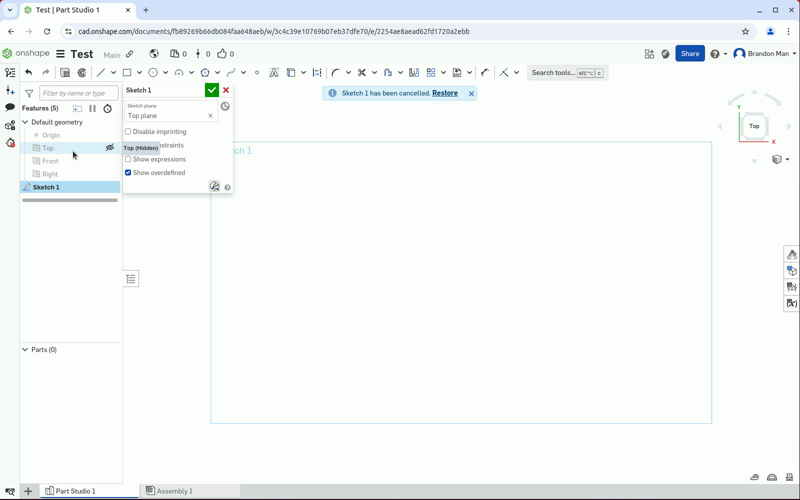
mouse_move(73, 352)
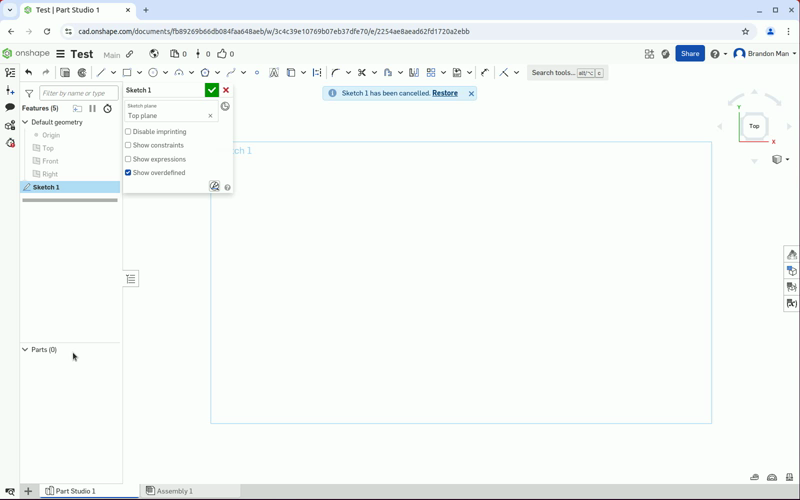
key(y)
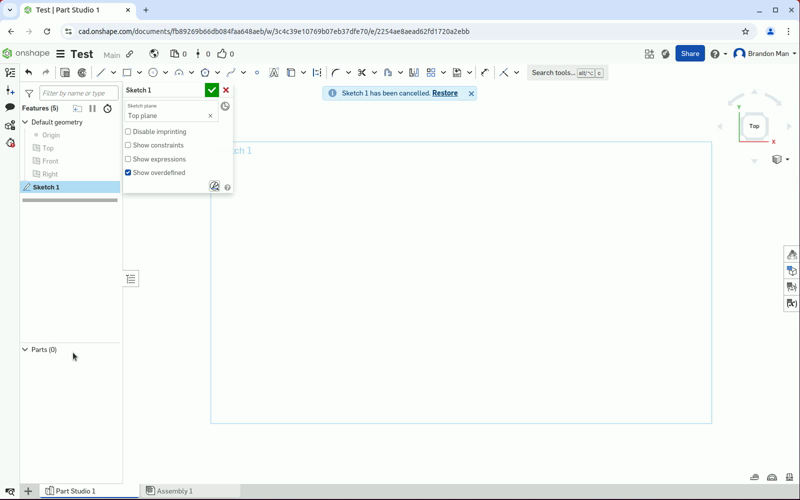
key(l)
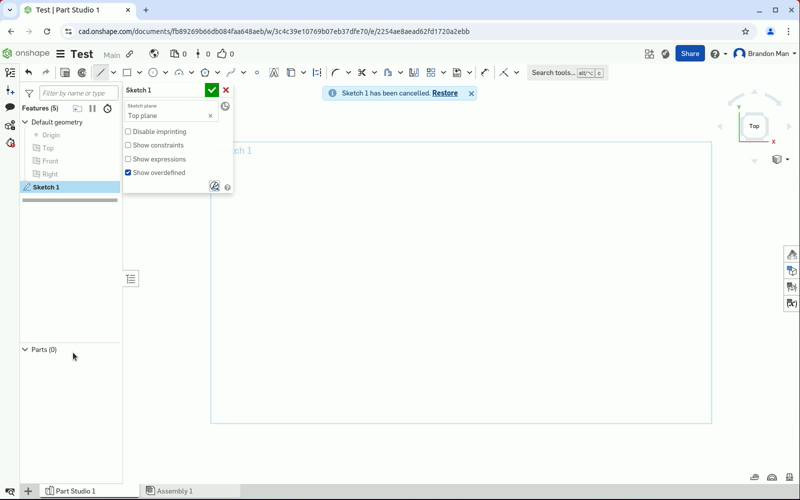
key_down(shift)
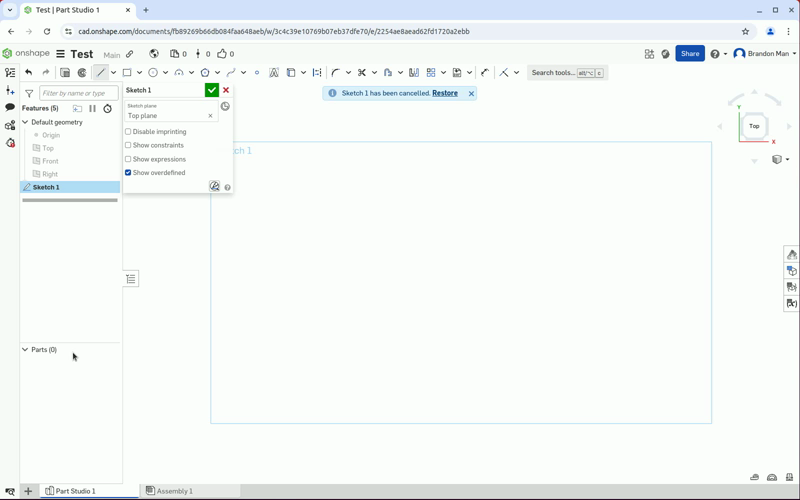
mouse_move(376, 339)
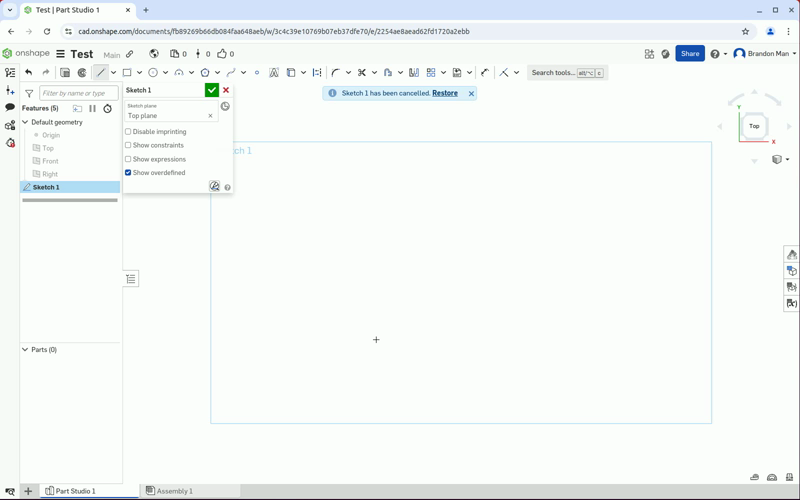
click(376, 339)
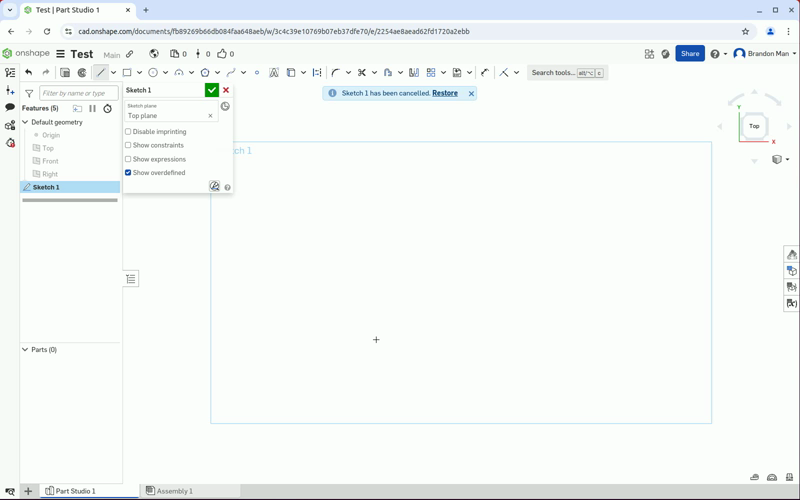
key_up(shift)
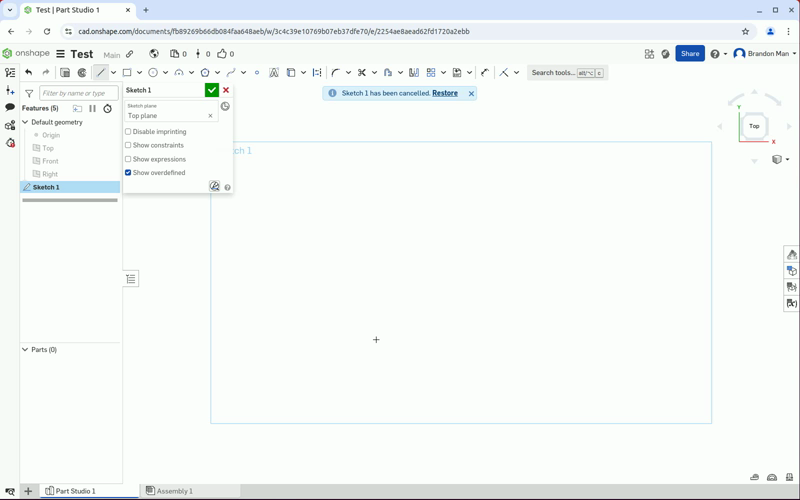
key_down(shift)
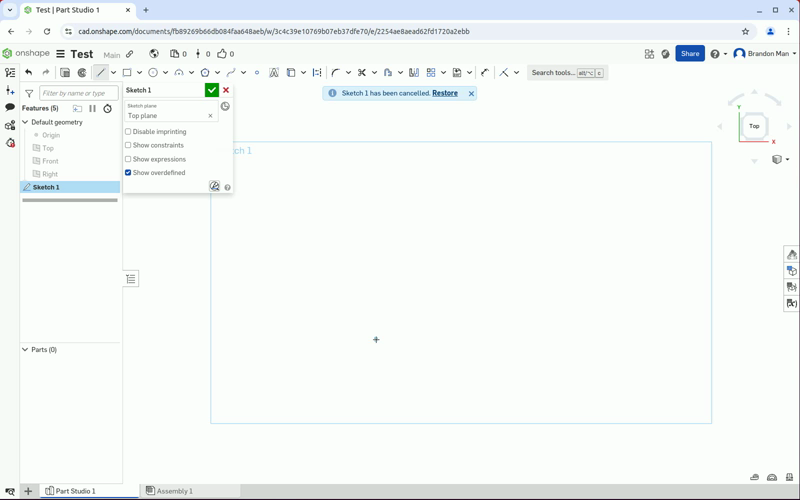
mouse_move(544, 339)
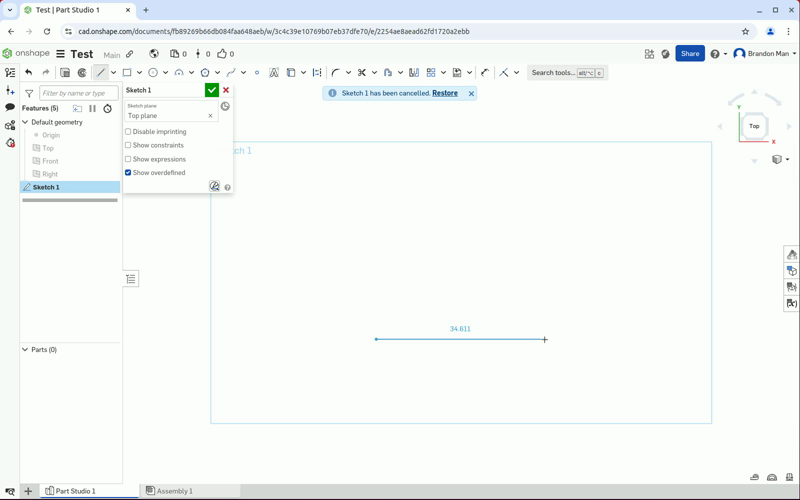
click(544, 339)
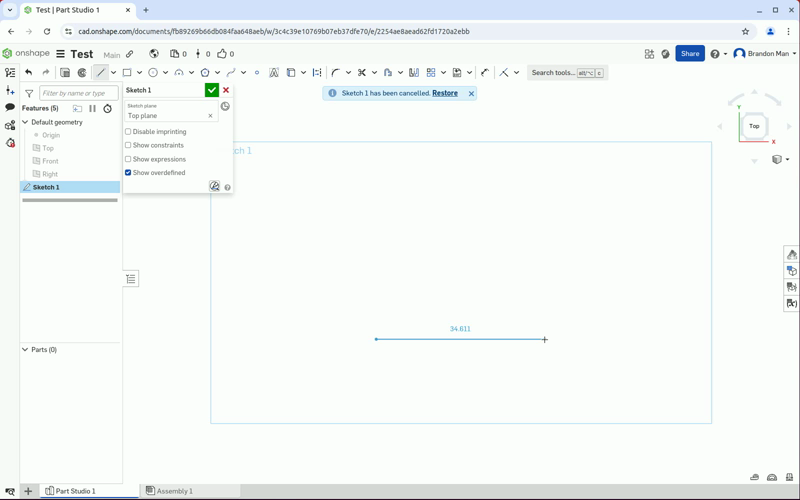
key_up(shift)
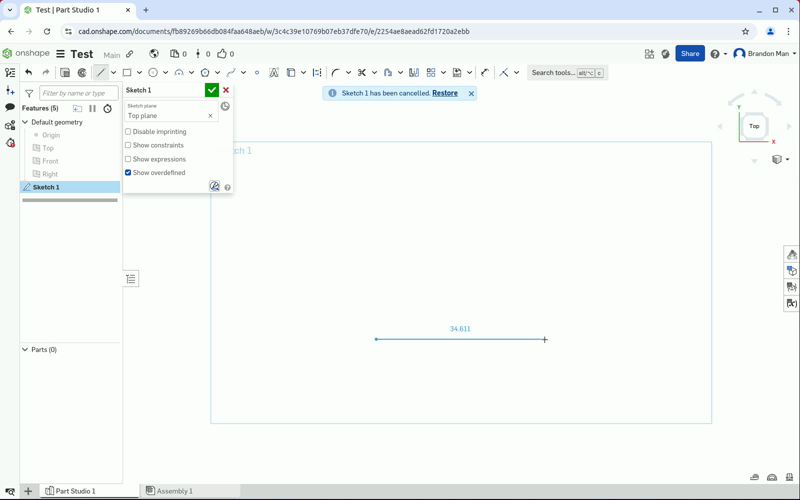
key_down(shift)
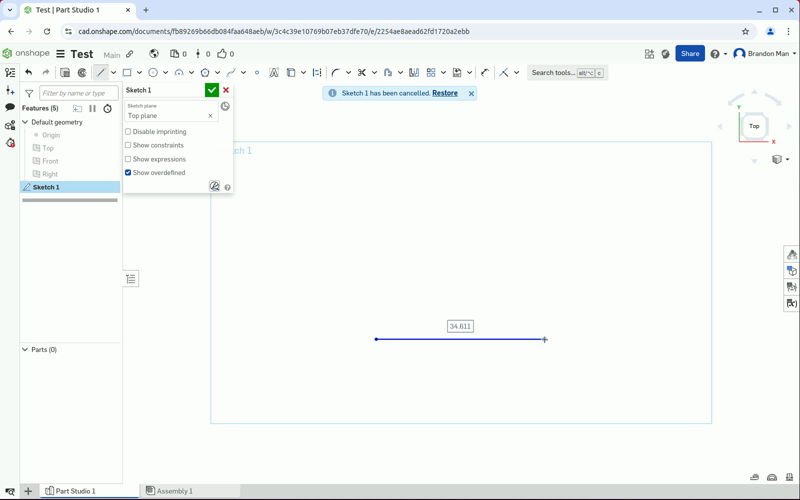
mouse_move(544, 227)
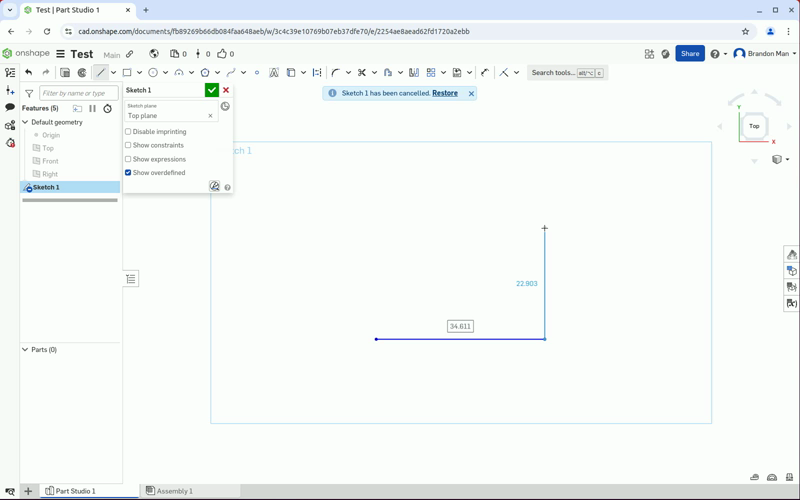
click(544, 227)
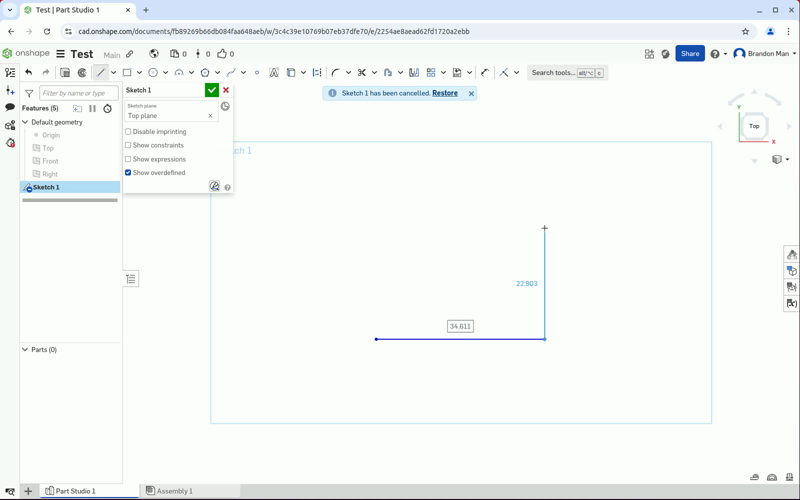
key_up(shift)
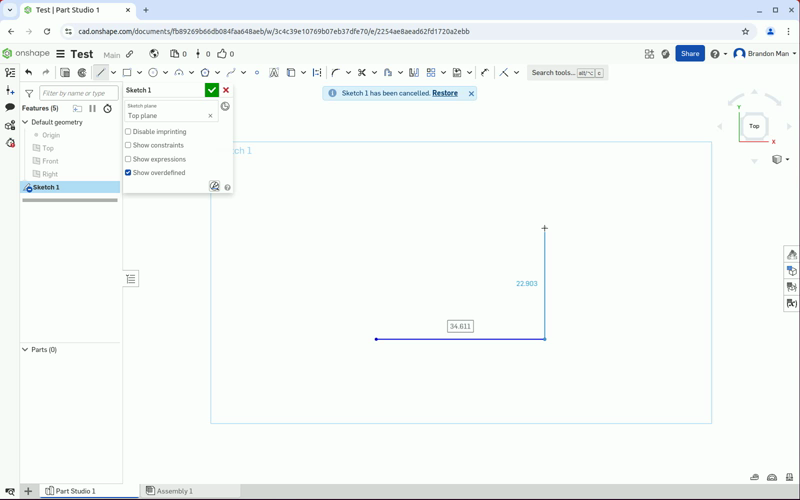
key_down(shift)
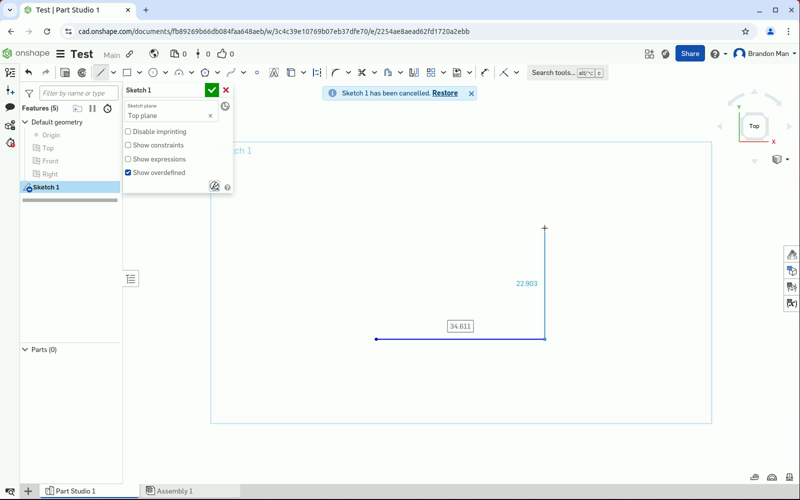
mouse_move(376, 227)
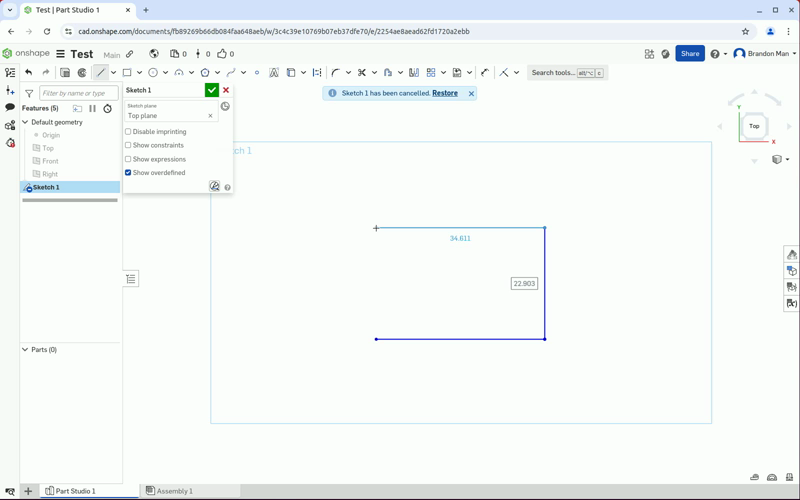
click(376, 227)
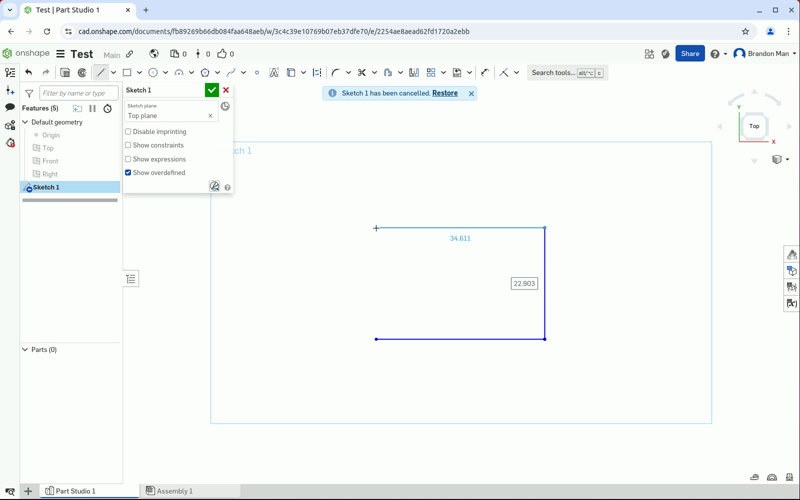
key_up(shift)
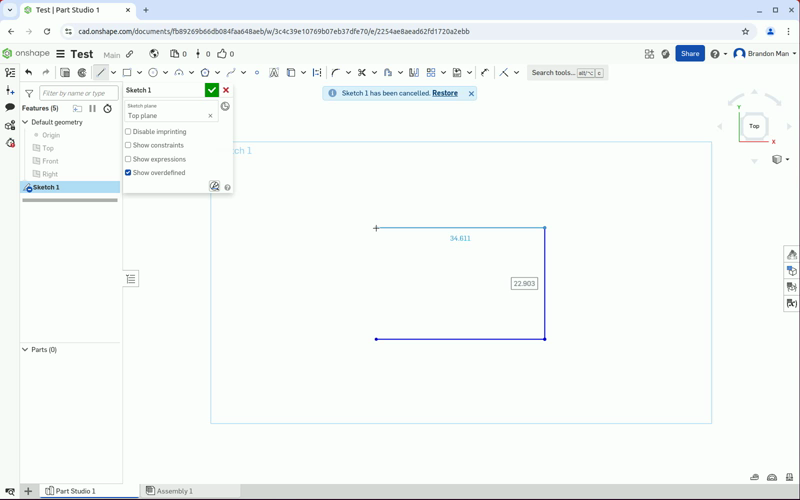
key_down(shift)
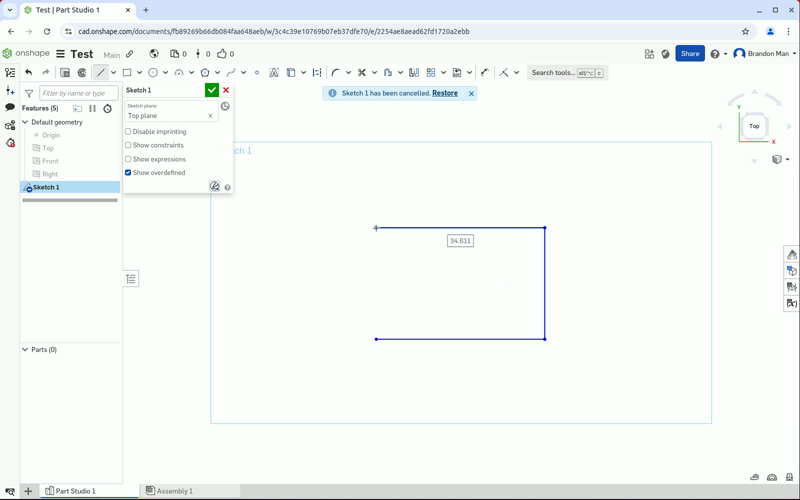
mouse_move(376, 339)
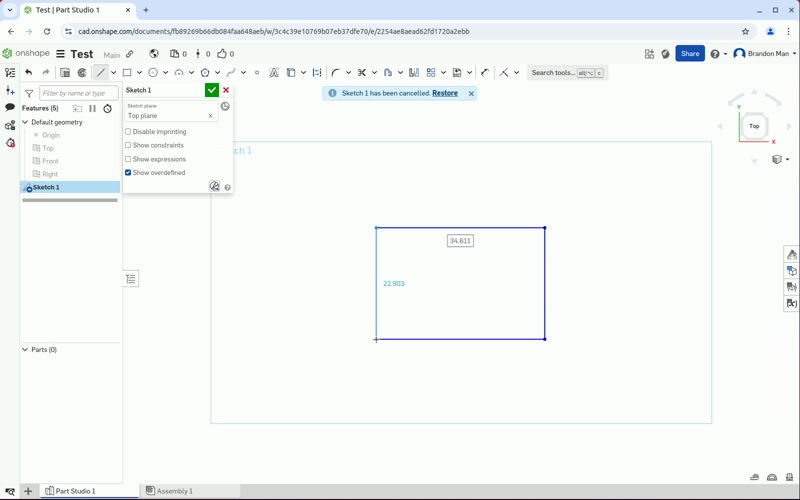
key_up(shift)
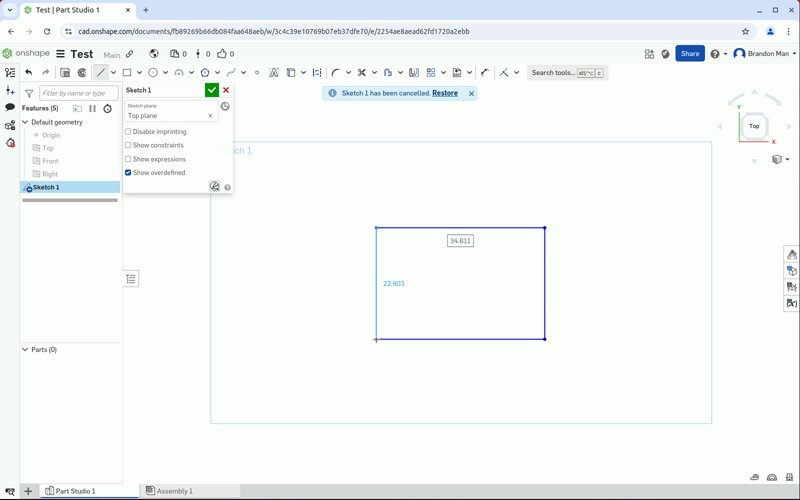
click(376, 339)
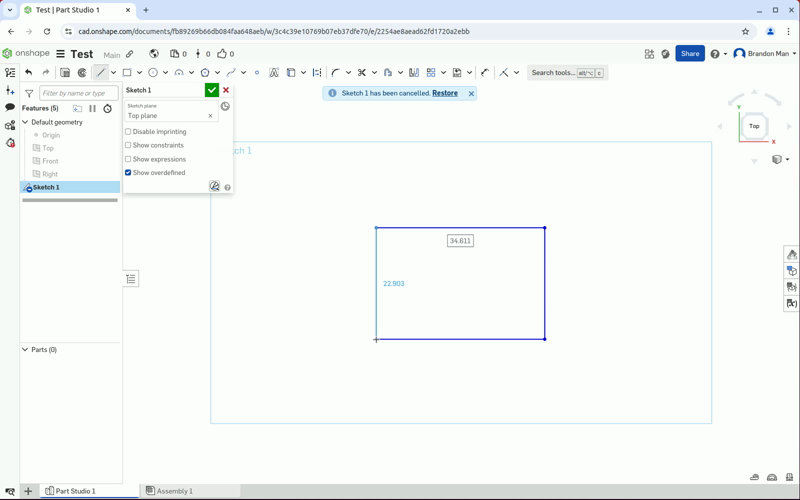
key(esc)
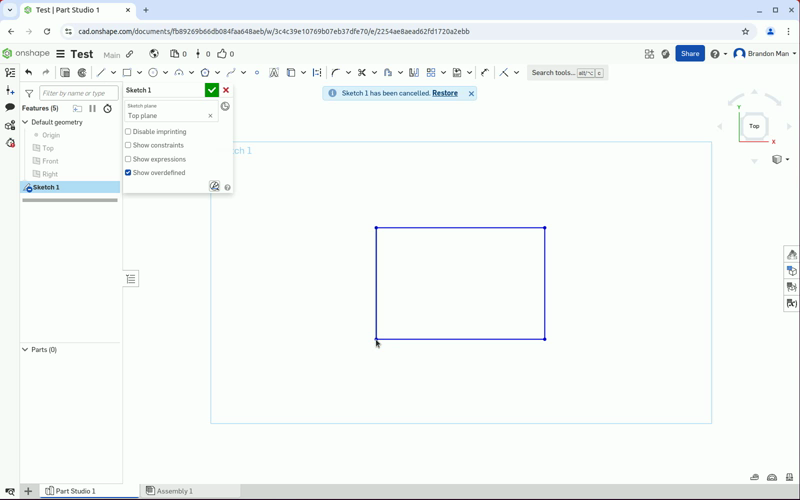
key(c)
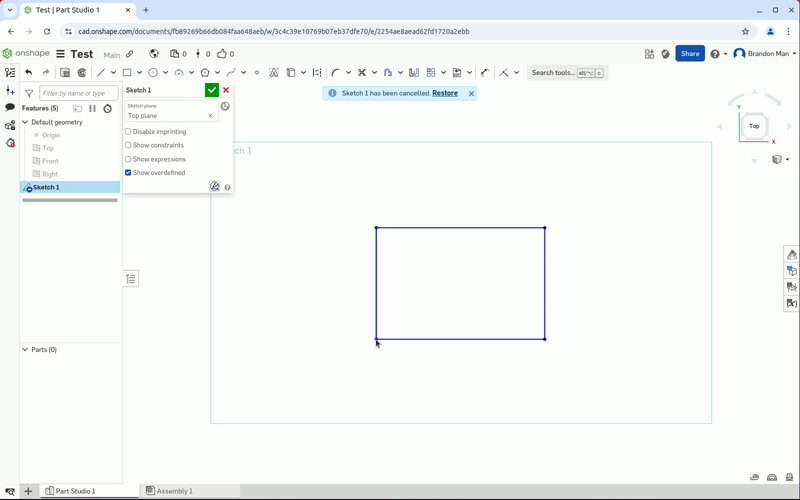
key_down(shift)
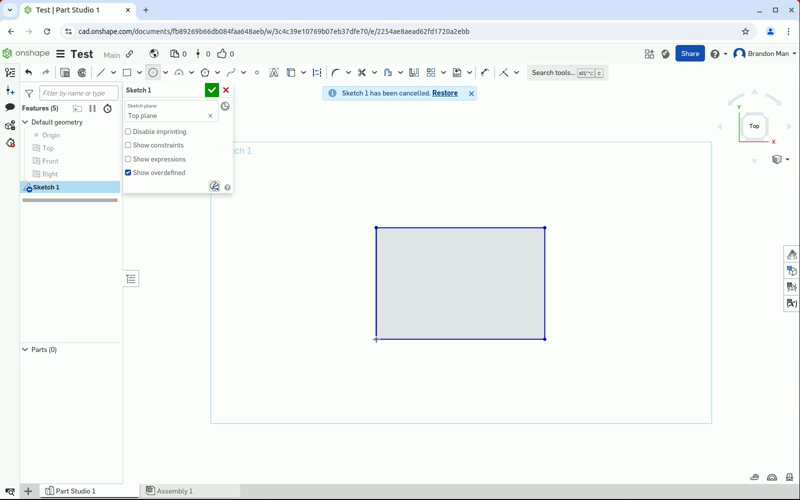
mouse_move(461, 282)
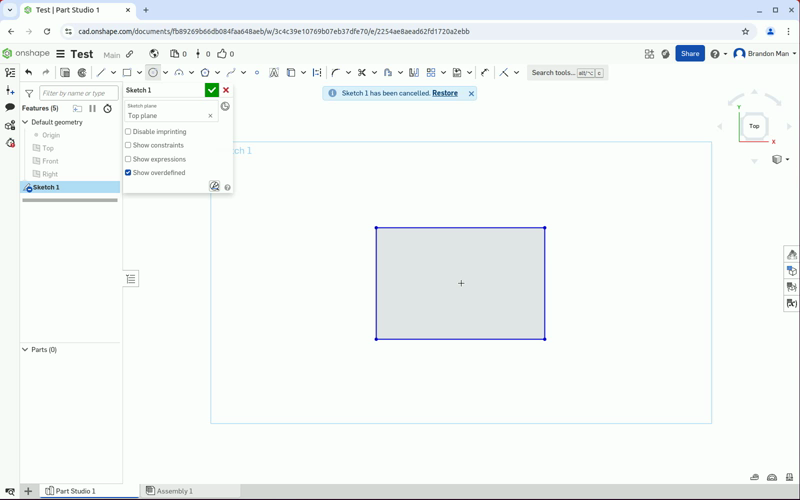
click(461, 282)
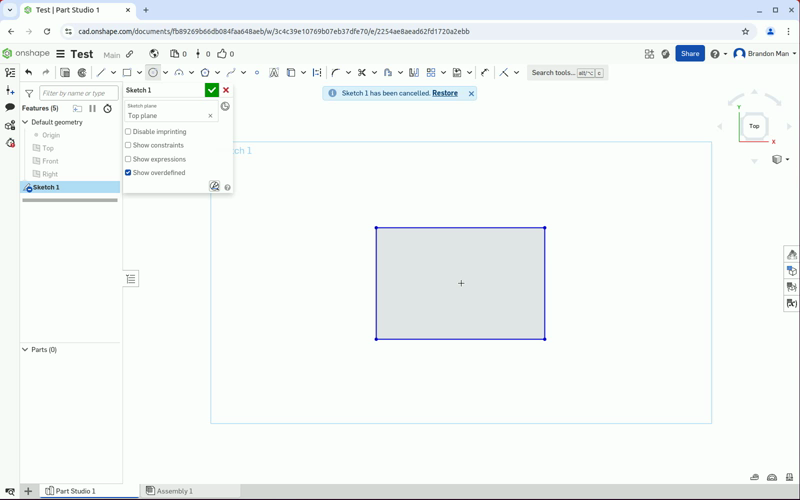
key_up(shift)
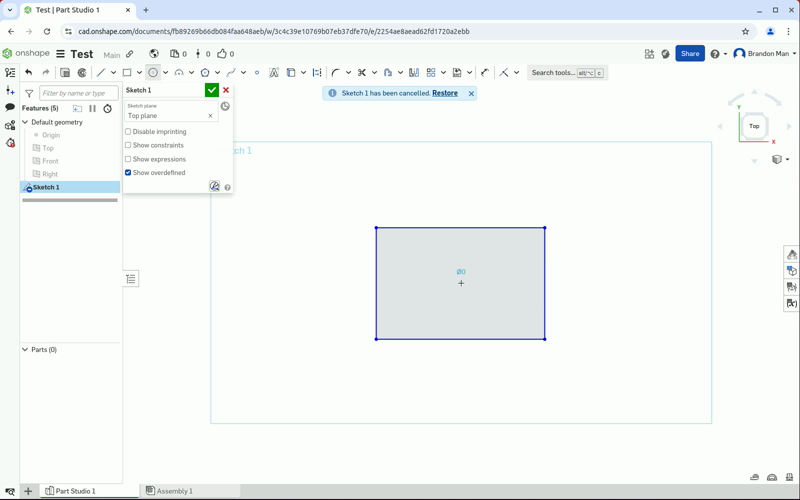
mouse_move(489, 282)
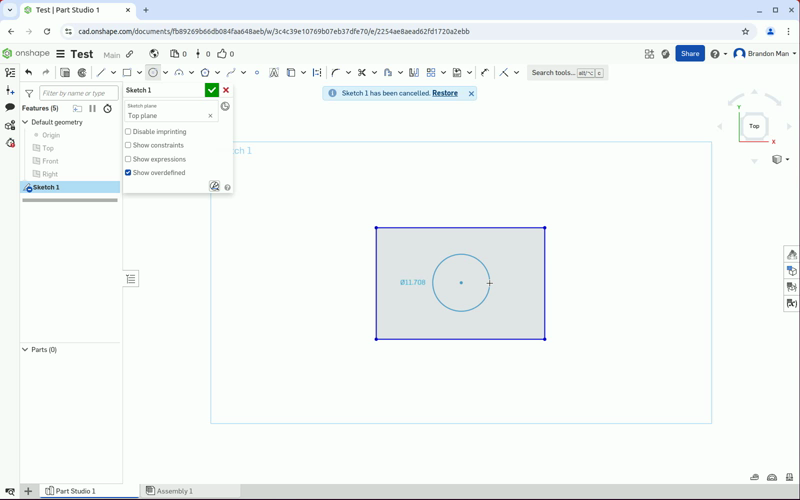
click(489, 282)
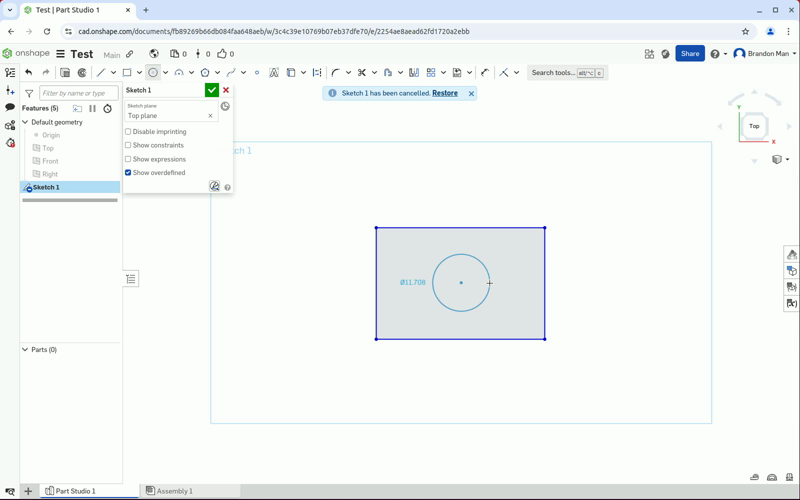
key(esc)
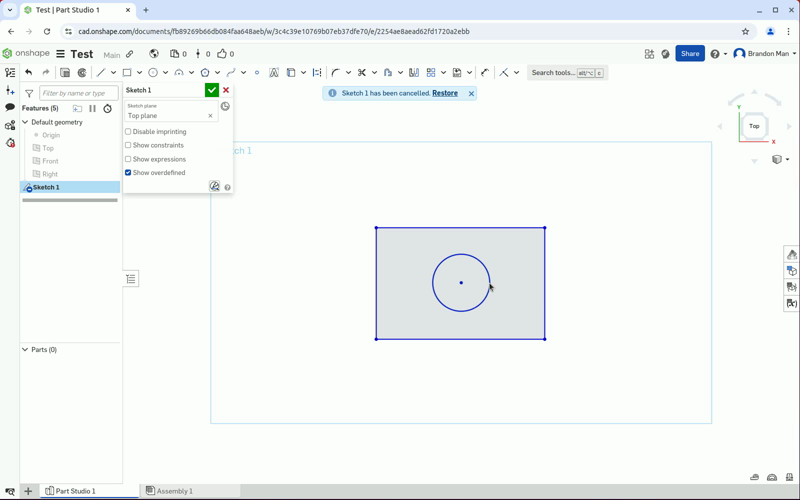
mouse_move(413, 260)
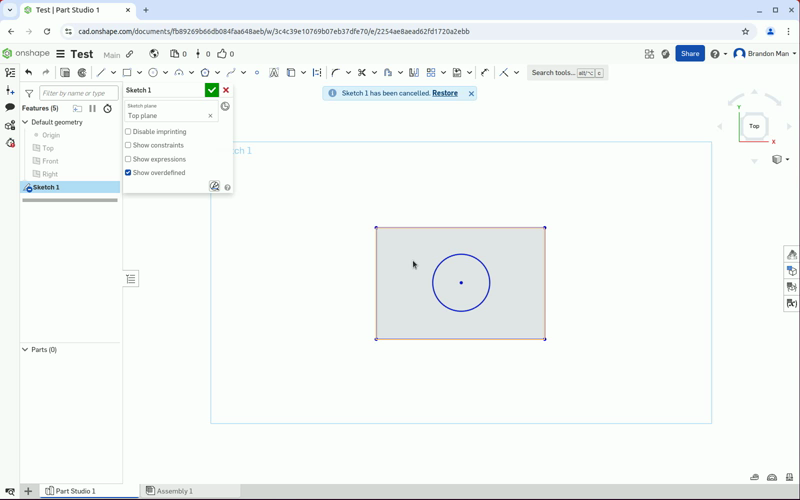
click(413, 260)
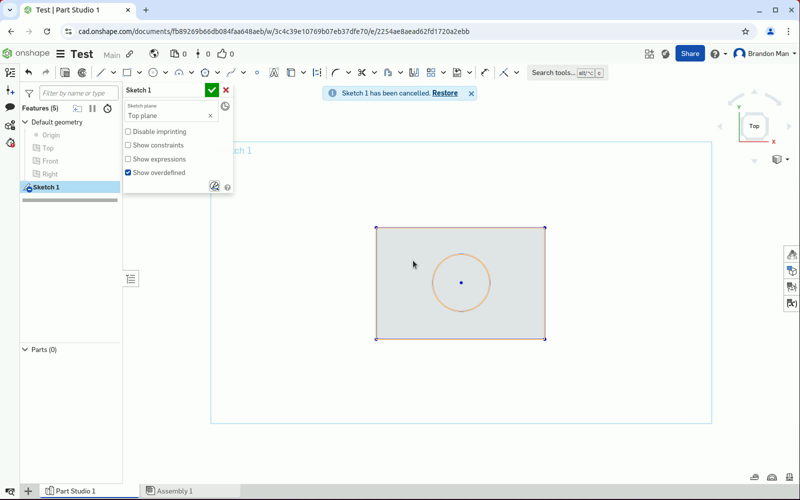
mouse_move(73, 352)
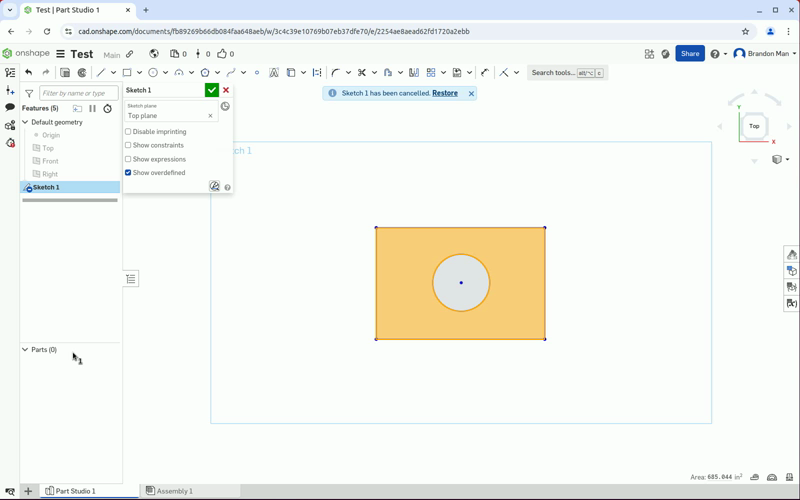
key(shift+y)
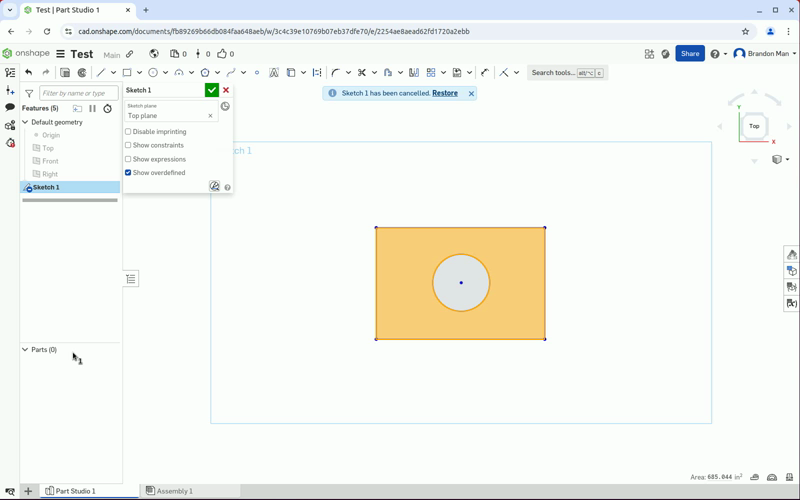
key(shift+e)
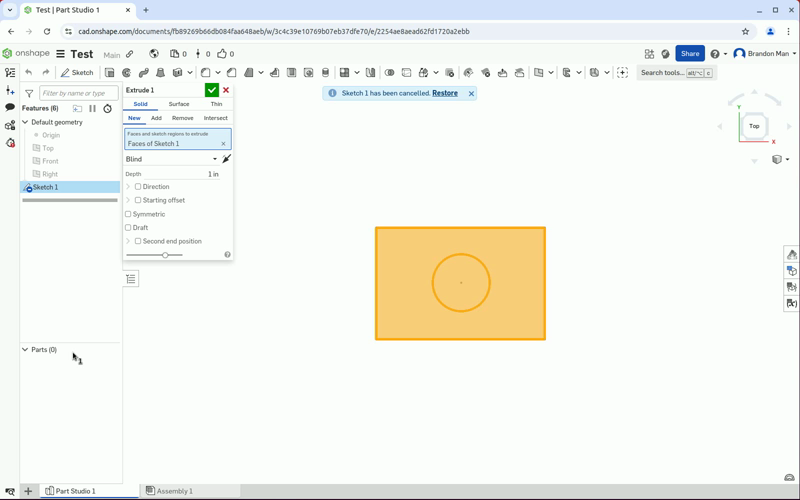
mouse_move(143, 106)
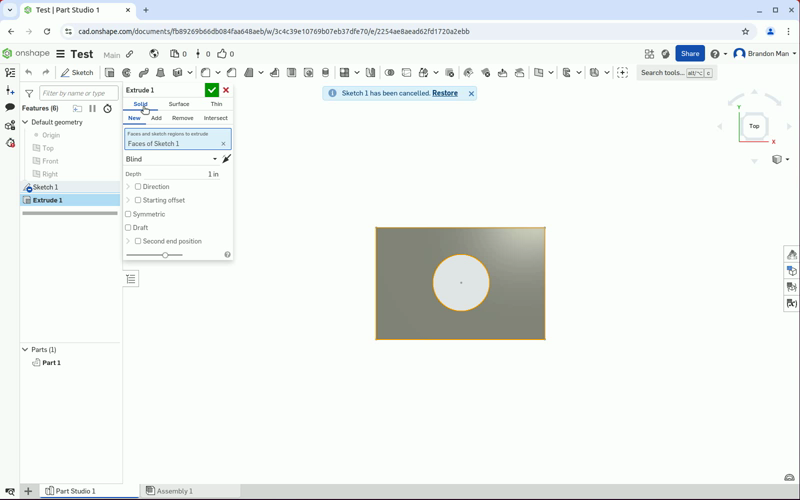
click(143, 106)
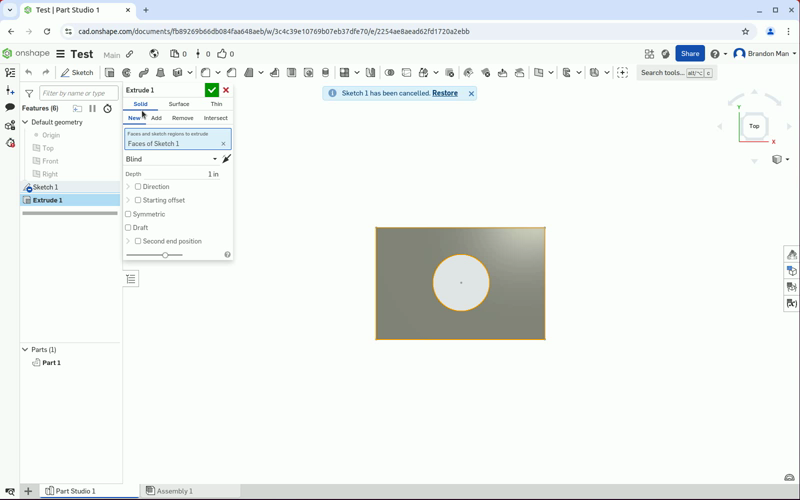
mouse_move(137, 120)
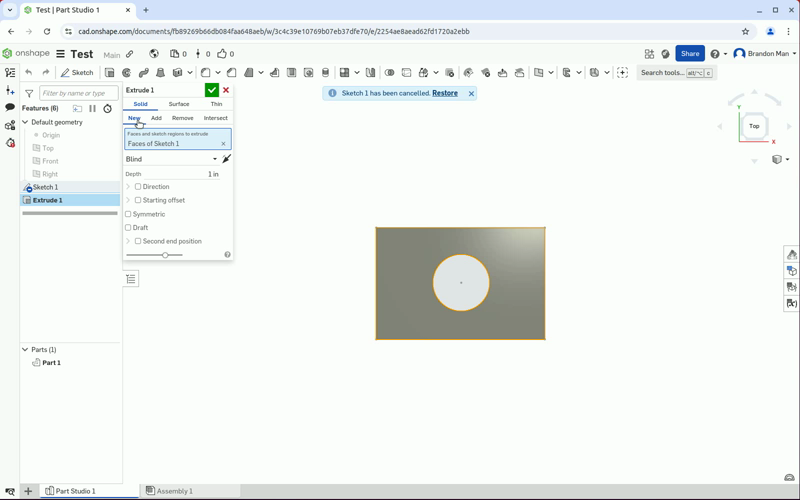
click(137, 120)
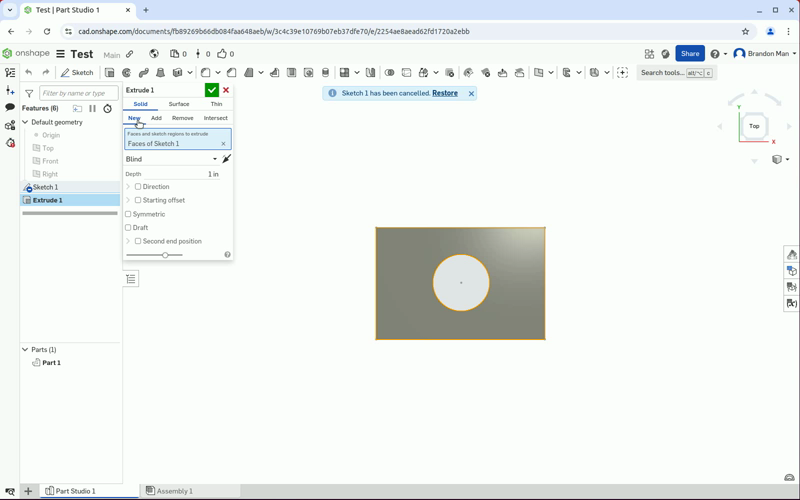
key(tab, 4)
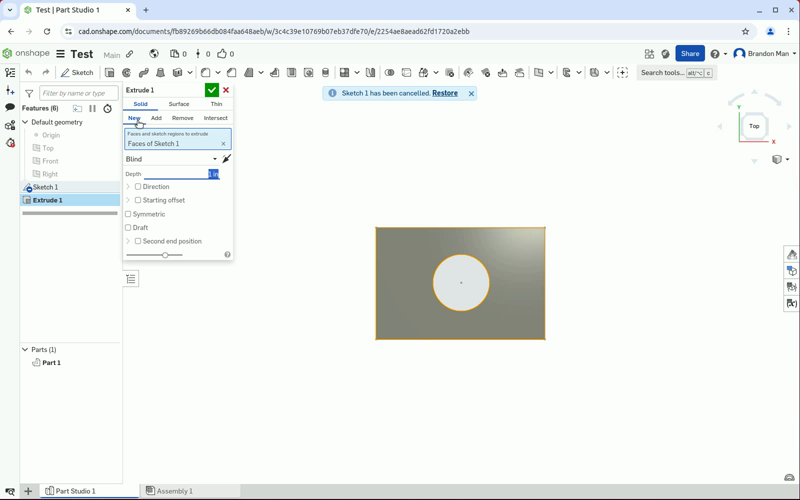
text(5.777)
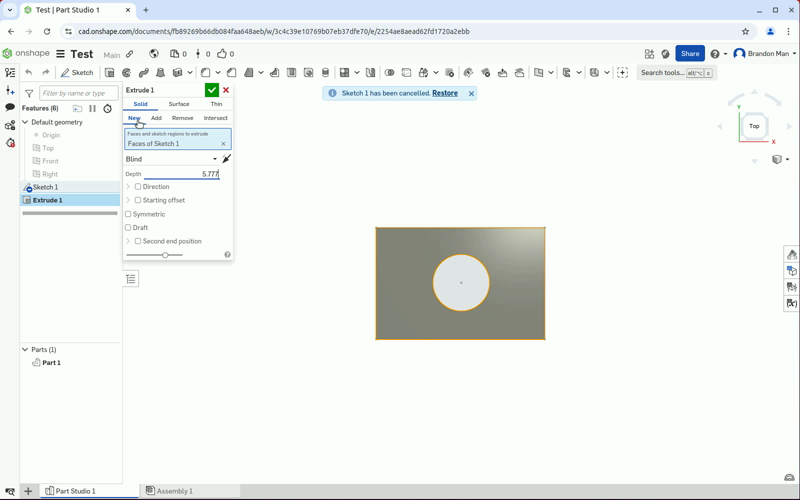
key(enter)
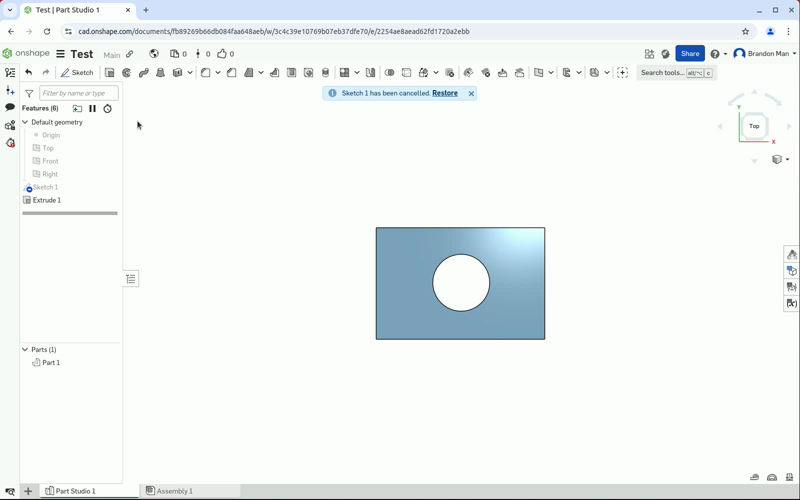
key(shift+h)
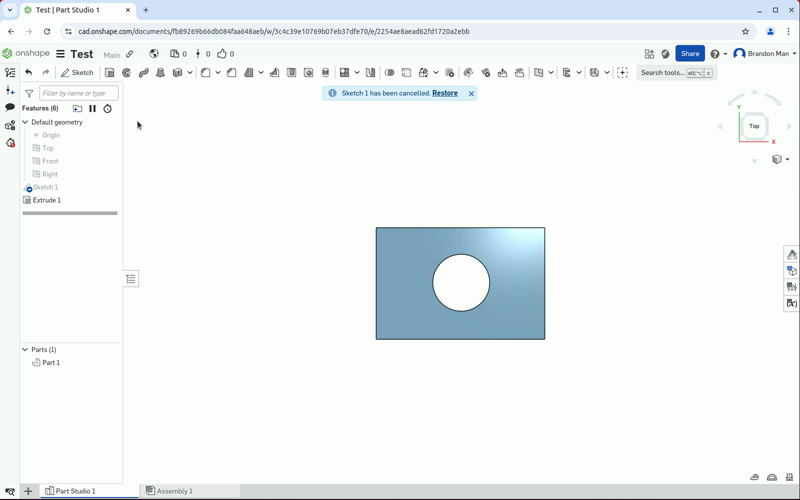
key(shift+h)
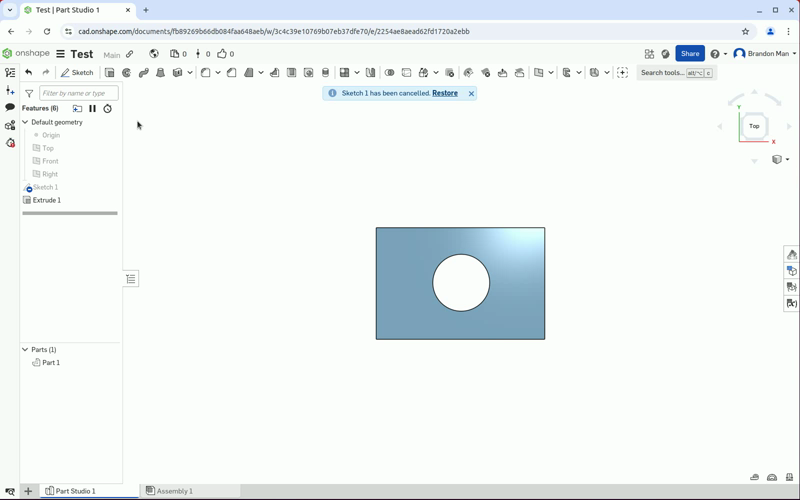
mouse_move(73, 189)
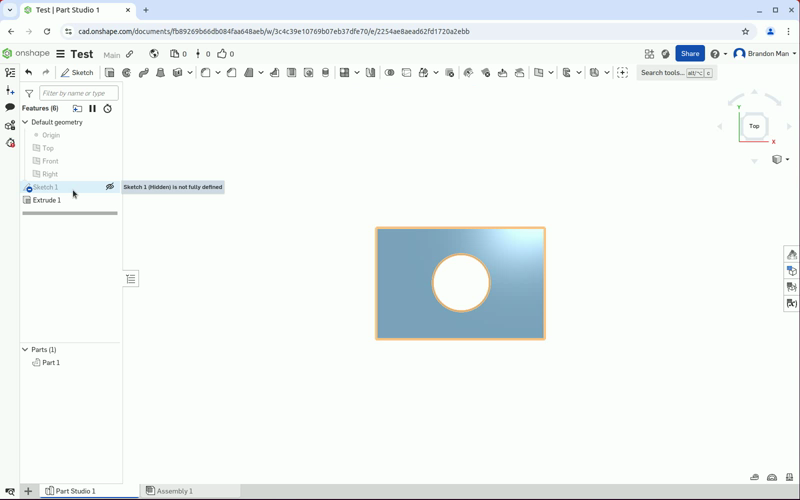
click(73, 189)
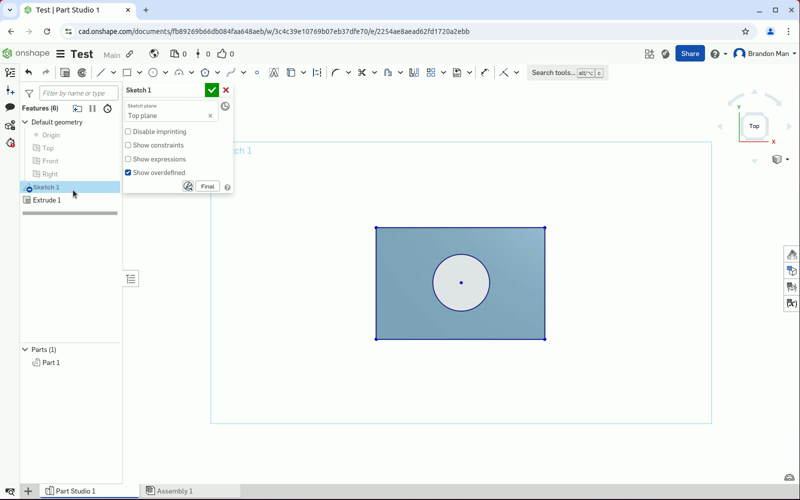
mouse_move(229, 92)
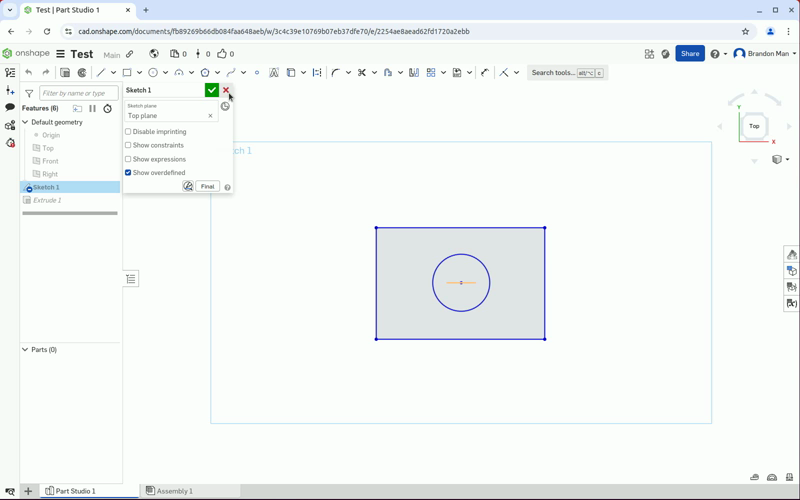
click(229, 92)
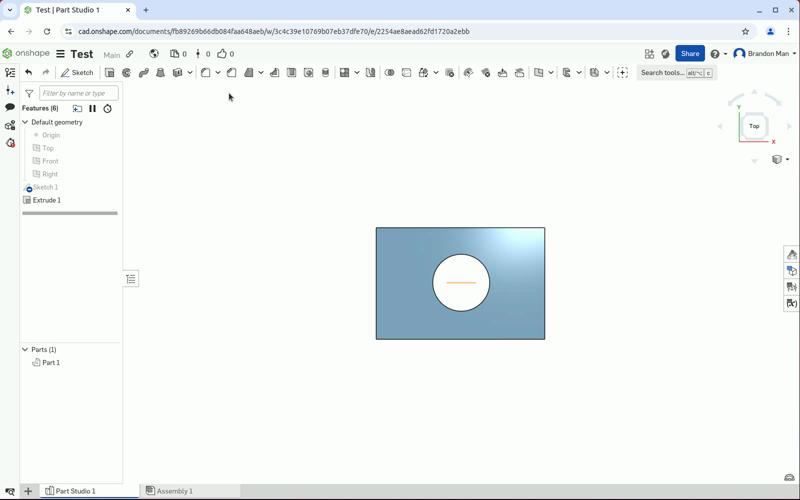
mouse_move(541, 75)
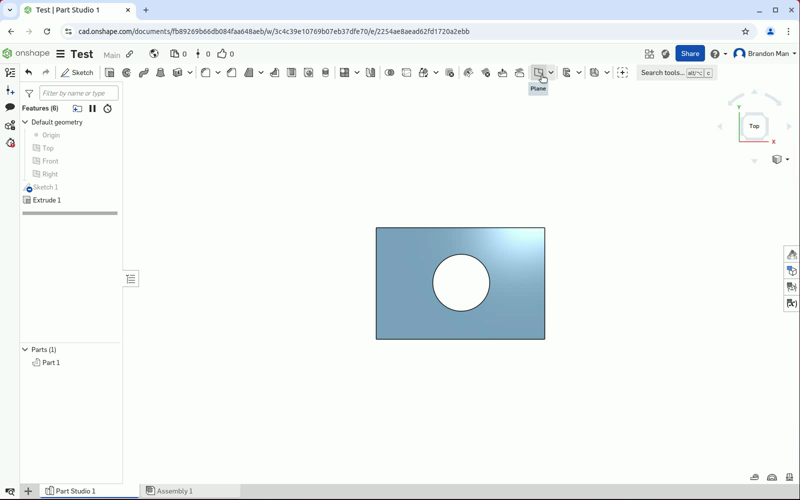
click(541, 75)
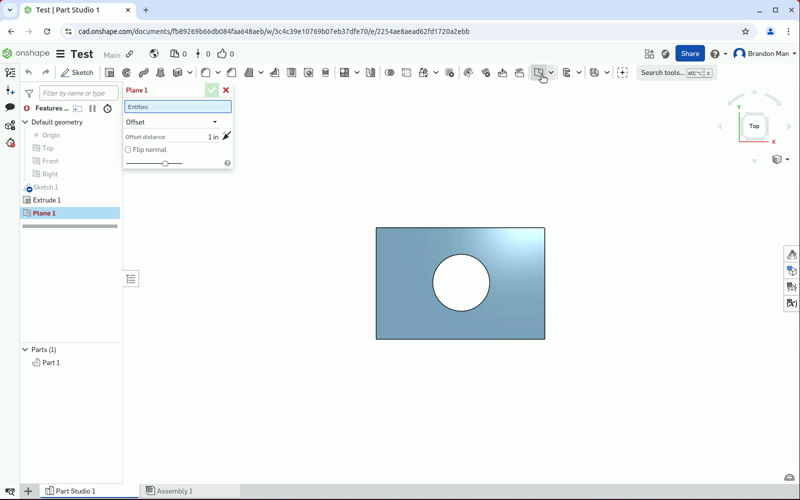
mouse_move(73, 150)
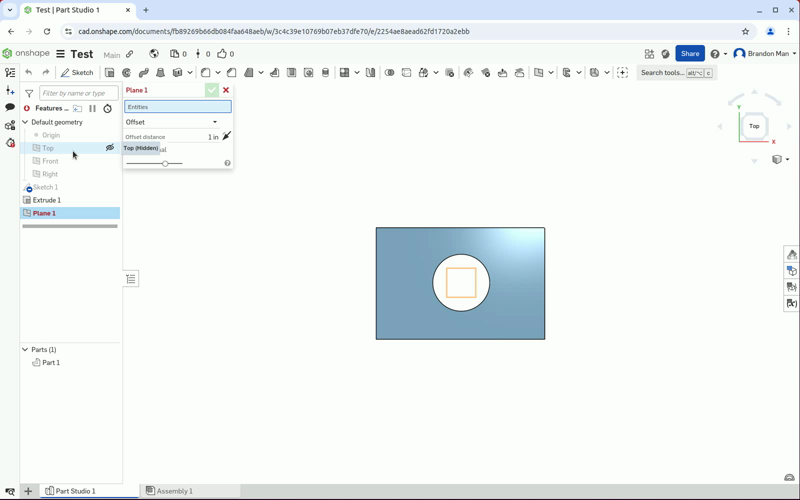
click(73, 150)
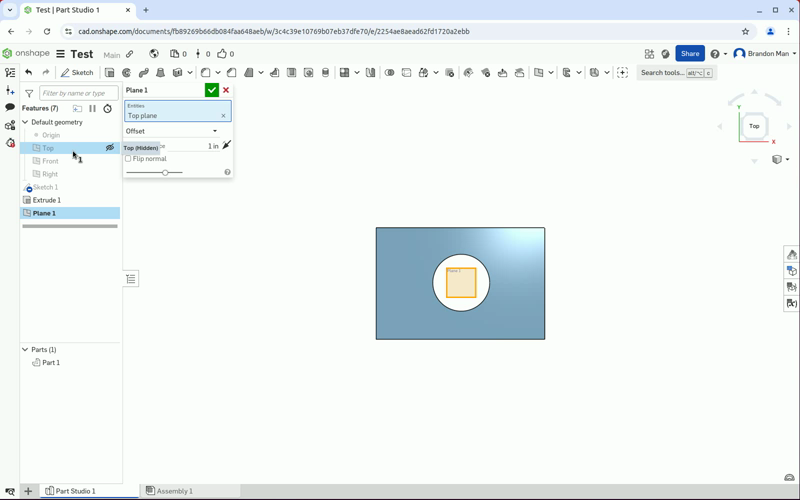
key(tab, 2)
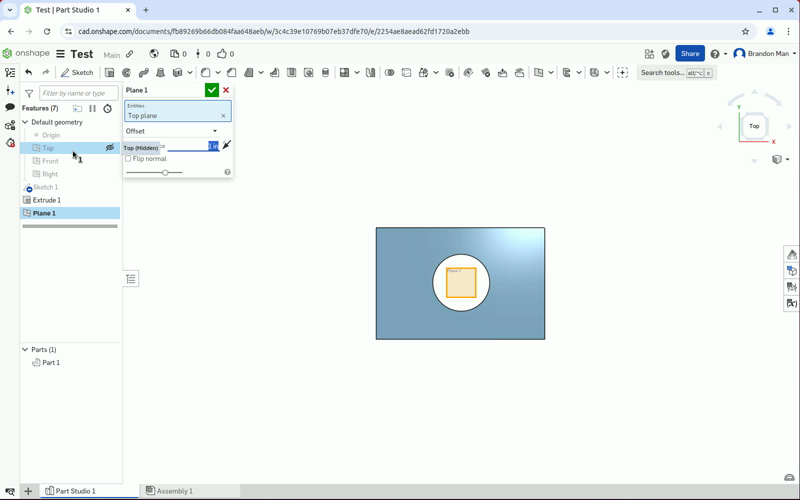
text(5.792)
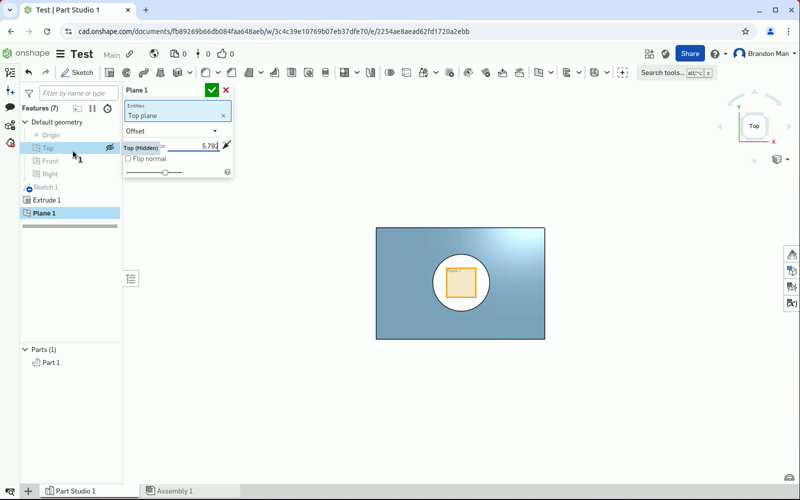
key(enter, 2)
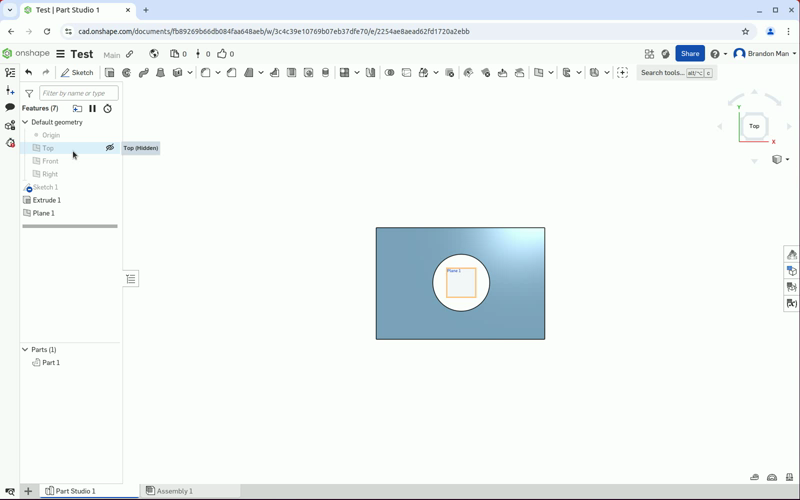
key(shift+s)
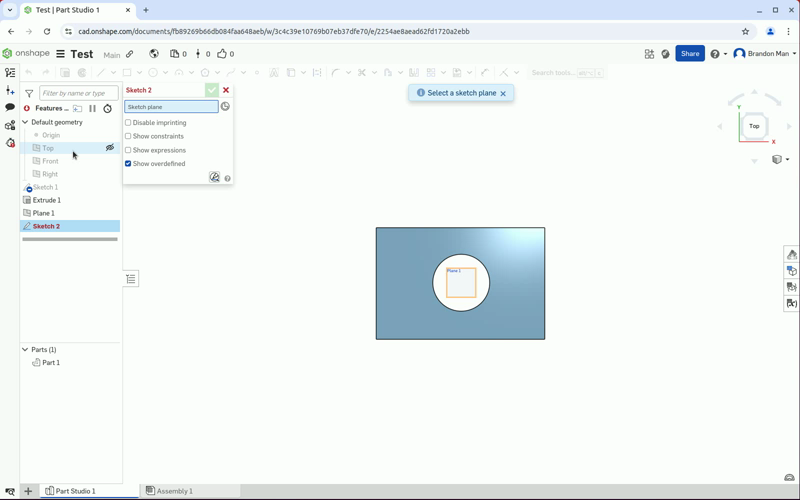
mouse_move(73, 215)
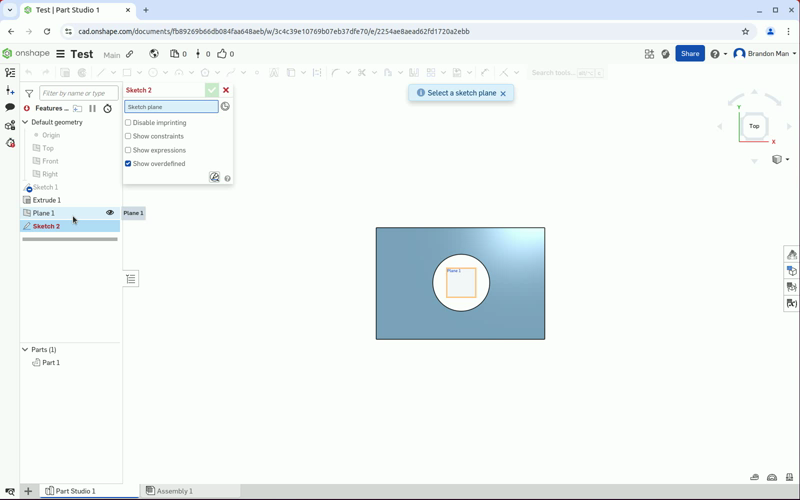
click(73, 215)
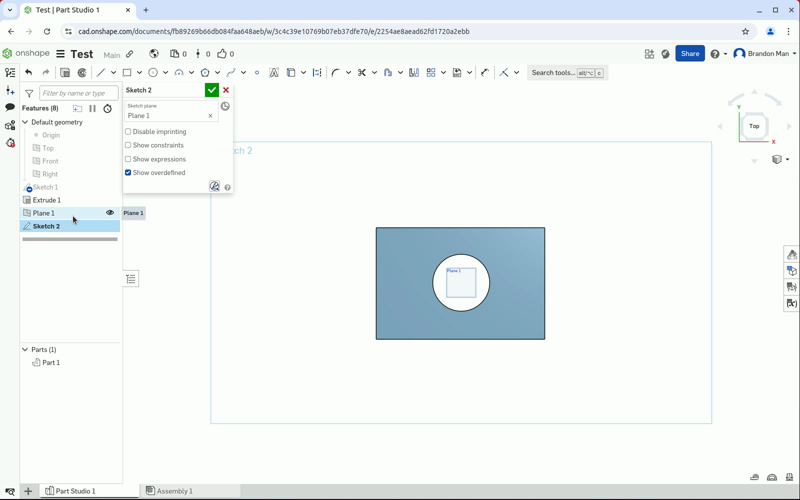
mouse_move(73, 352)
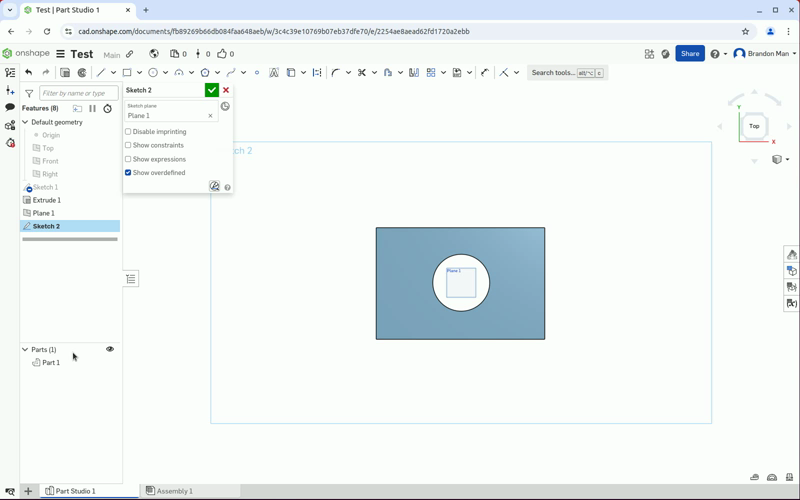
key(y)
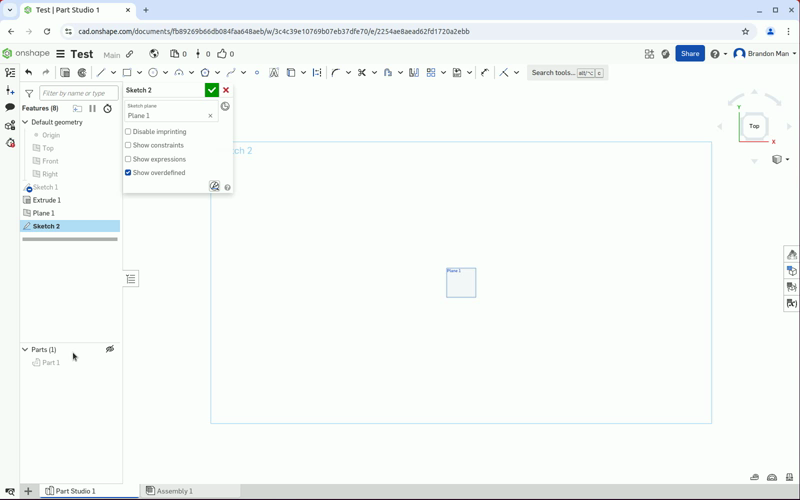
key(l)
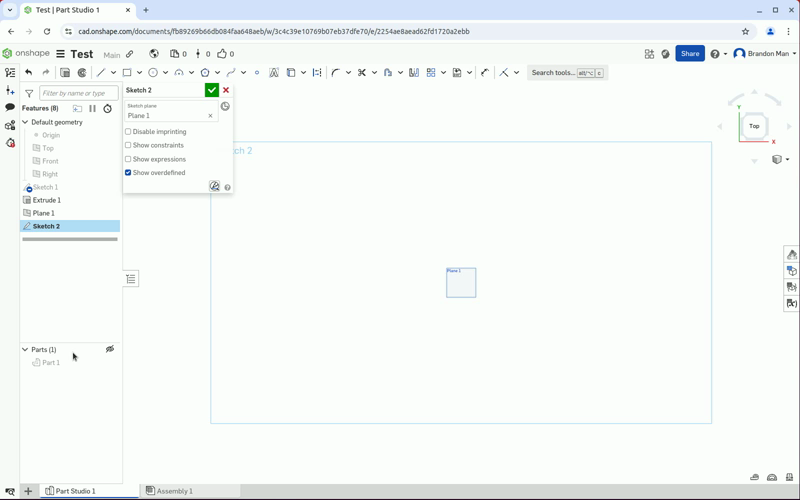
key_down(shift)
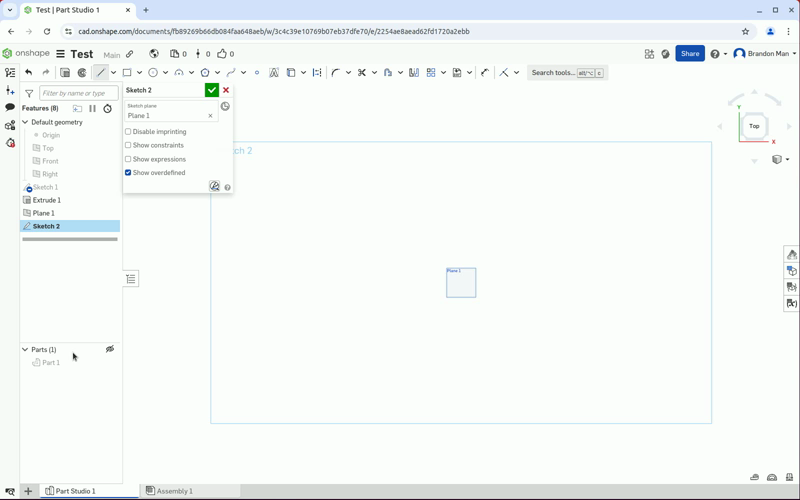
mouse_move(382, 339)
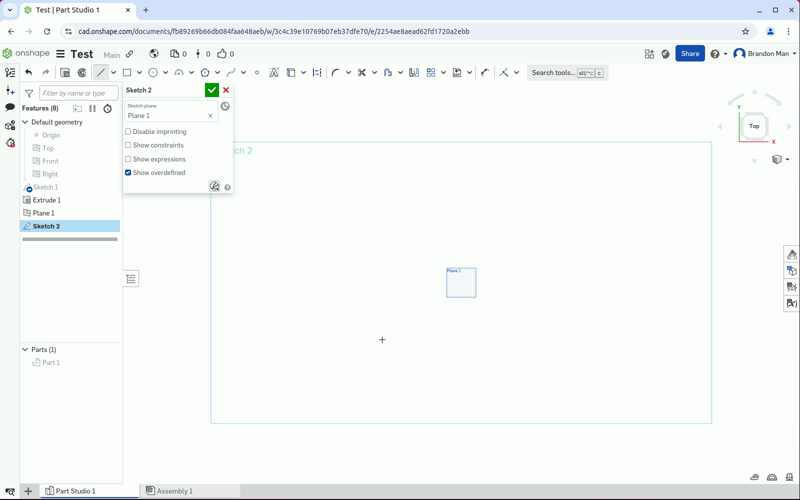
click(382, 339)
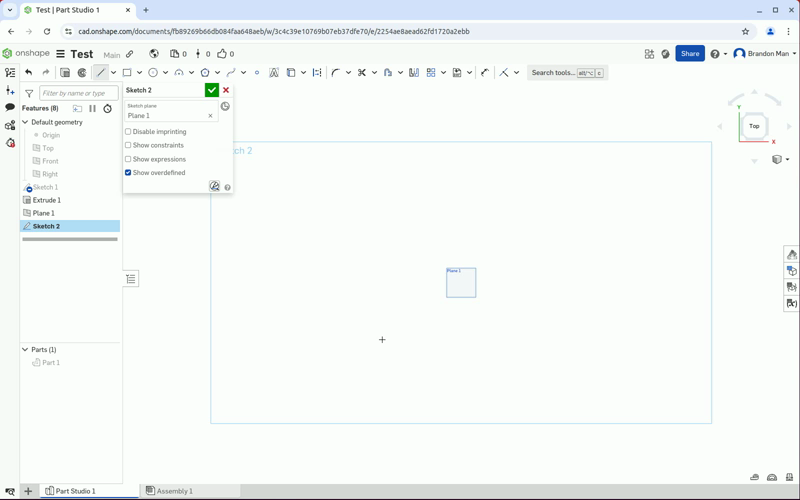
key_up(shift)
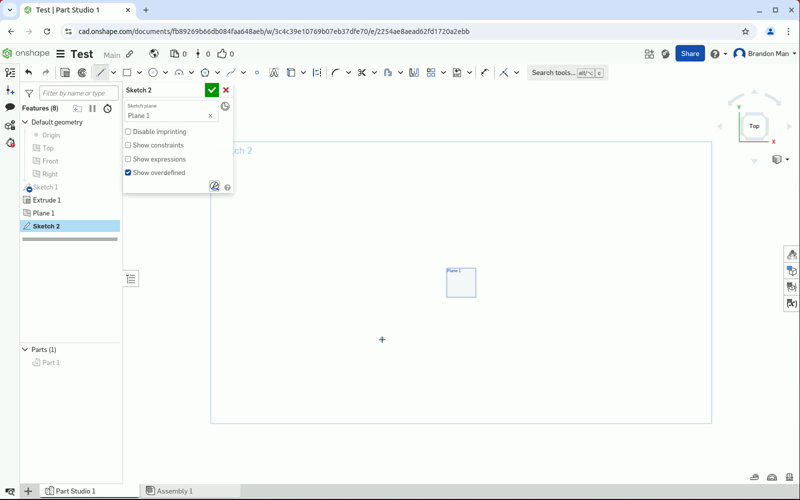
key_down(shift)
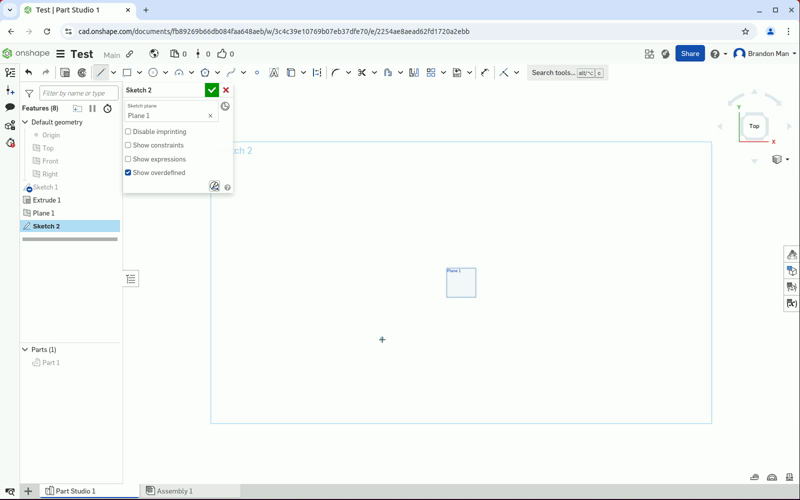
mouse_move(412, 339)
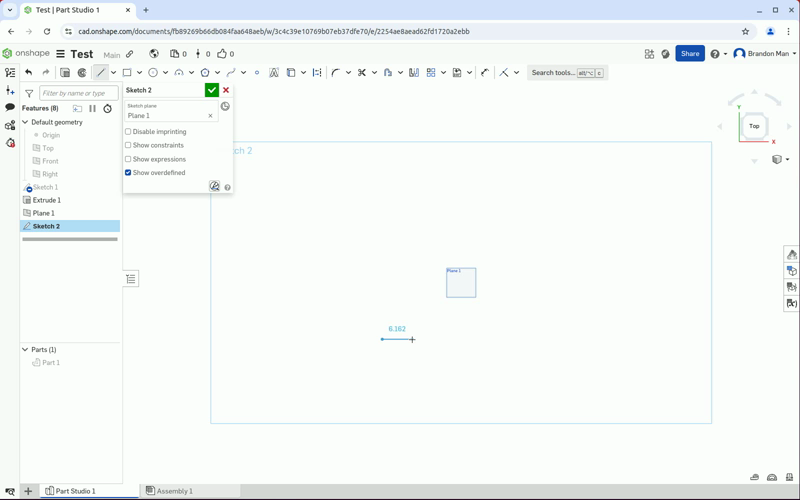
mouse_move(396, 339)
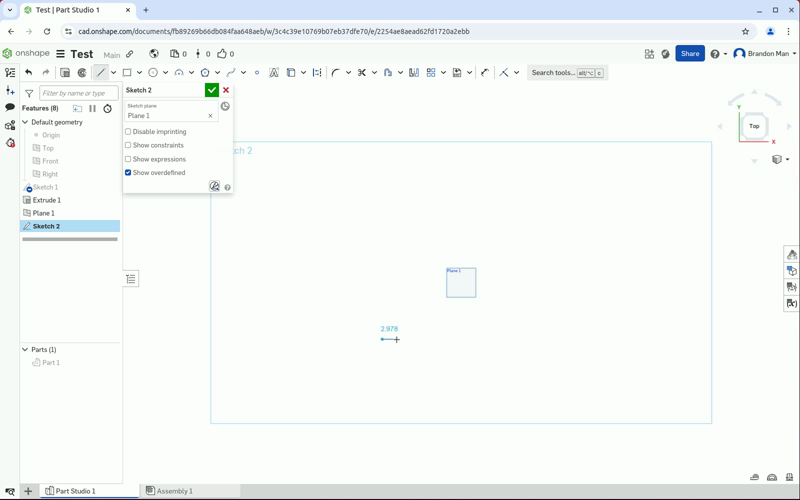
click(396, 339)
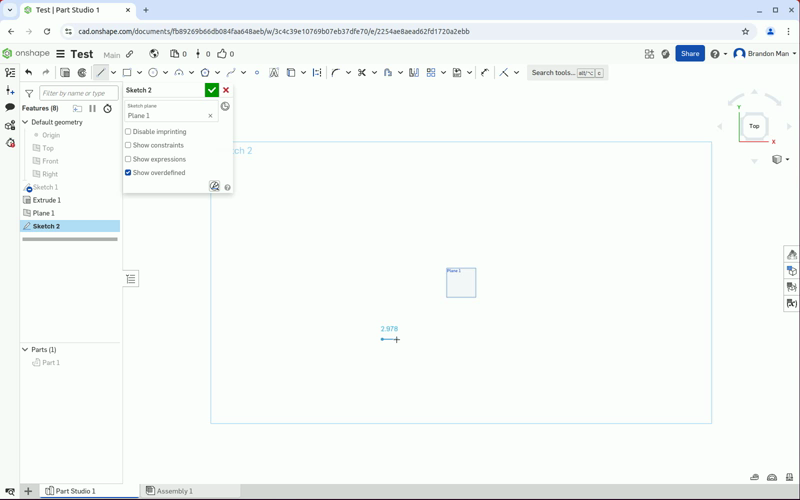
key_up(shift)
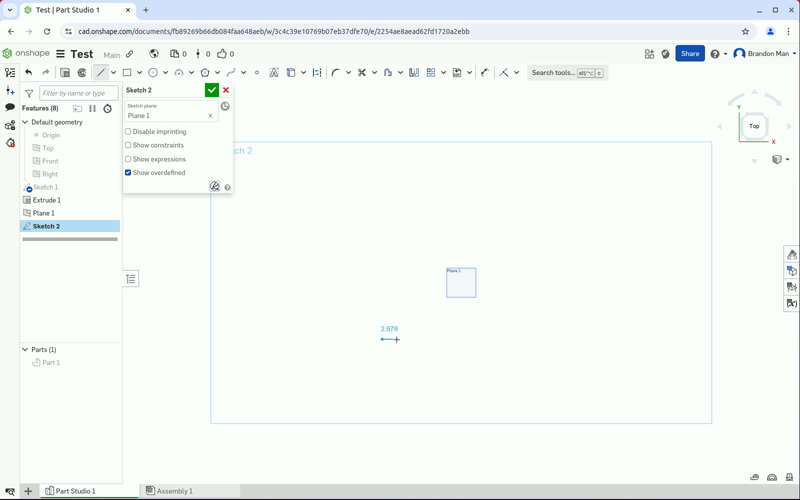
key_down(shift)
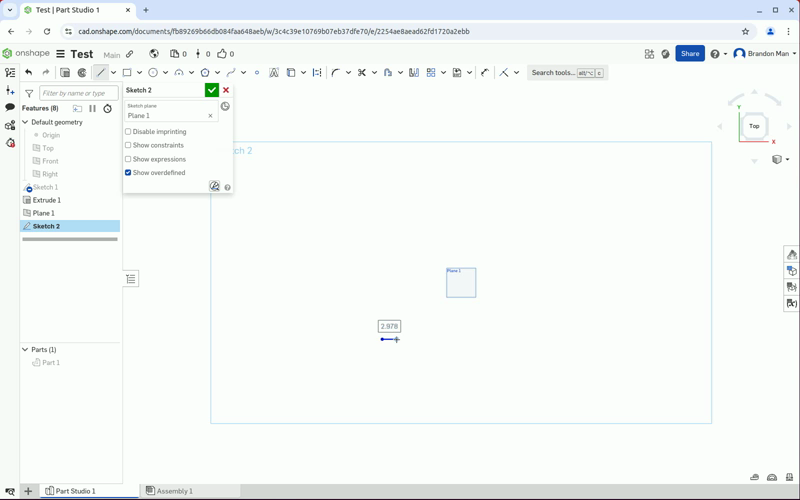
mouse_move(396, 226)
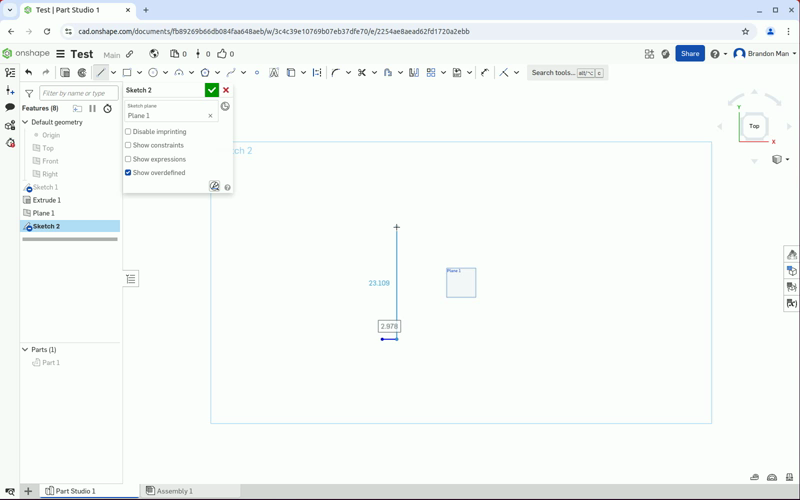
click(396, 226)
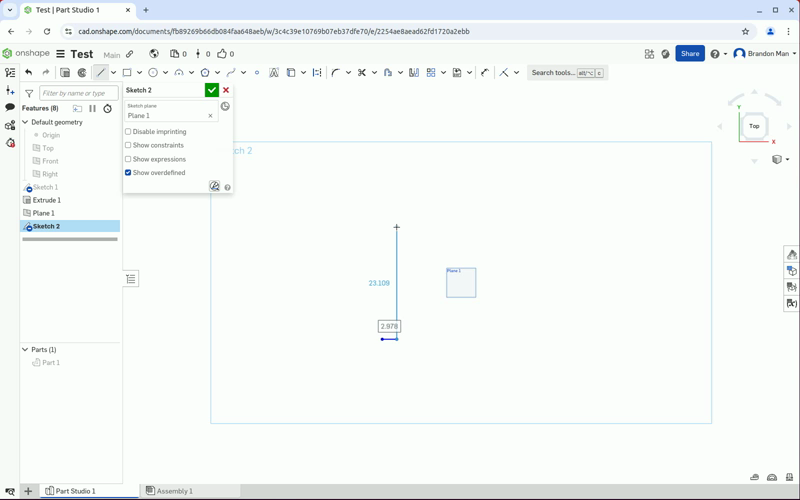
key_up(shift)
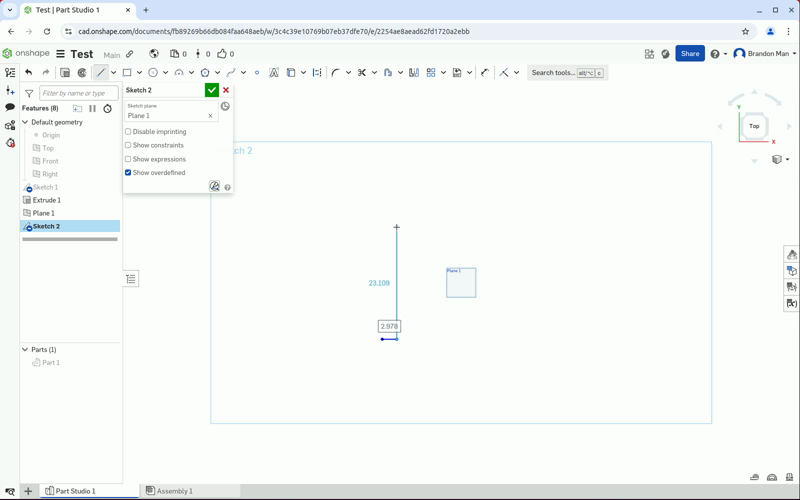
key_down(shift)
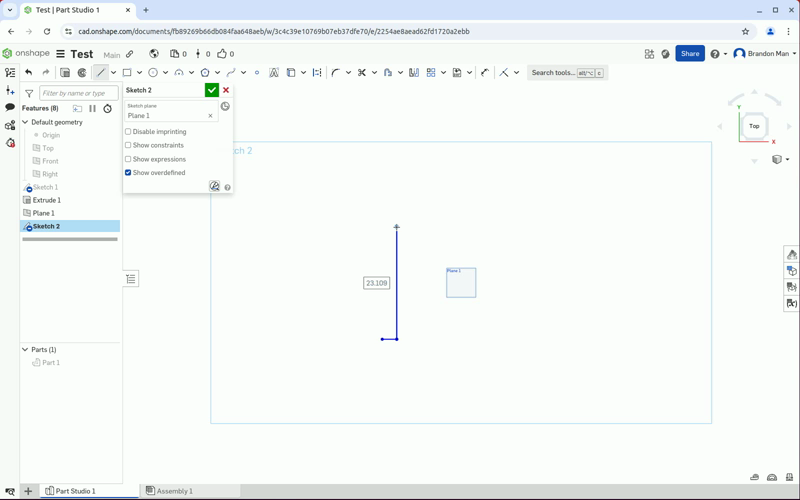
mouse_move(426, 226)
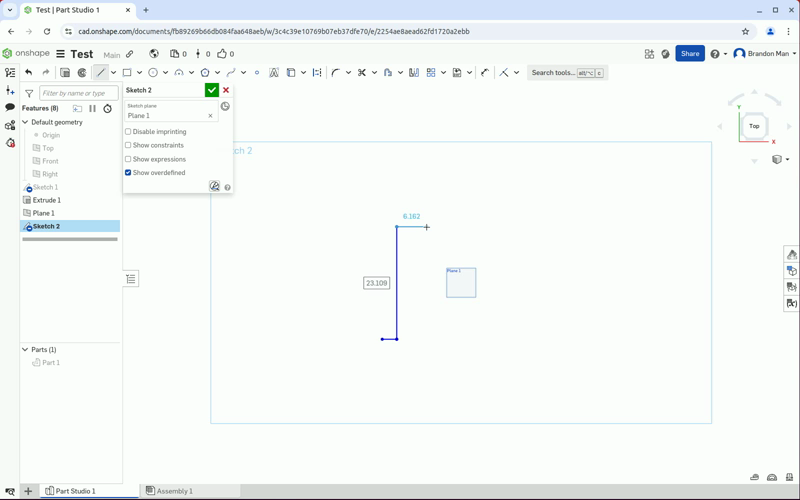
mouse_move(382, 226)
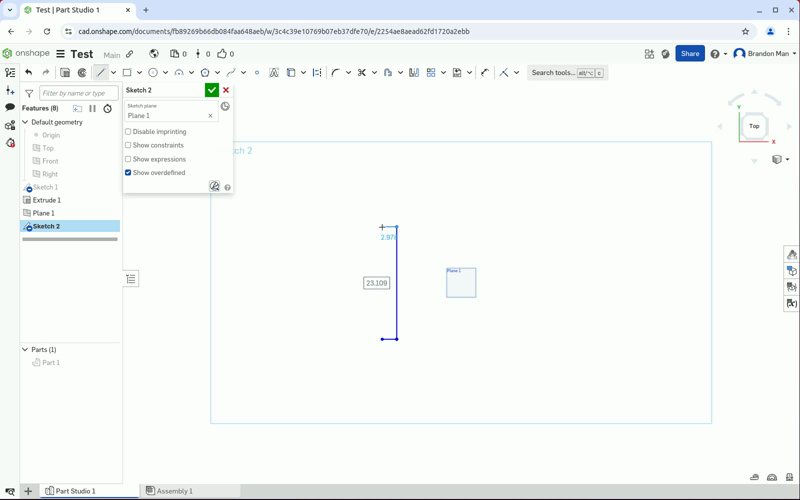
click(382, 226)
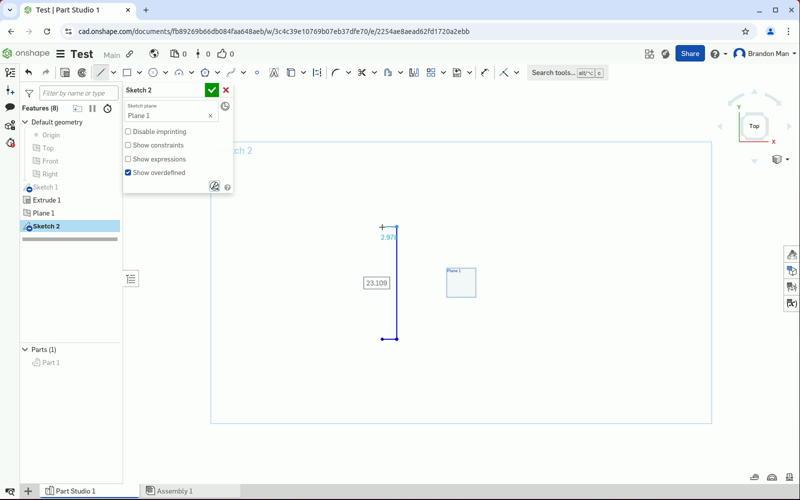
key_up(shift)
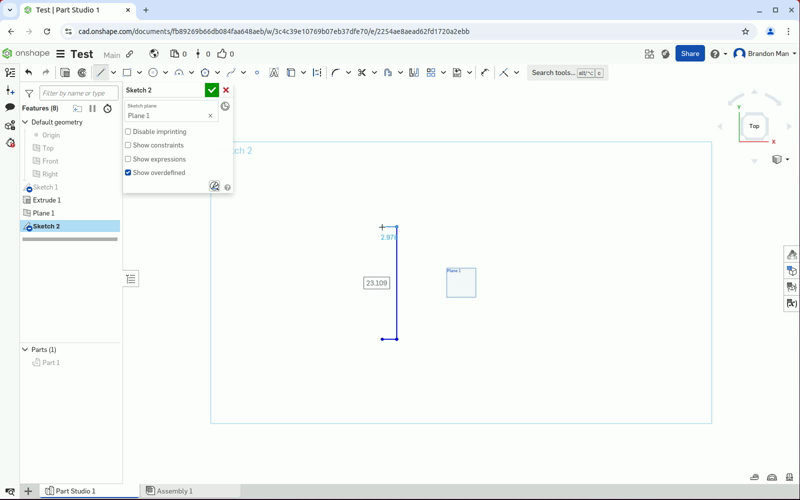
key_down(shift)
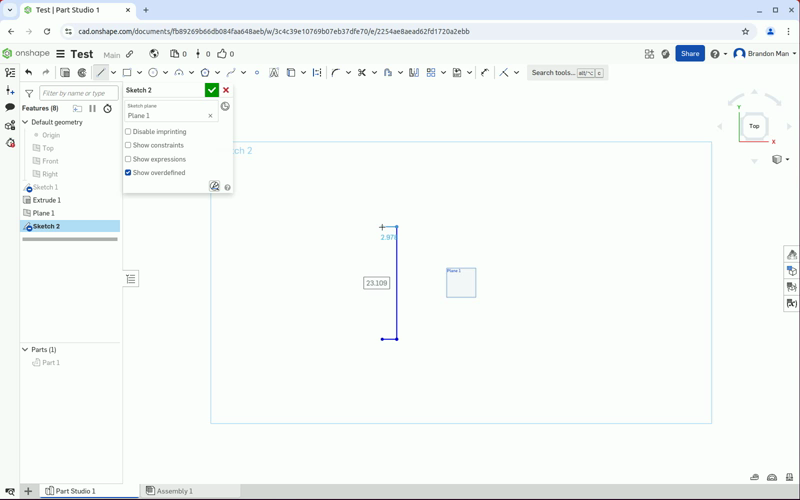
mouse_move(382, 339)
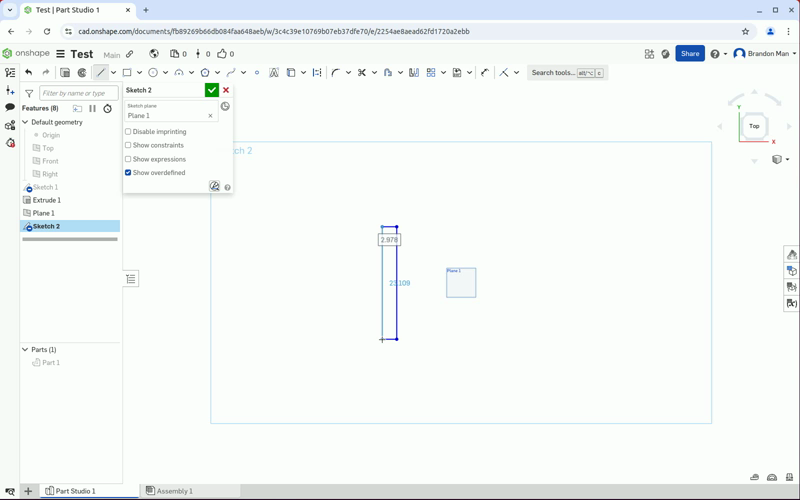
key_up(shift)
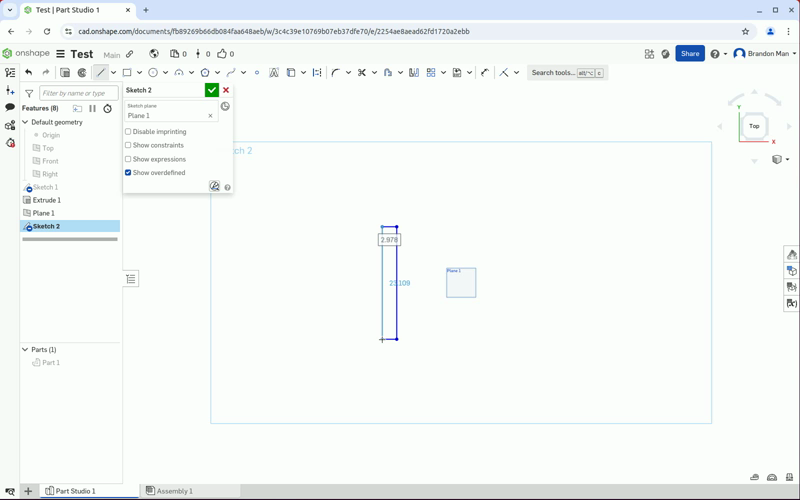
click(382, 339)
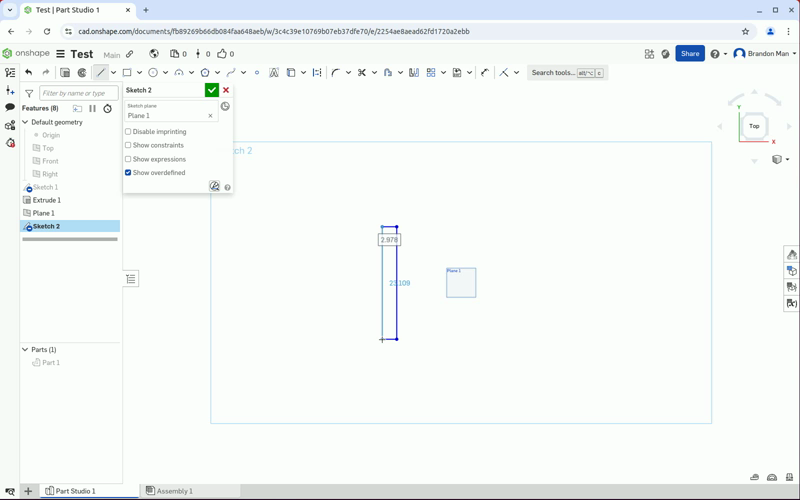
key(esc)
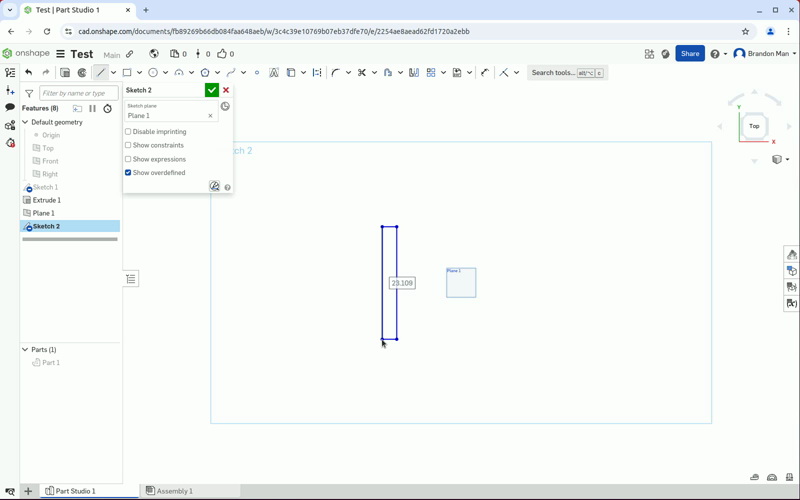
mouse_move(388, 271)
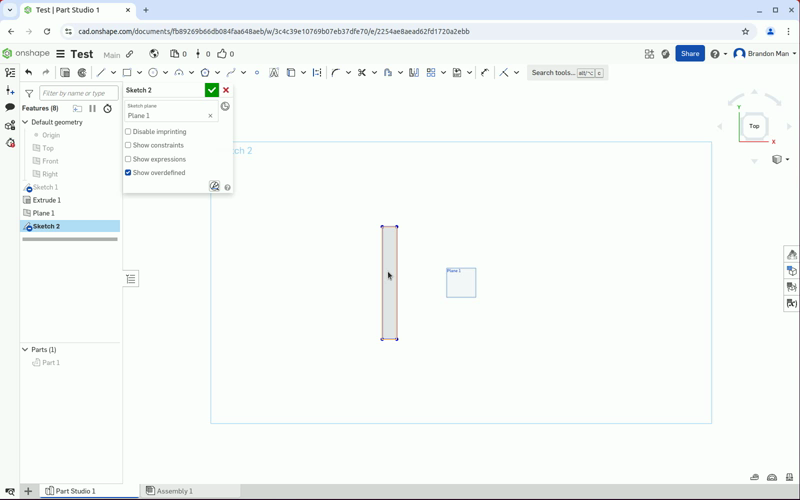
scroll(6)
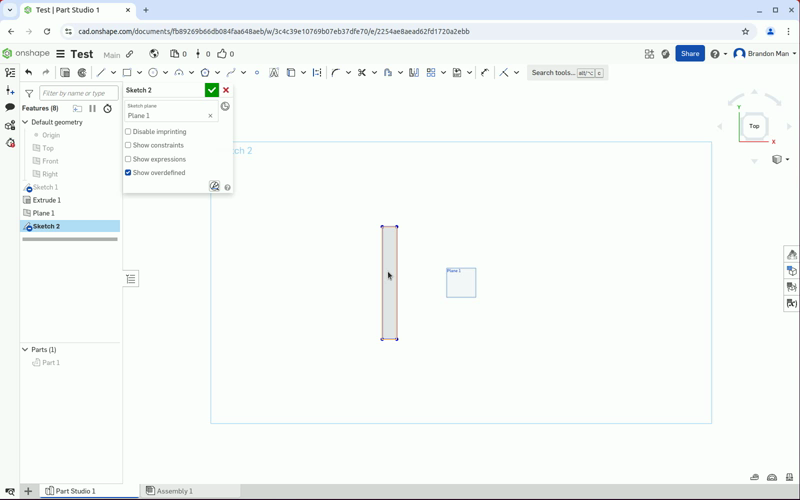
scroll(6)
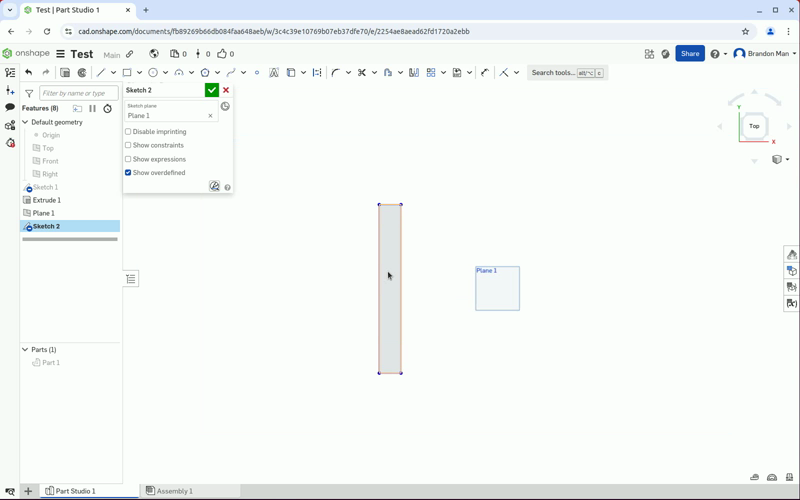
scroll(6)
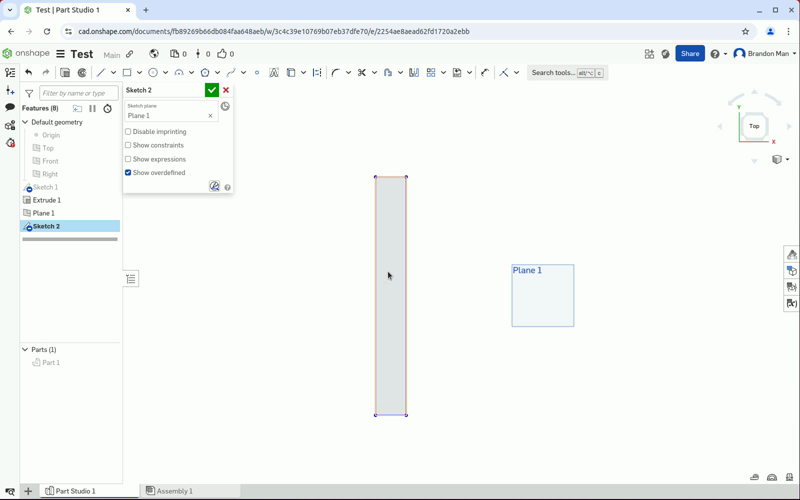
scroll(6)
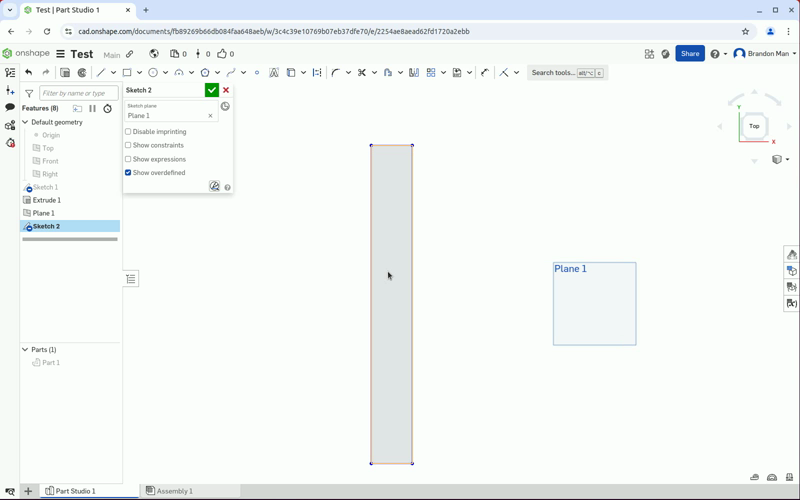
scroll(6)
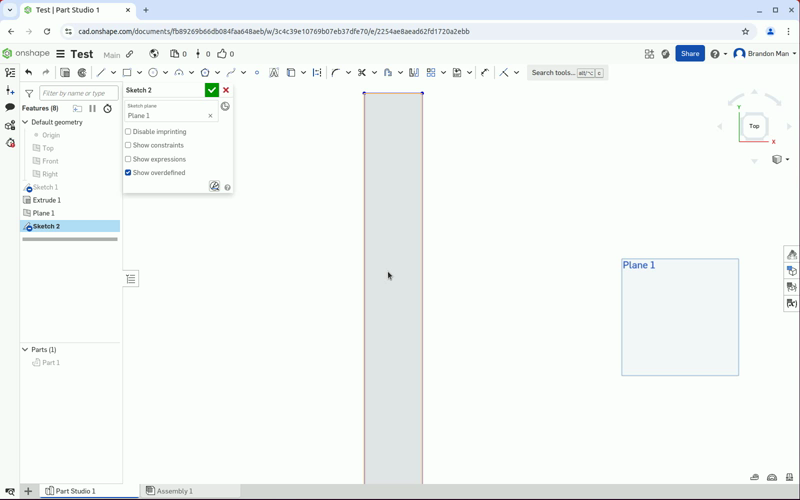
scroll(6)
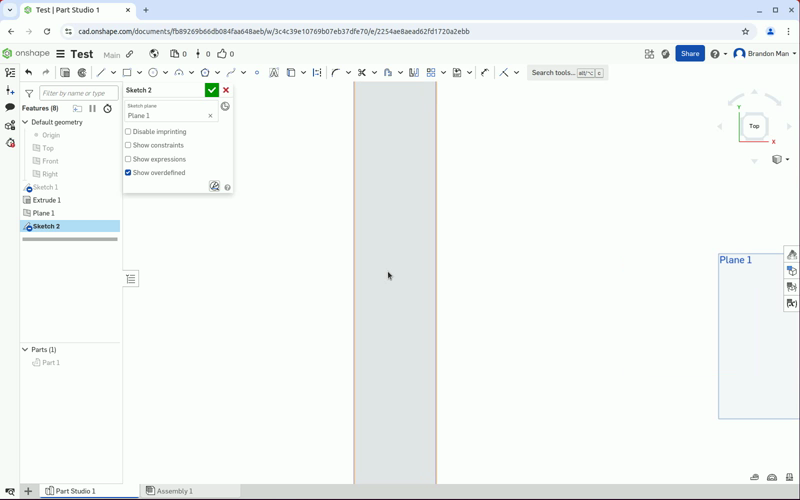
scroll(6)
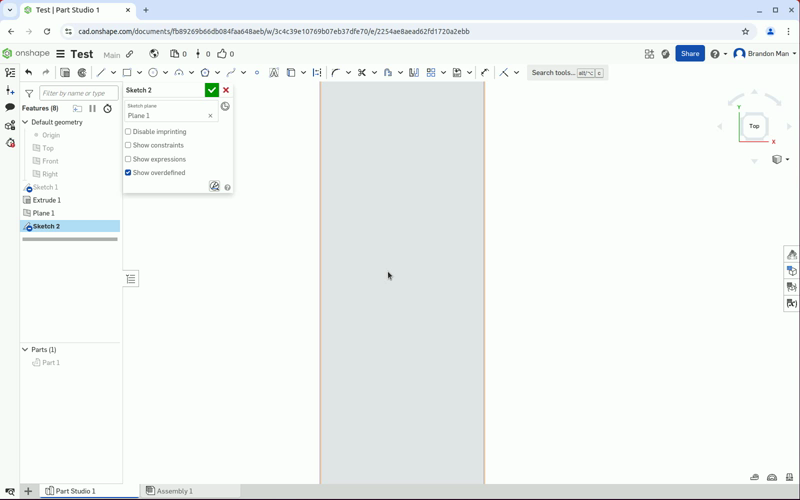
click(388, 271)
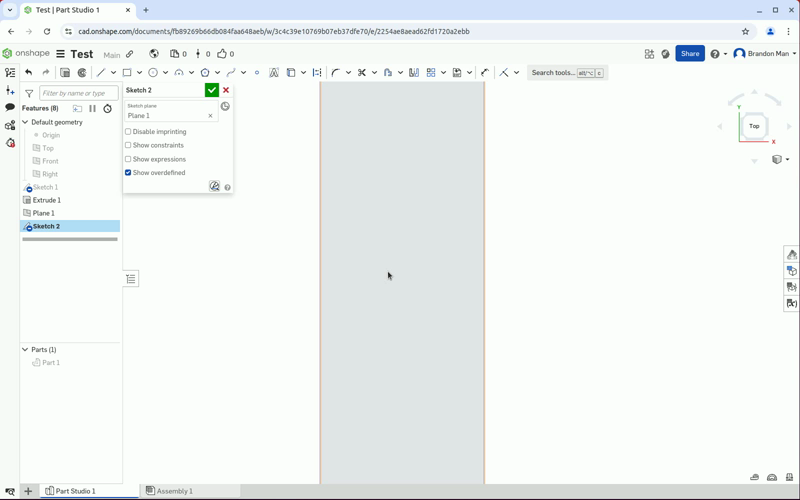
scroll(-6)
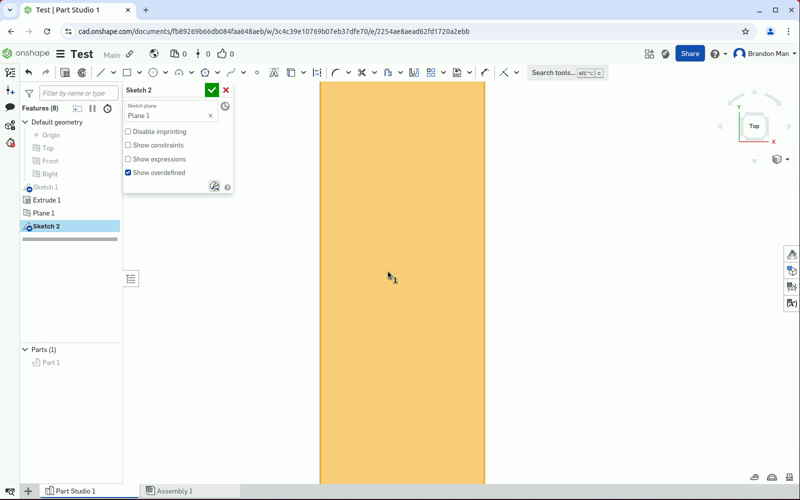
scroll(-6)
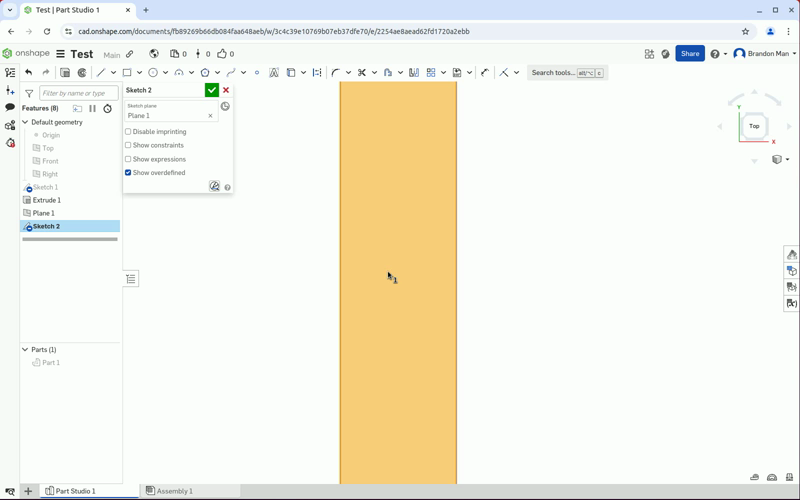
scroll(-6)
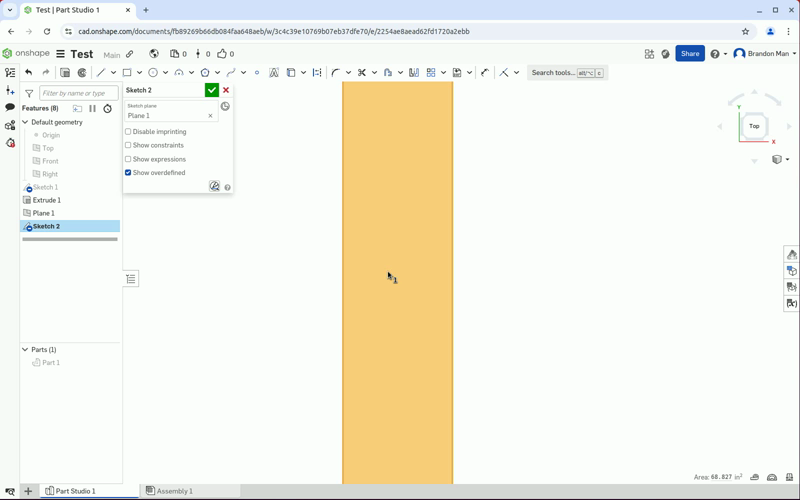
scroll(-6)
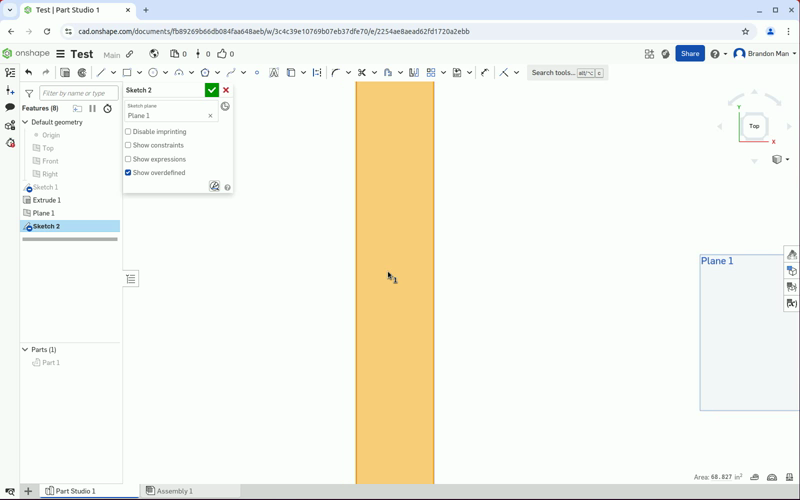
scroll(-6)
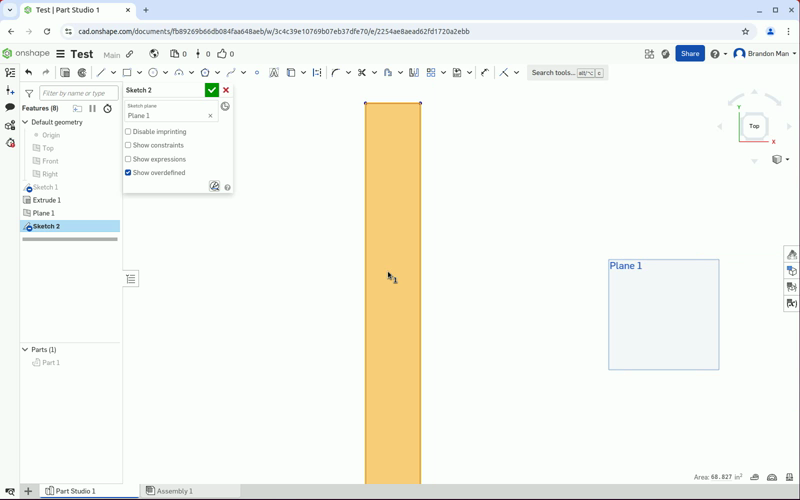
scroll(-6)
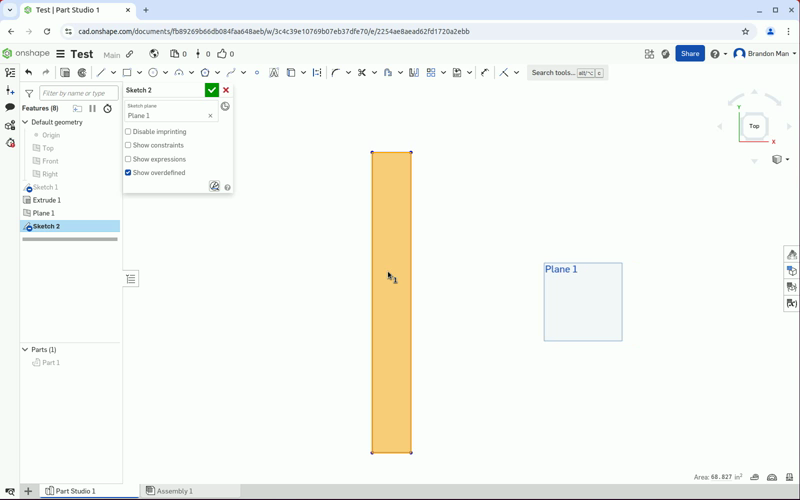
scroll(-6)
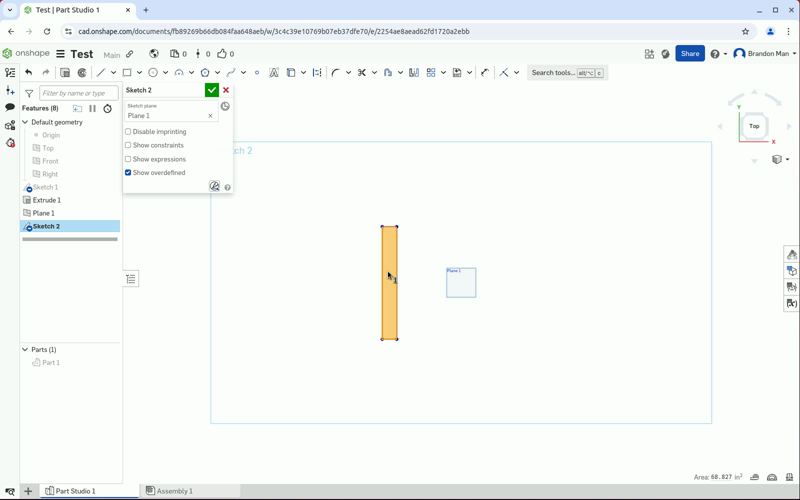
mouse_move(73, 352)
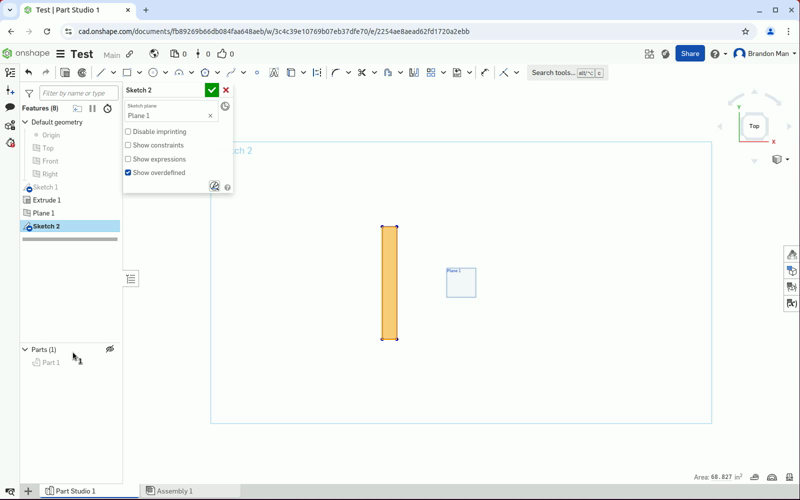
key(shift+y)
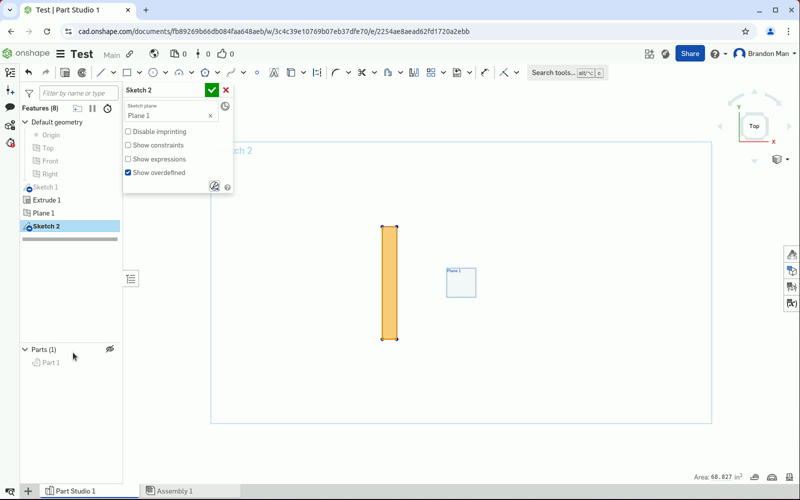
key(shift+e)
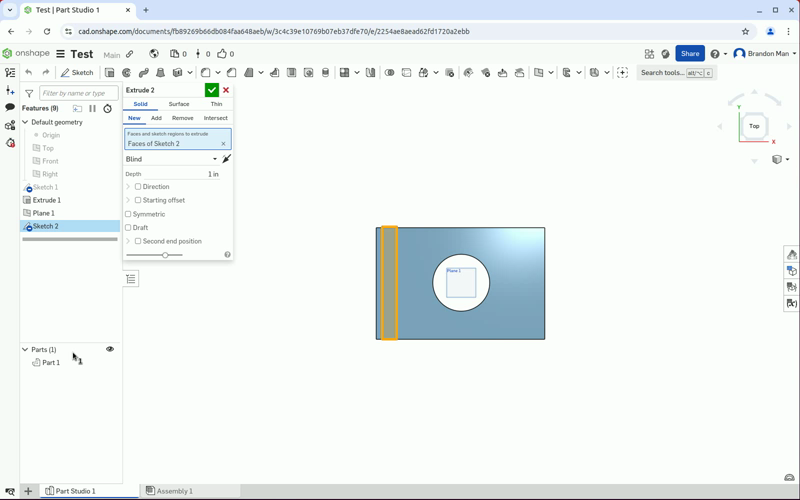
mouse_move(143, 106)
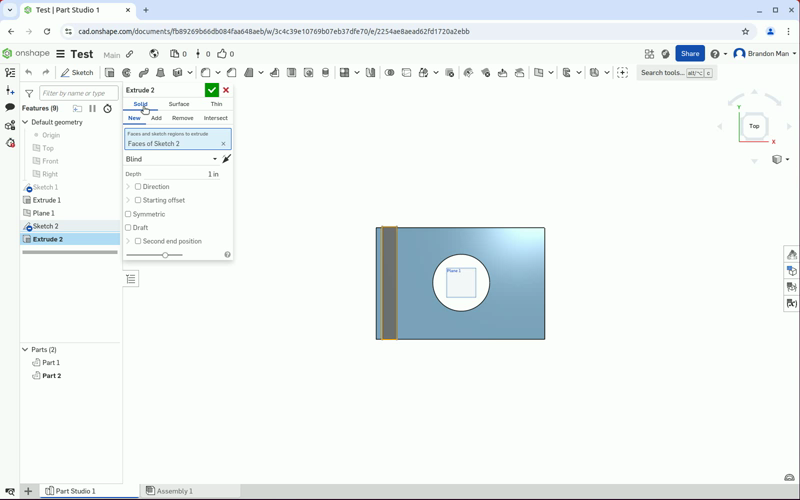
click(143, 106)
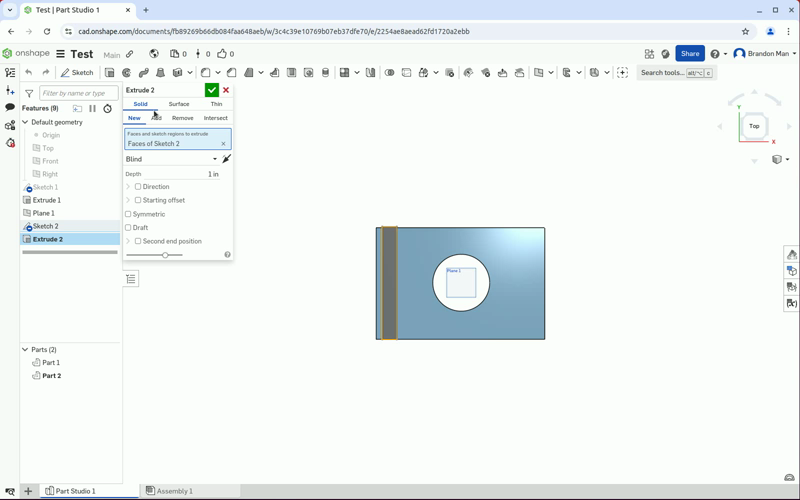
mouse_move(186, 120)
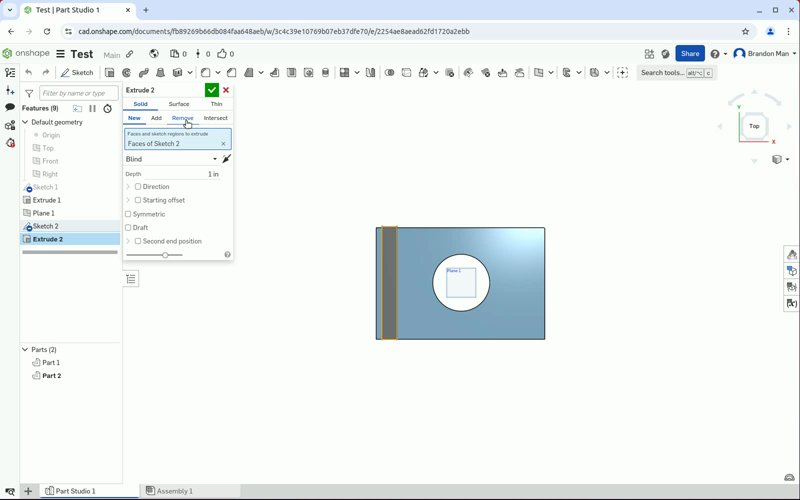
click(186, 120)
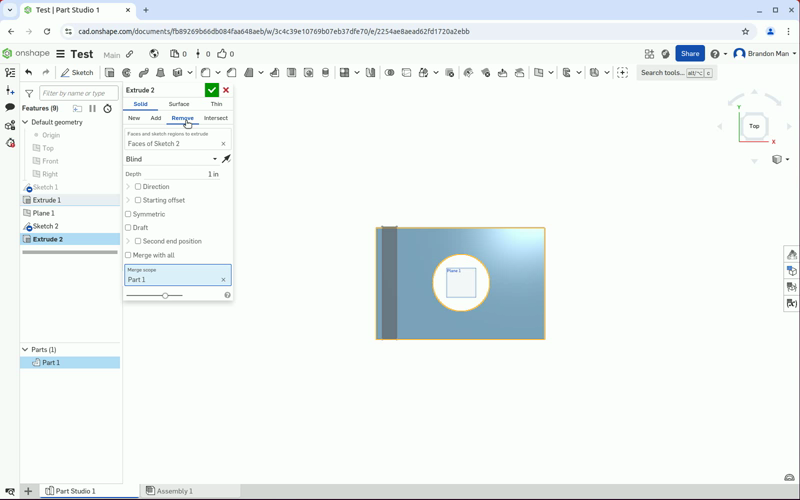
key(tab, 4)
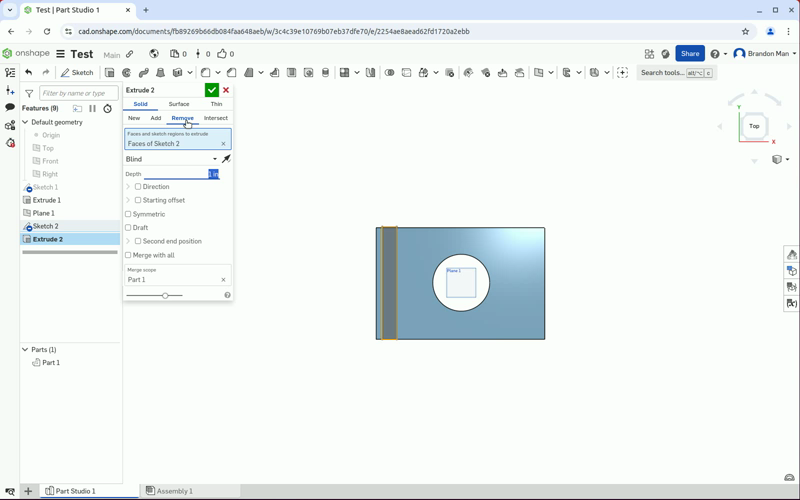
text(1.204)
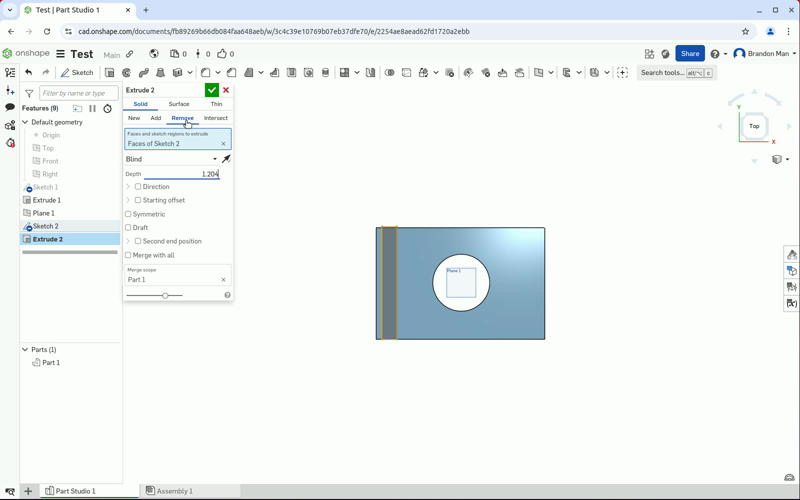
key(tab, 6)
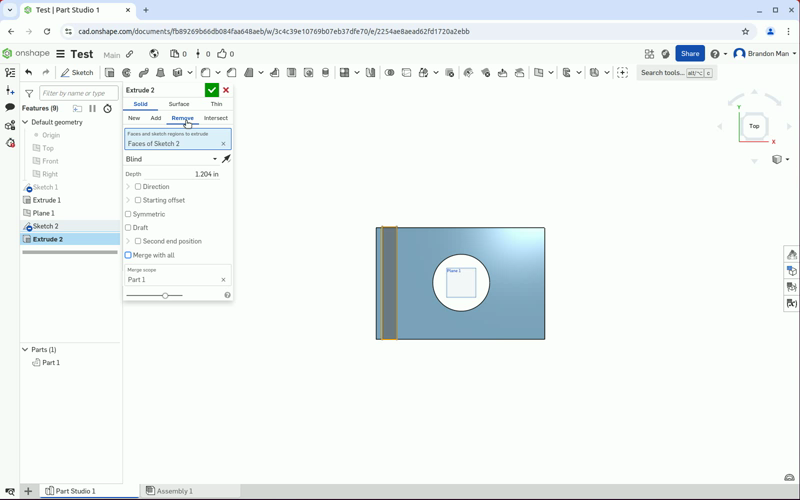
key(space)
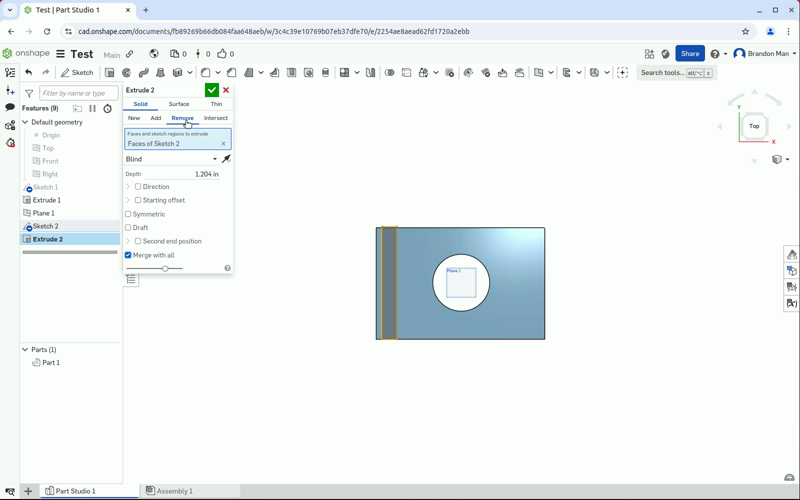
key(enter)
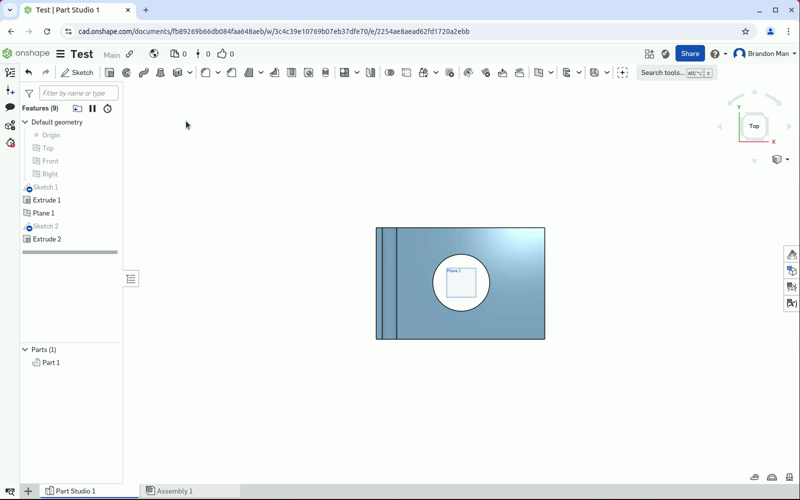
key(shift+h)
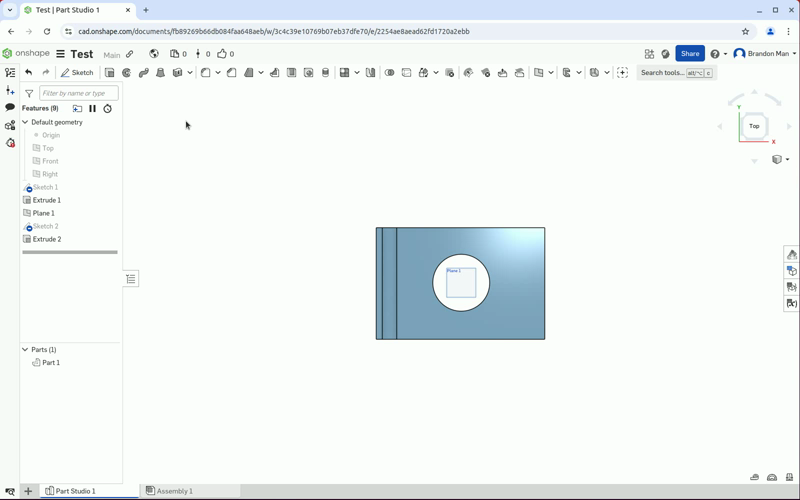
key(shift+h)
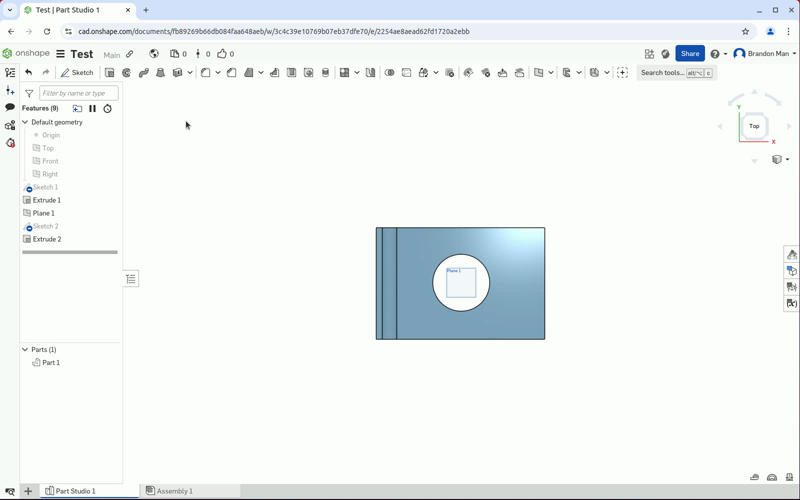
mouse_move(73, 189)
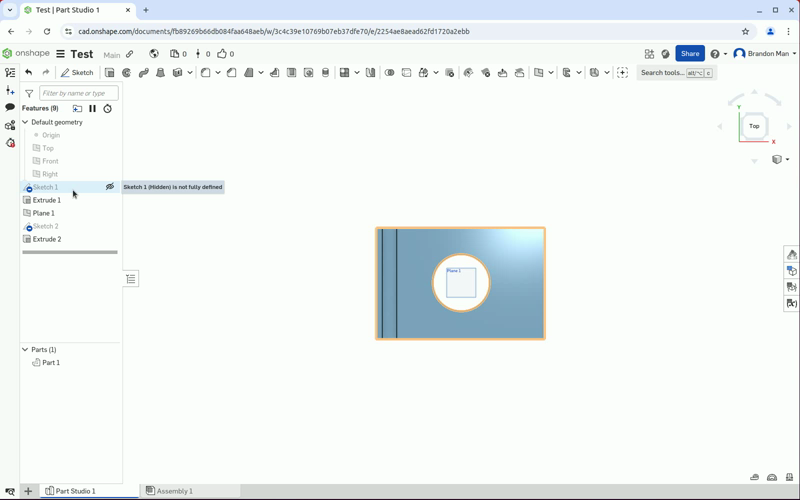
click(73, 189)
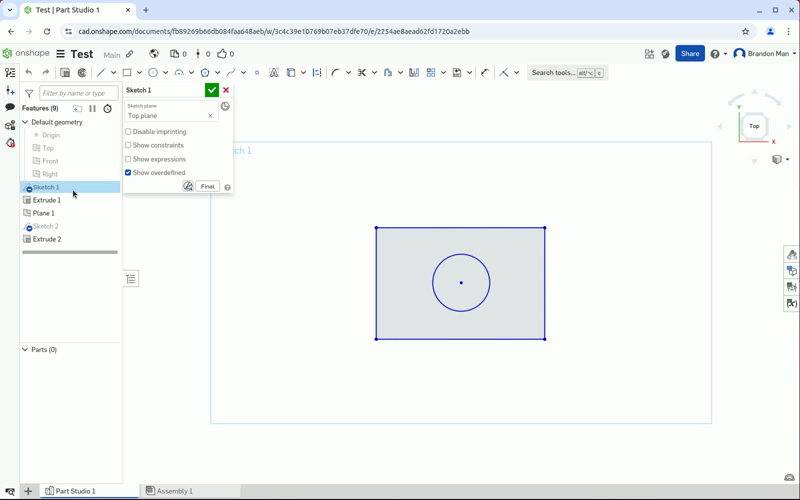
mouse_move(229, 92)
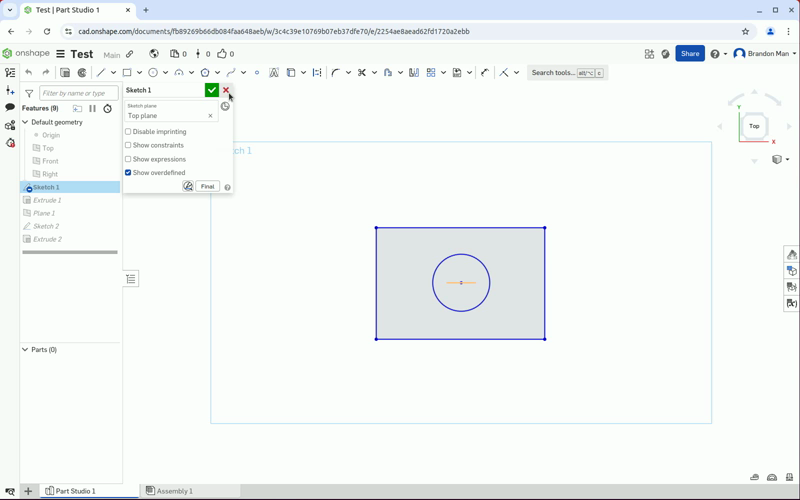
click(229, 92)
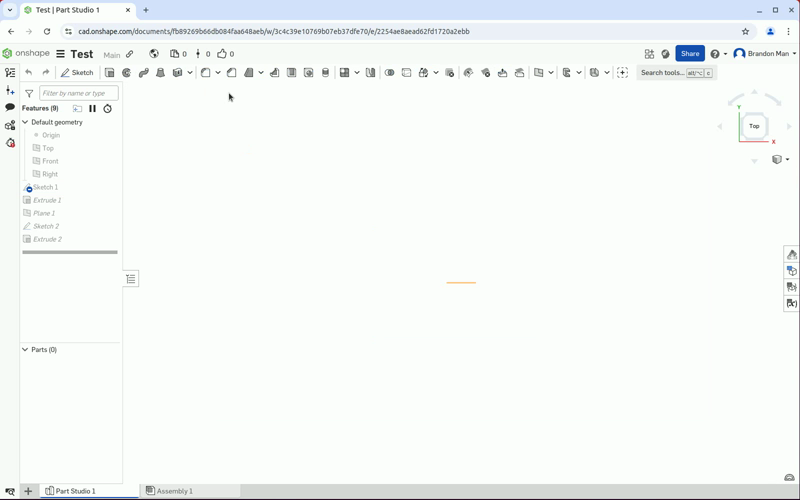
key(shift+s)
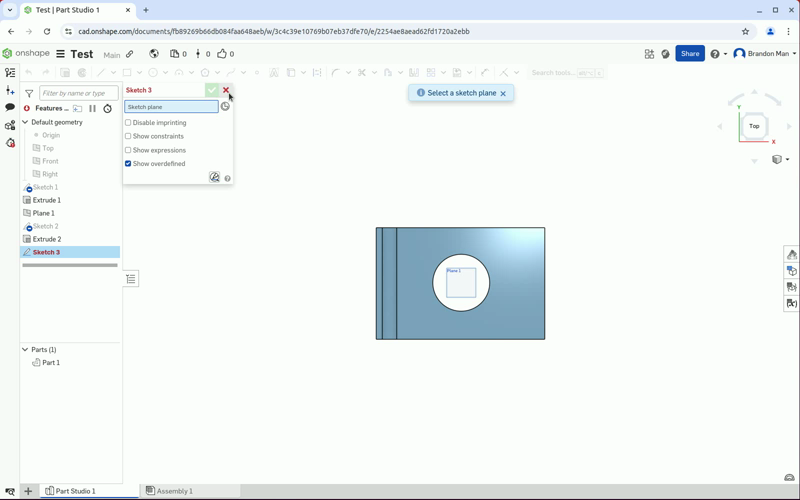
mouse_move(73, 215)
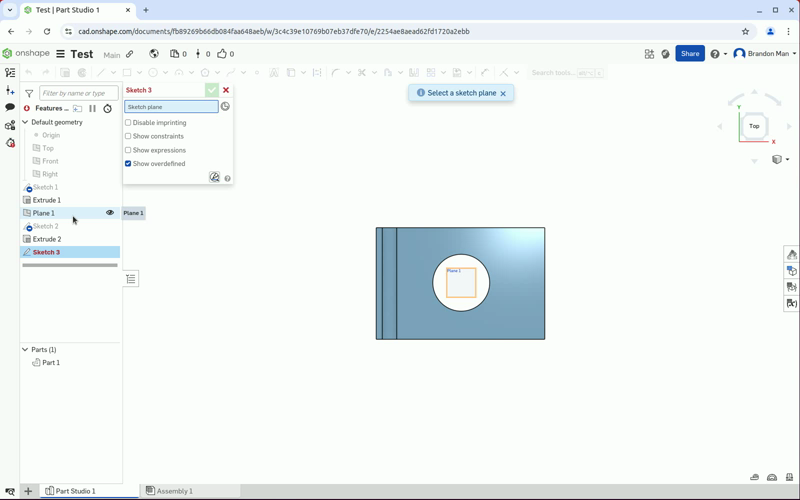
click(73, 215)
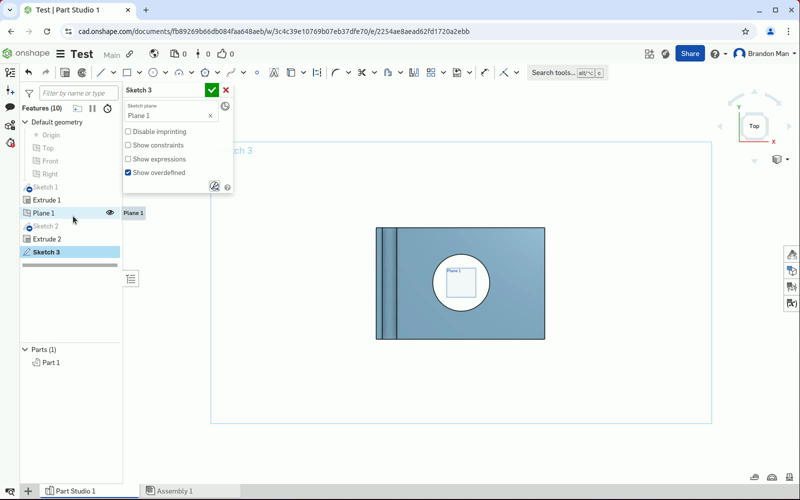
mouse_move(73, 352)
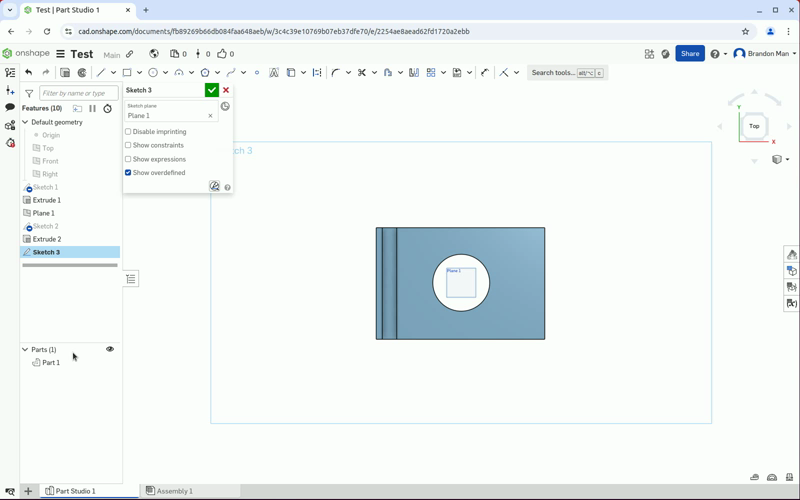
key(y)
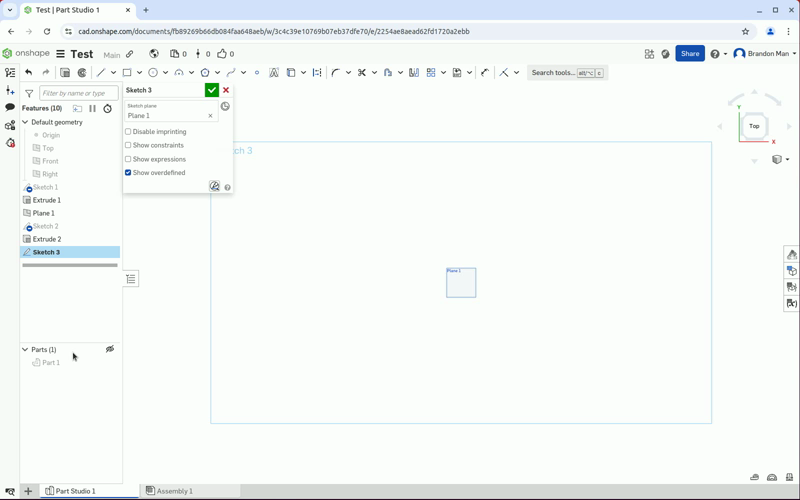
key(l)
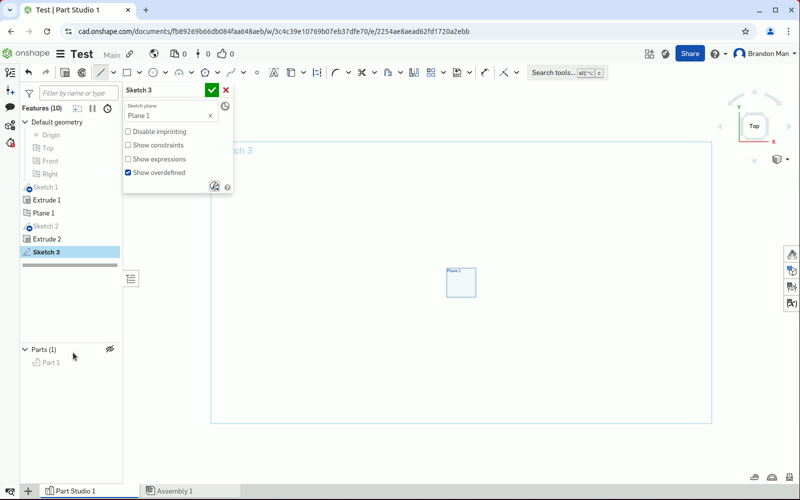
key_down(shift)
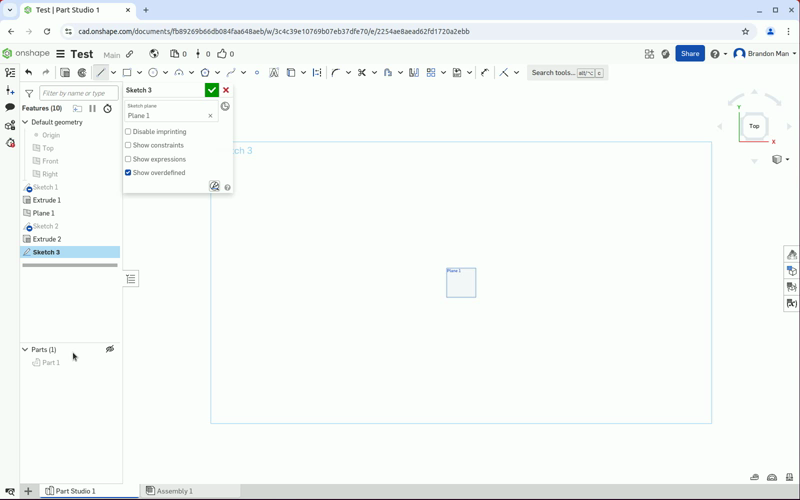
mouse_move(446, 339)
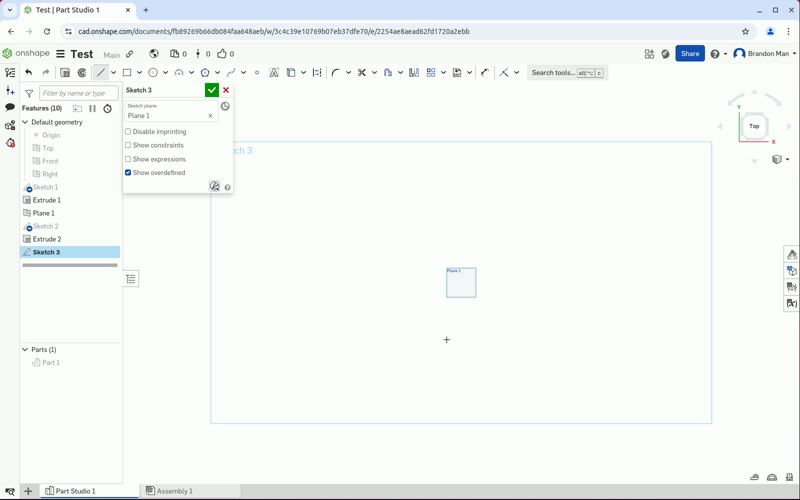
click(446, 339)
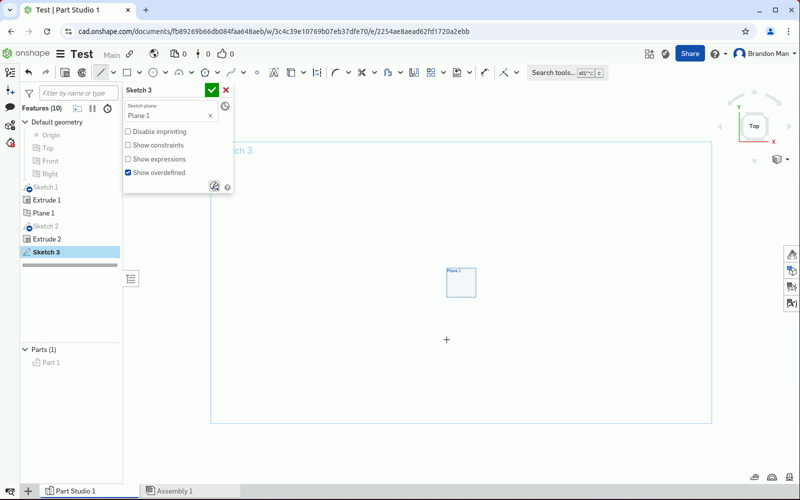
key_up(shift)
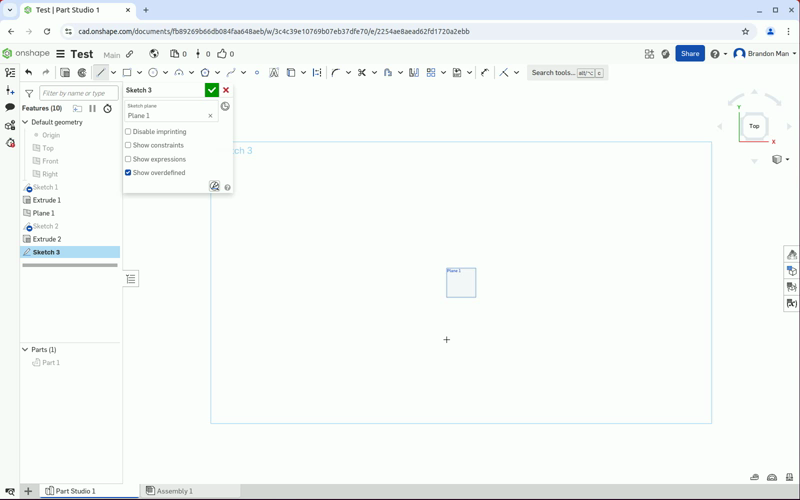
key_down(shift)
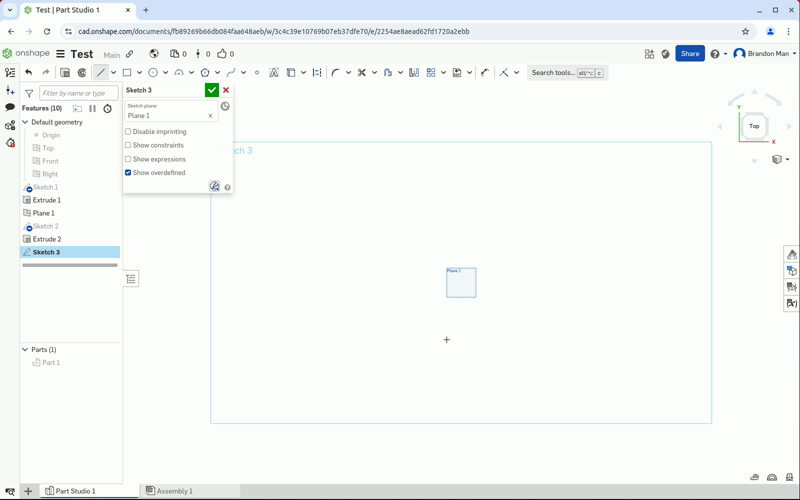
mouse_move(476, 339)
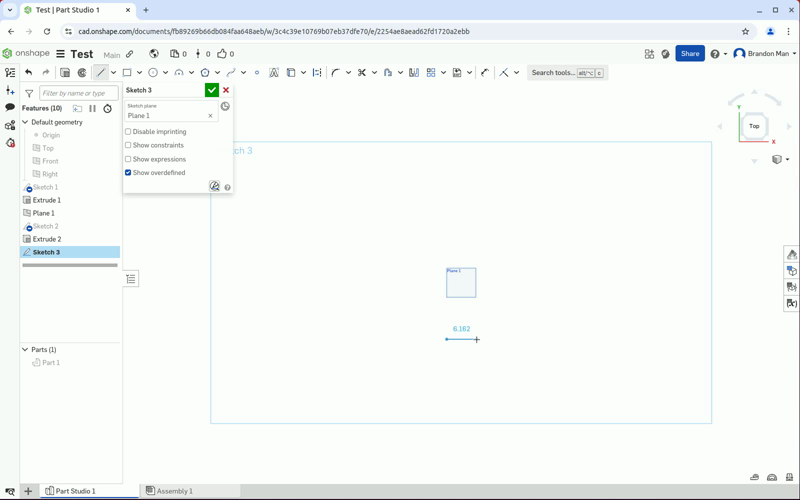
mouse_move(475, 339)
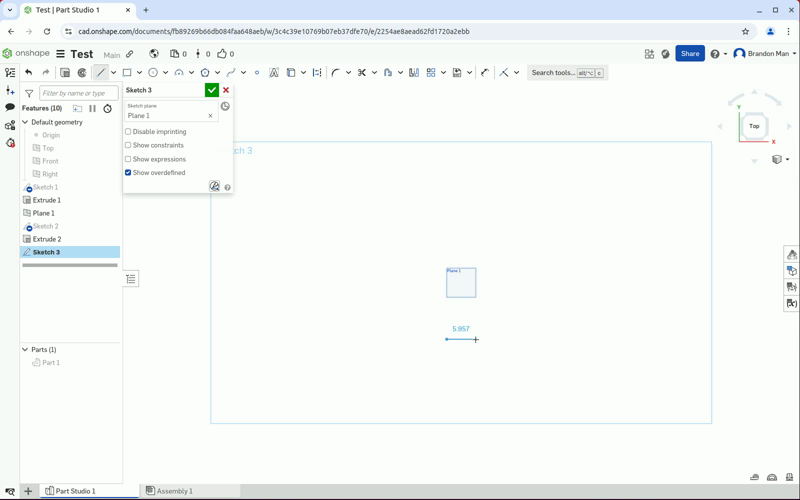
click(475, 339)
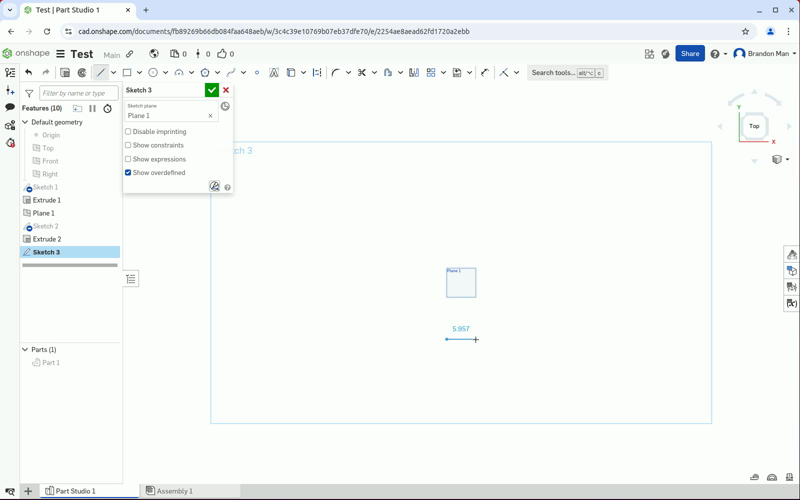
key_up(shift)
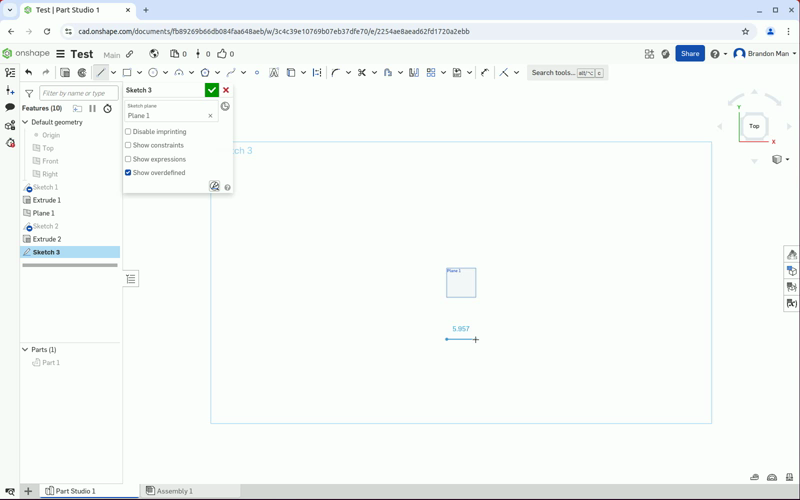
key_down(shift)
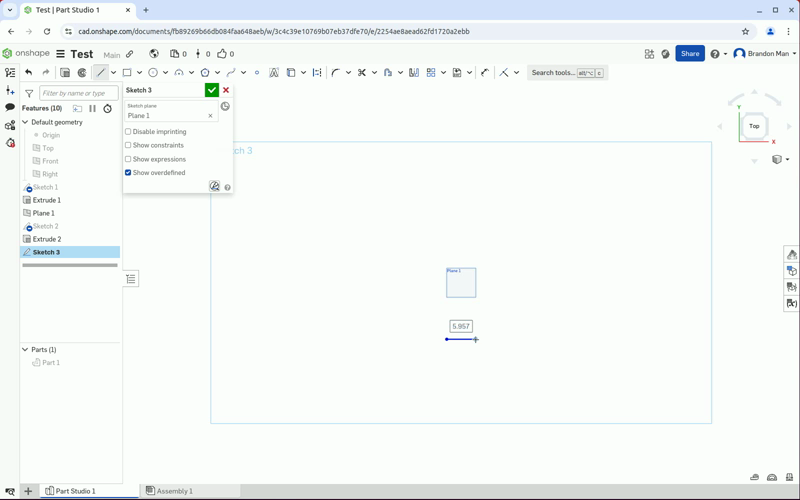
mouse_move(505, 339)
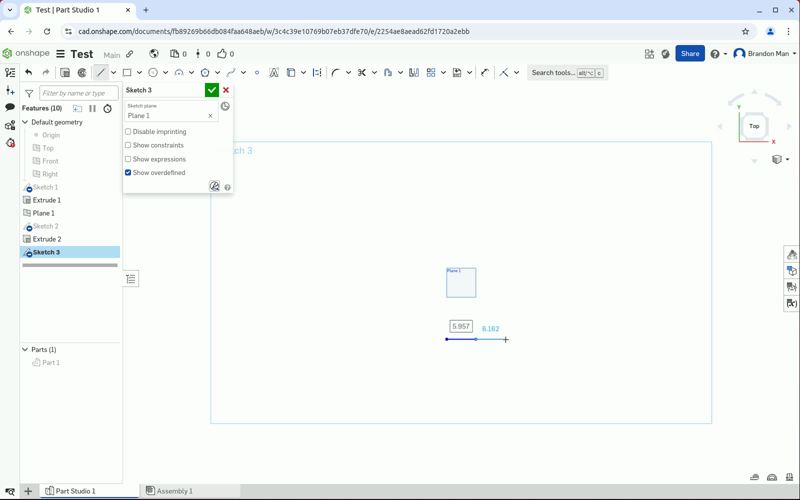
mouse_move(475, 306)
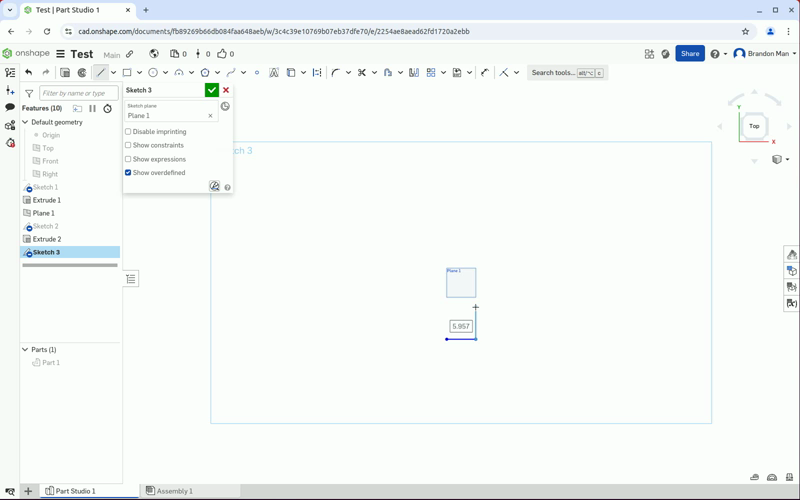
click(475, 306)
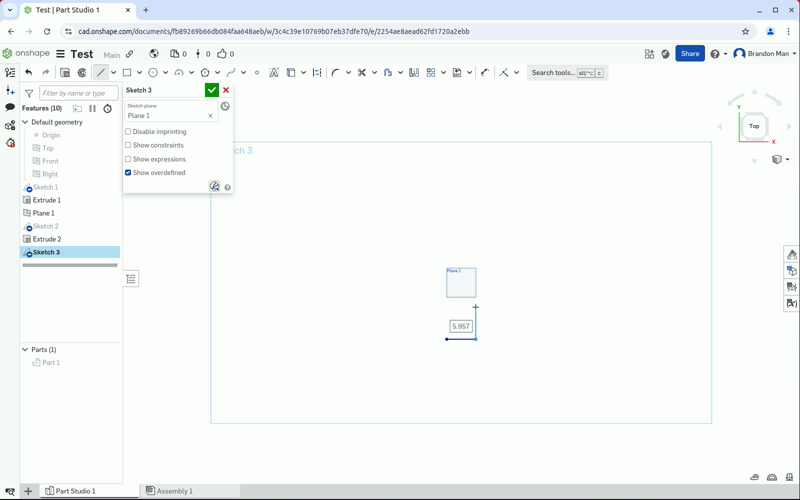
key_up(shift)
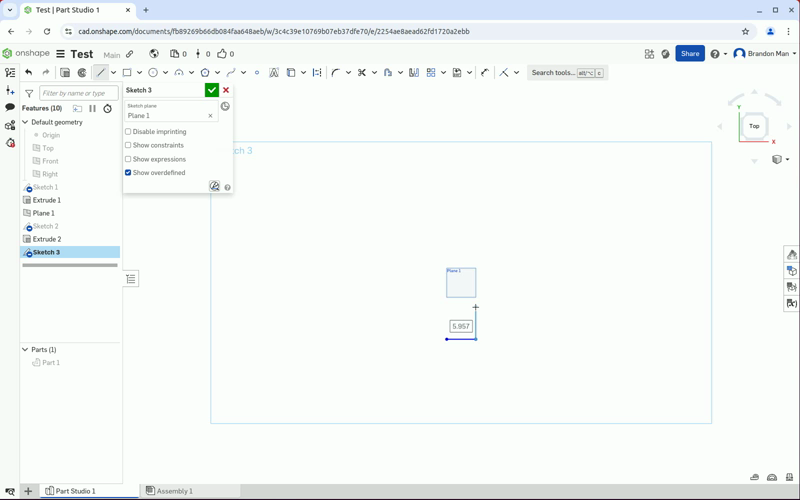
key(esc)
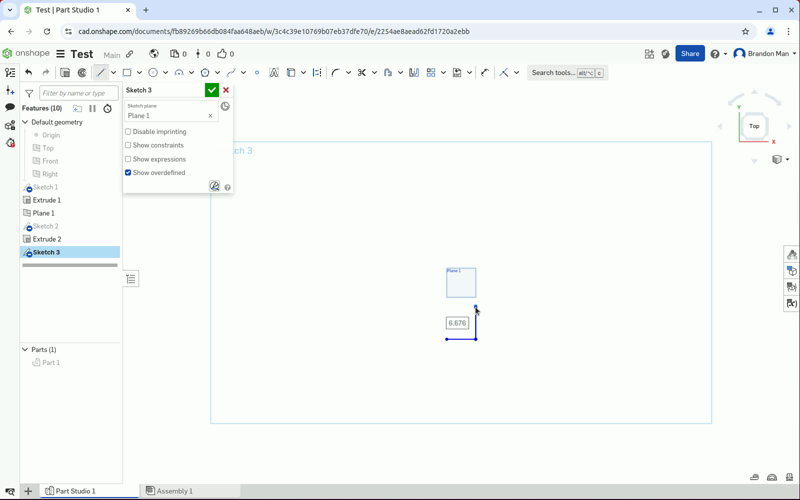
key(a)
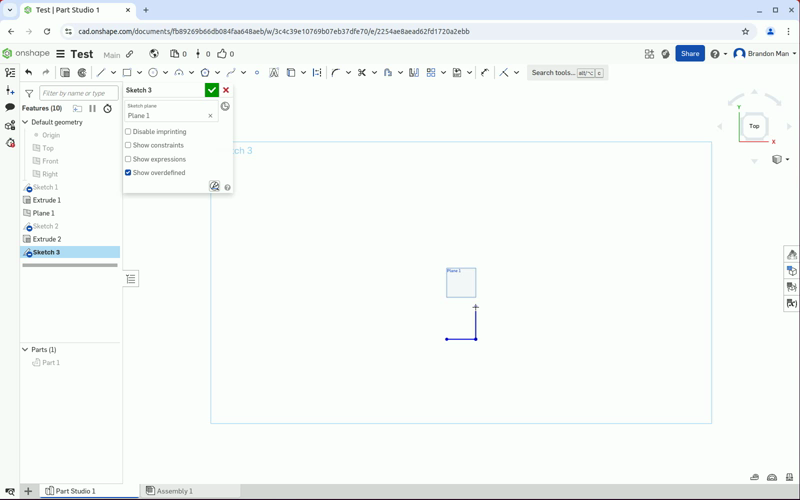
mouse_move(475, 306)
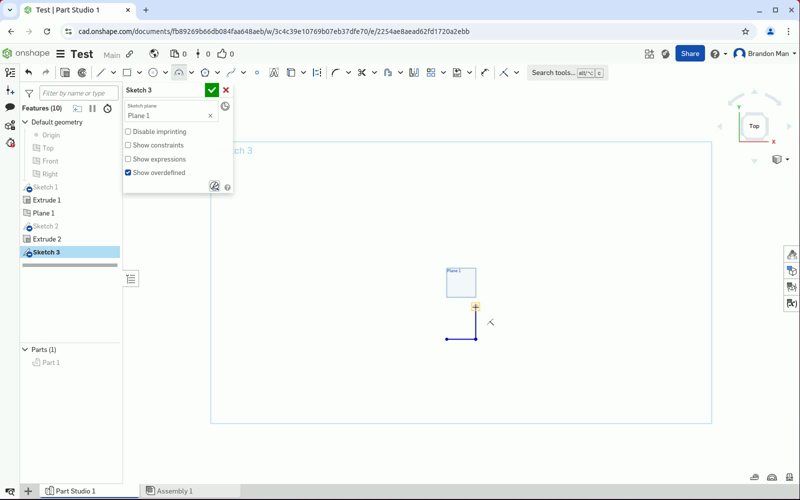
click(475, 306)
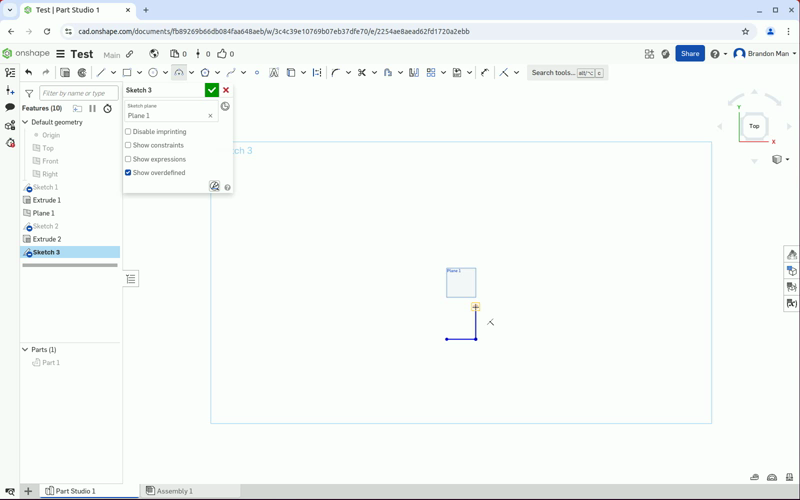
key_down(shift)
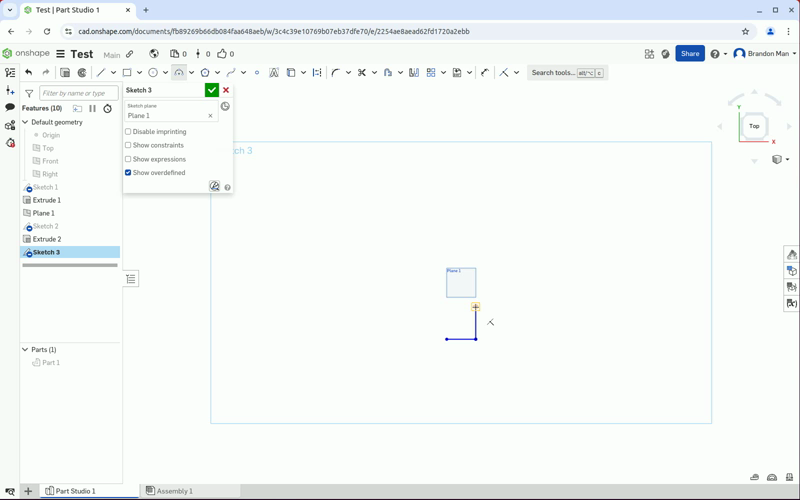
mouse_move(446, 306)
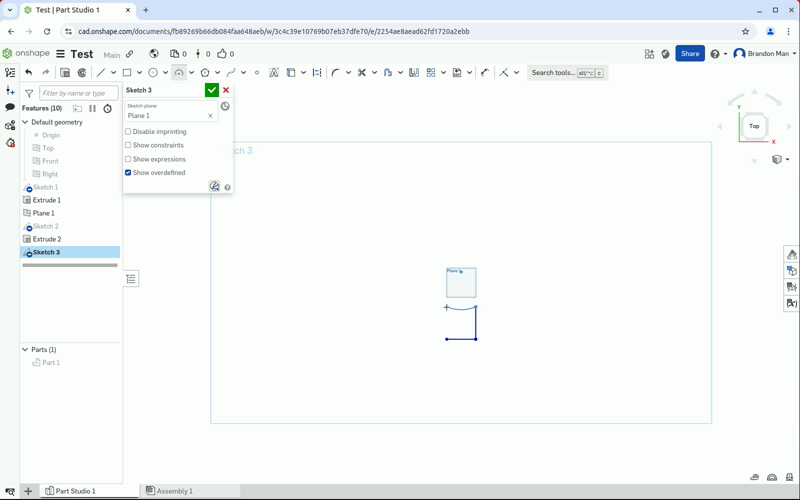
click(446, 306)
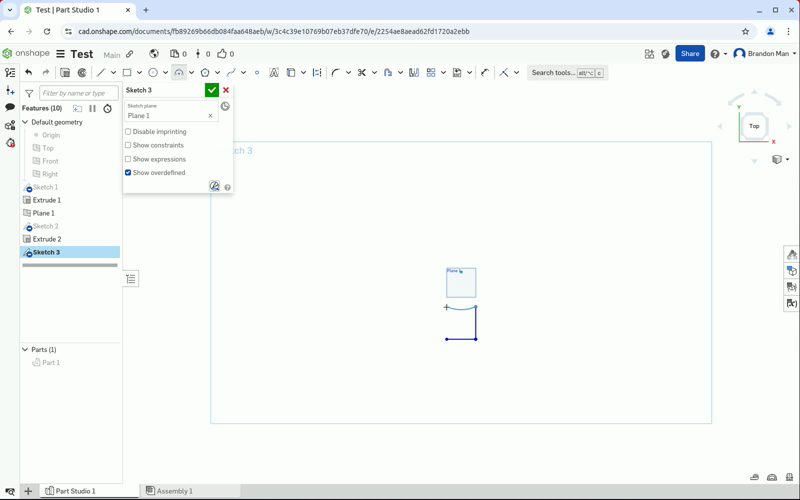
mouse_move(461, 310)
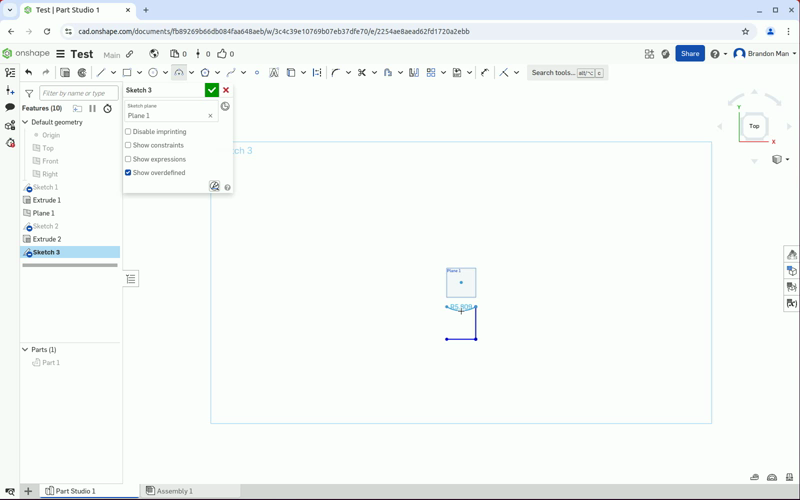
click(461, 310)
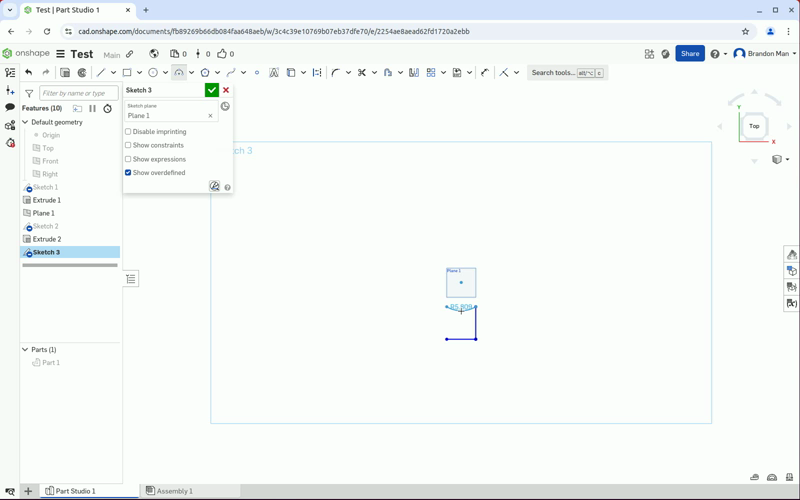
key_up(shift)
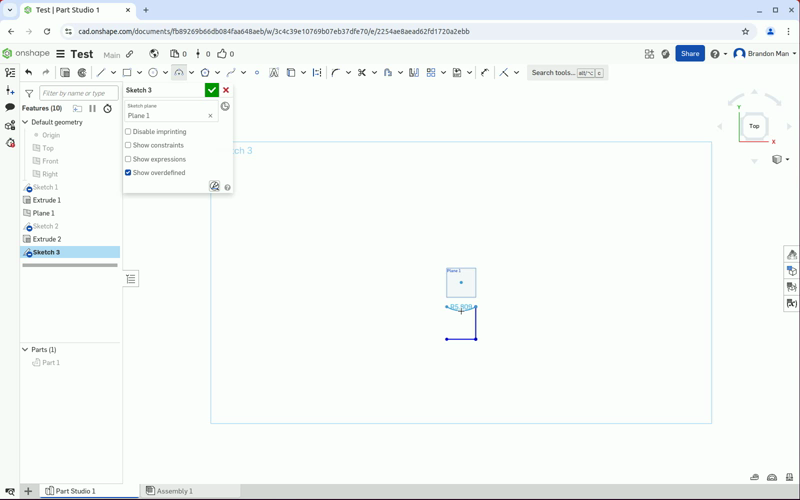
key(esc)
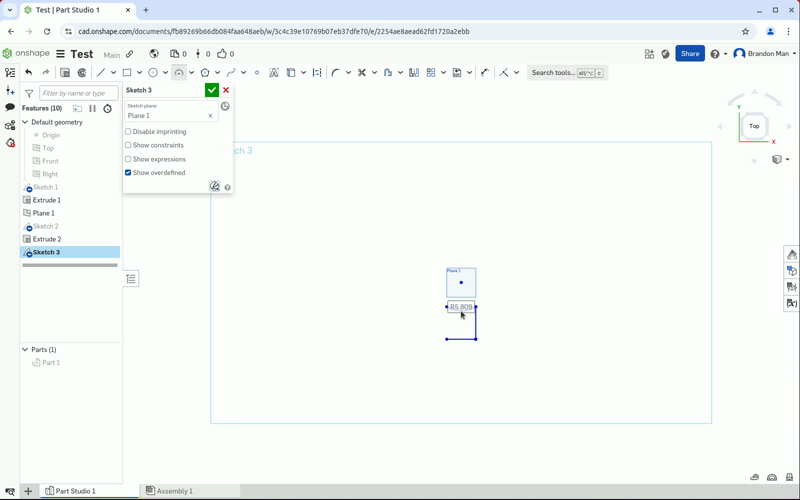
key(l)
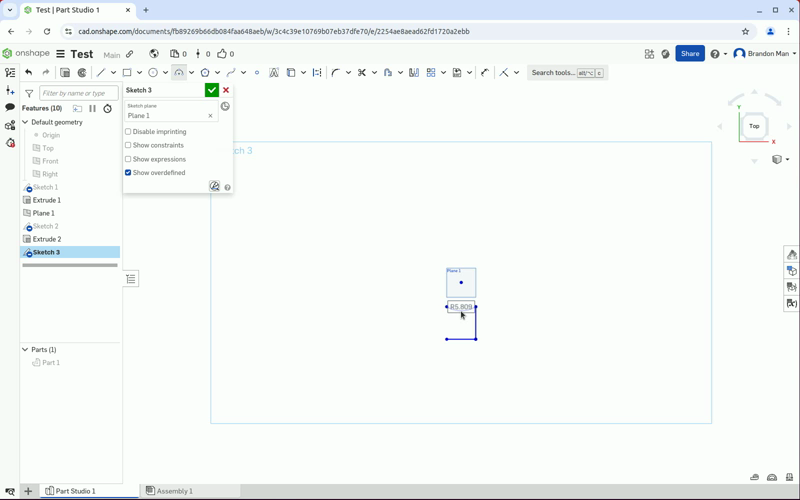
mouse_move(446, 306)
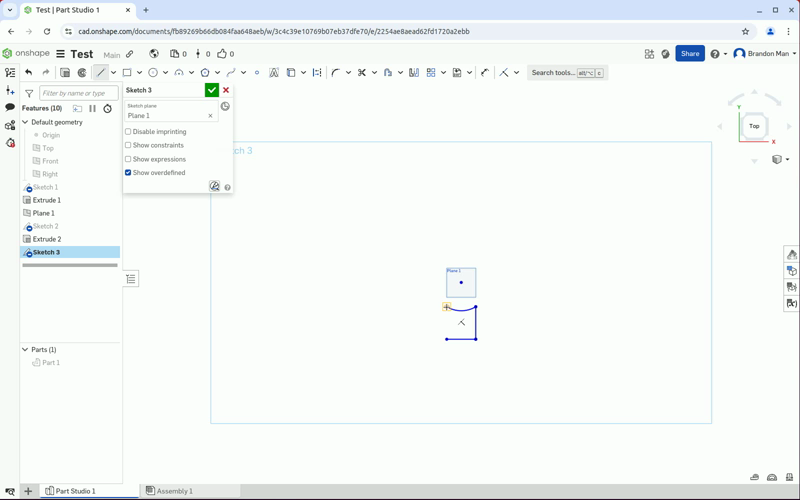
click(446, 306)
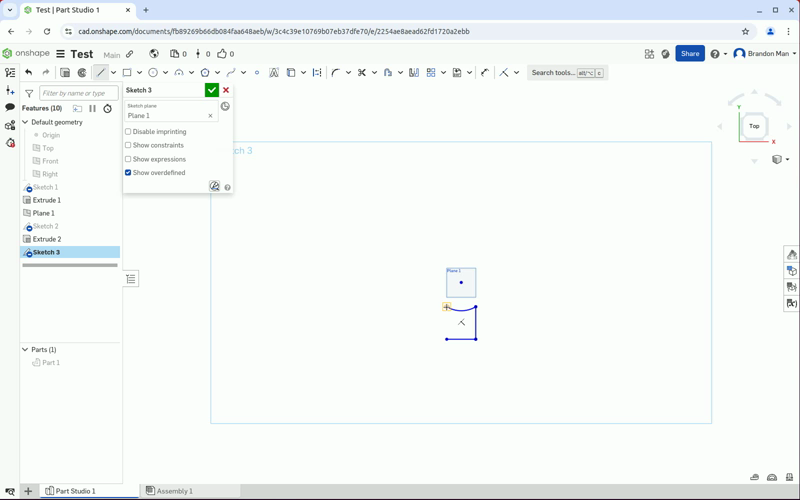
mouse_move(476, 306)
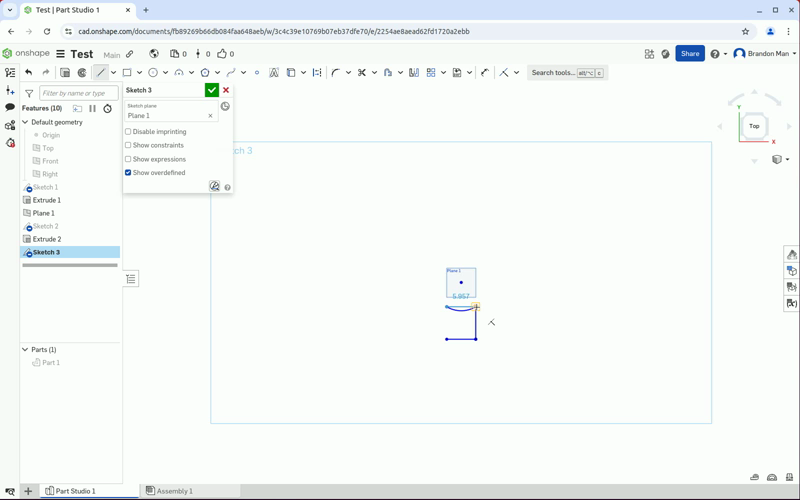
key_down(shift)
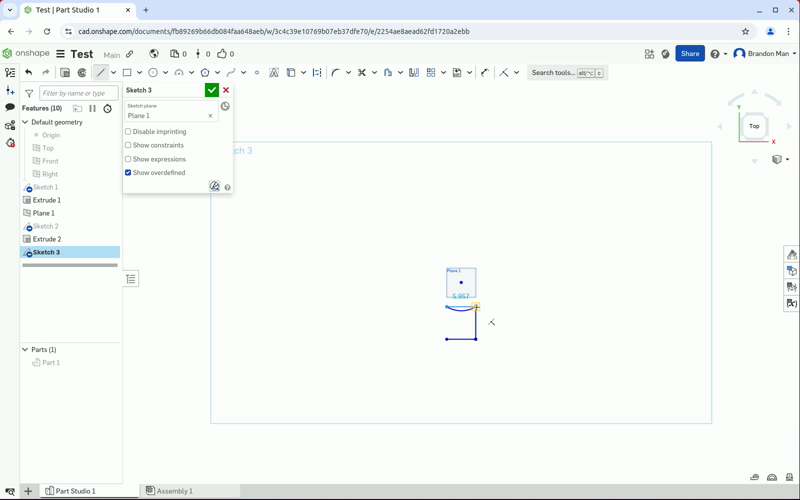
mouse_move(446, 339)
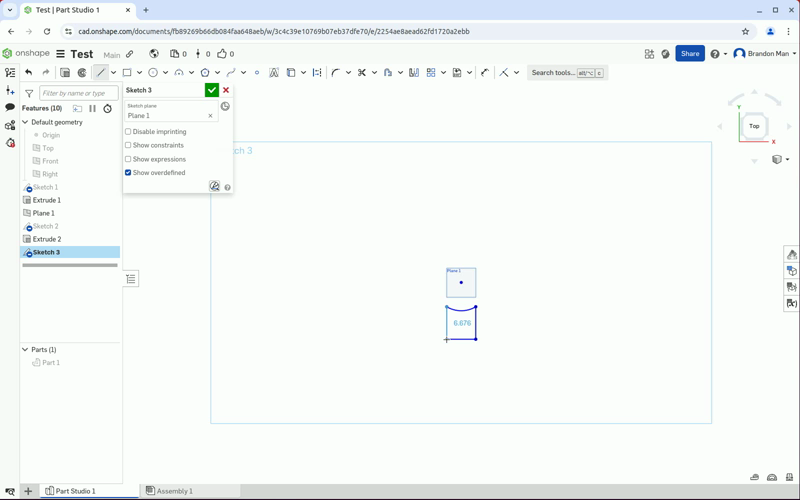
key_up(shift)
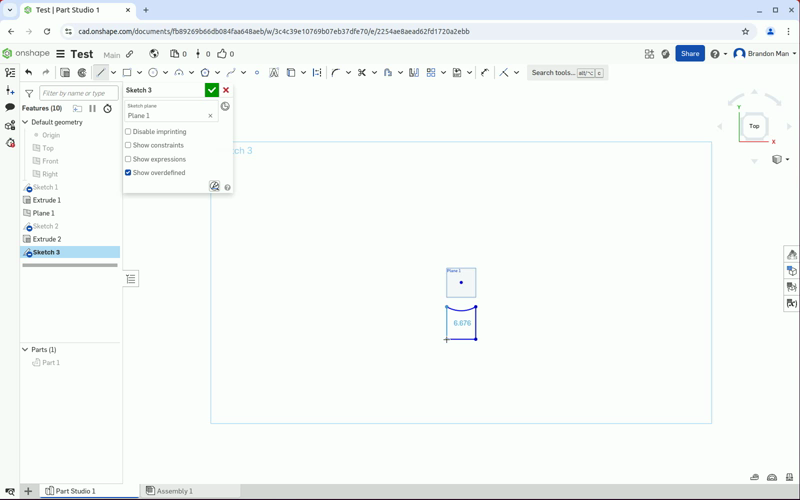
click(446, 339)
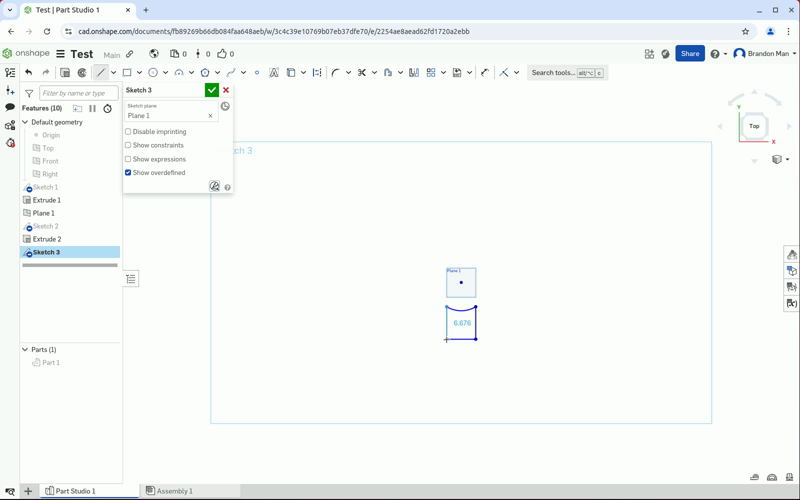
key(esc)
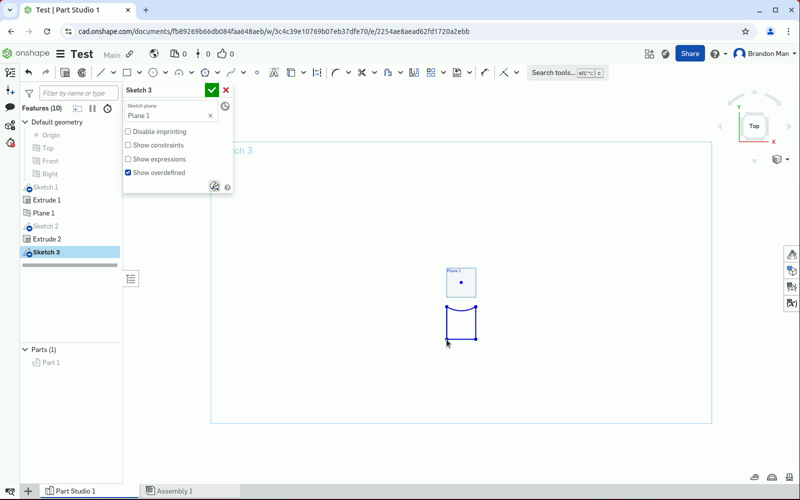
mouse_move(460, 335)
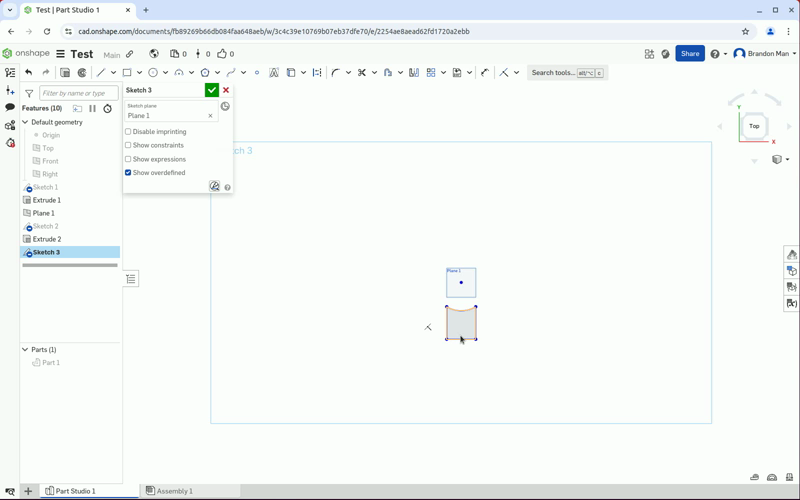
scroll(6)
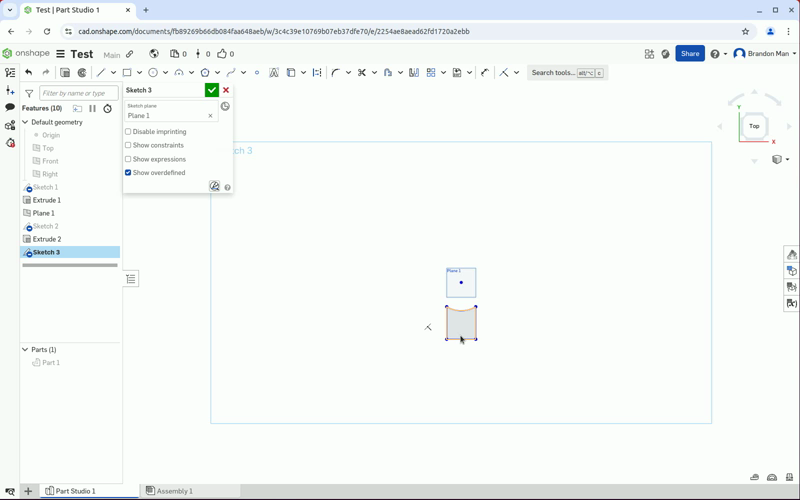
scroll(6)
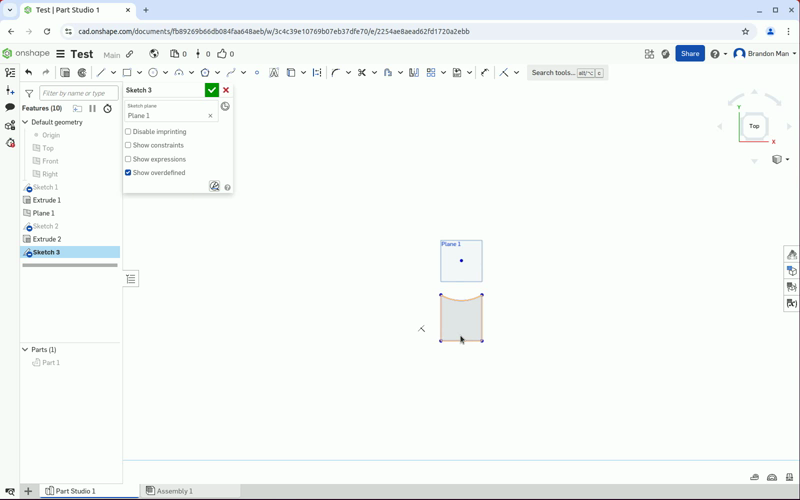
scroll(6)
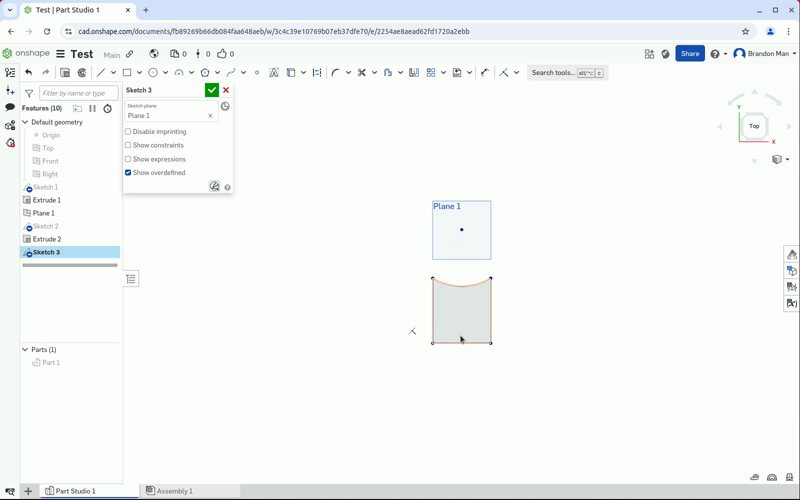
scroll(6)
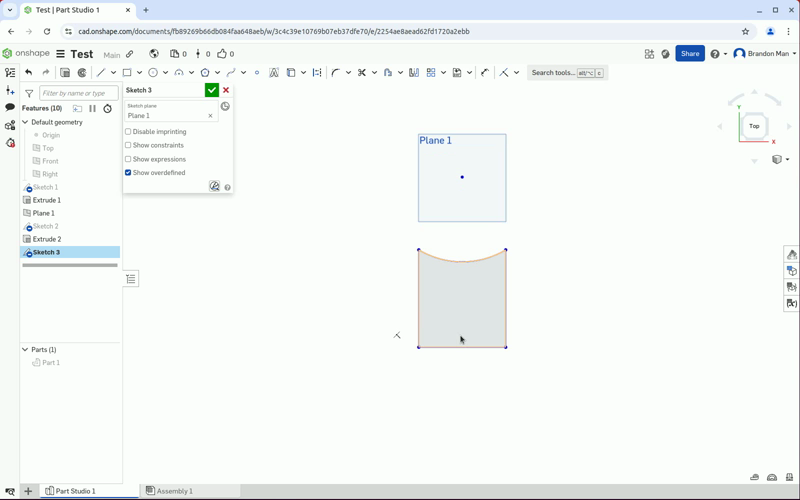
scroll(6)
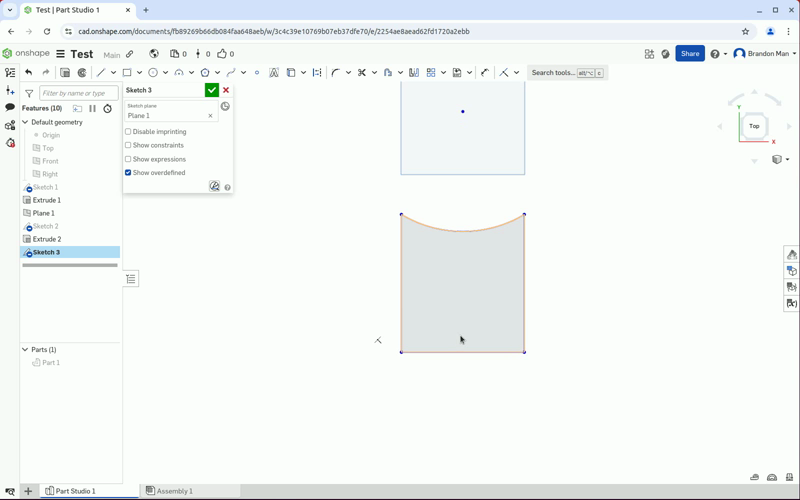
scroll(6)
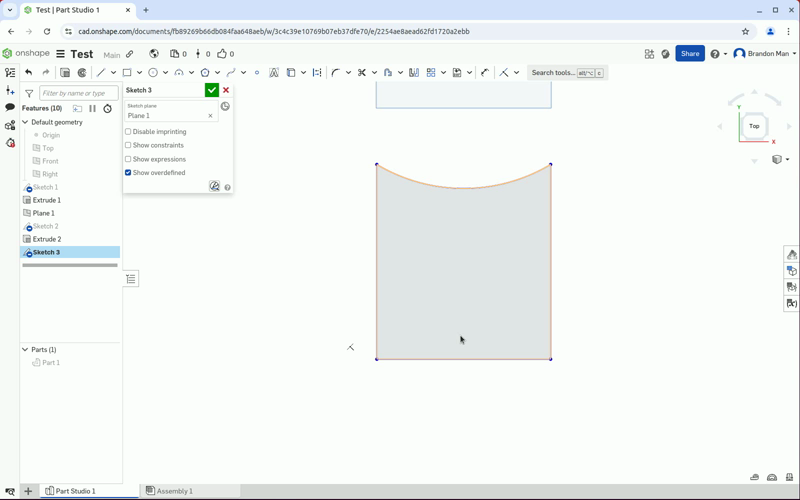
scroll(6)
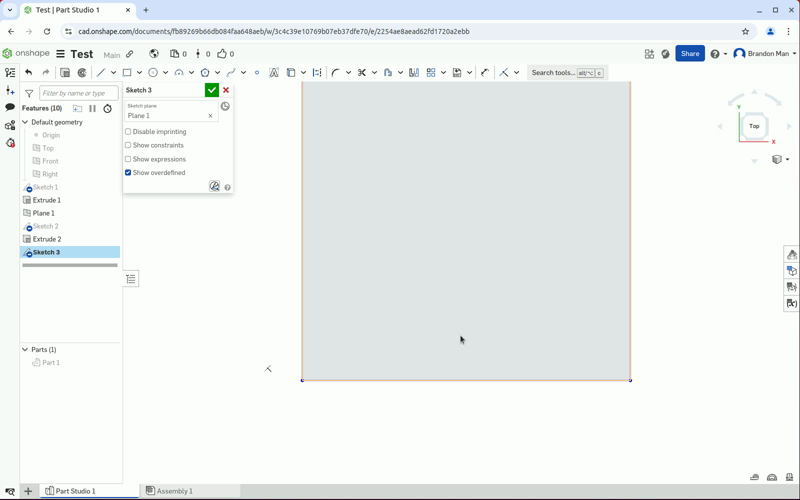
click(460, 335)
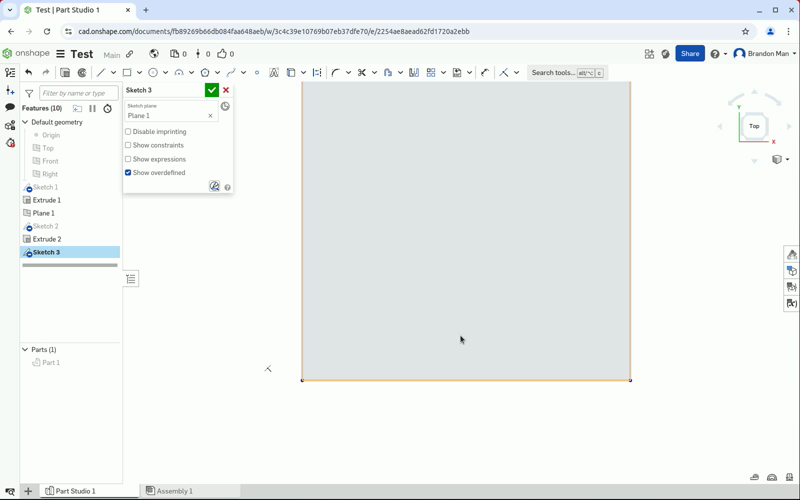
scroll(-6)
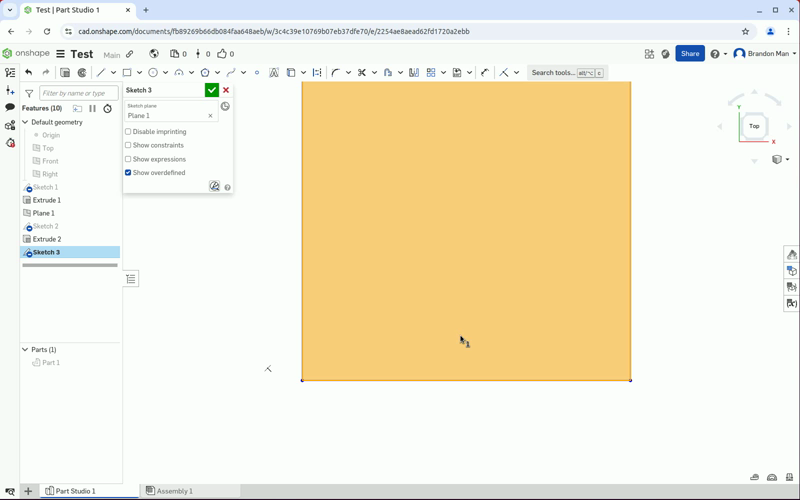
scroll(-6)
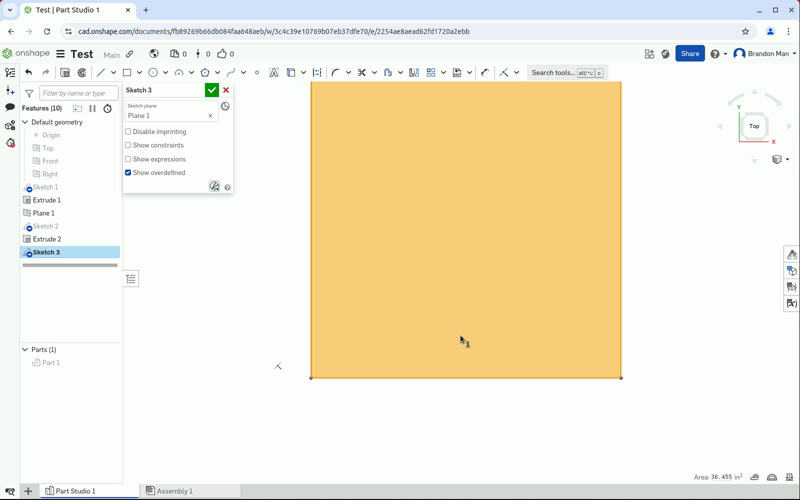
scroll(-6)
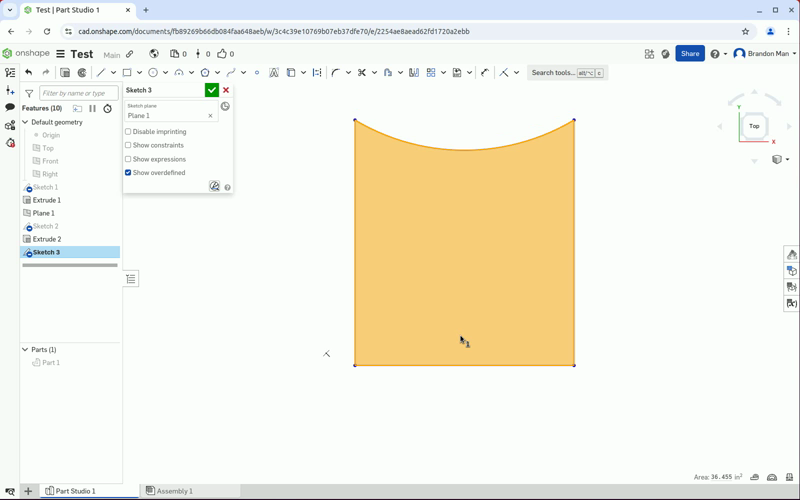
scroll(-6)
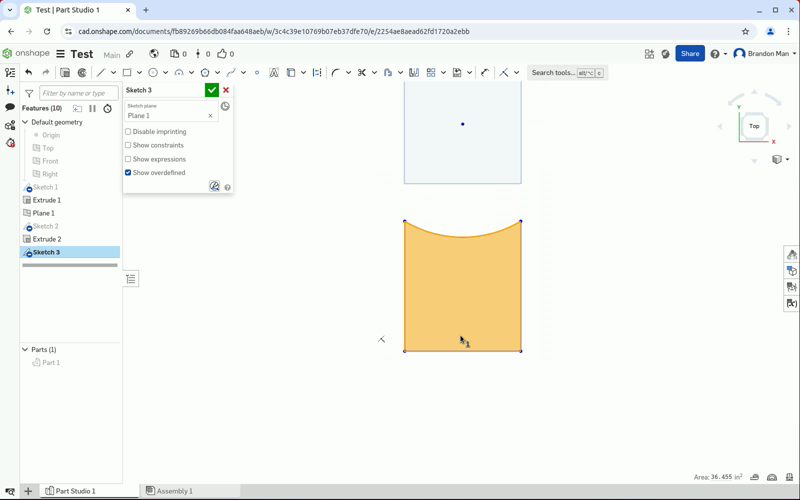
scroll(-6)
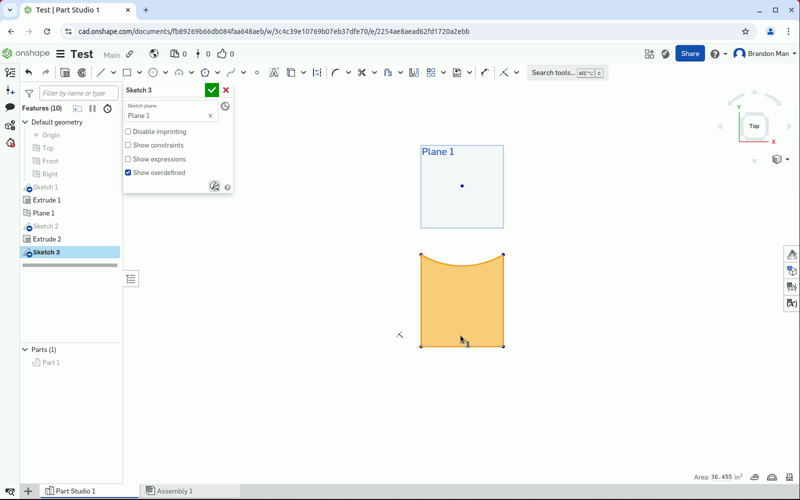
scroll(-6)
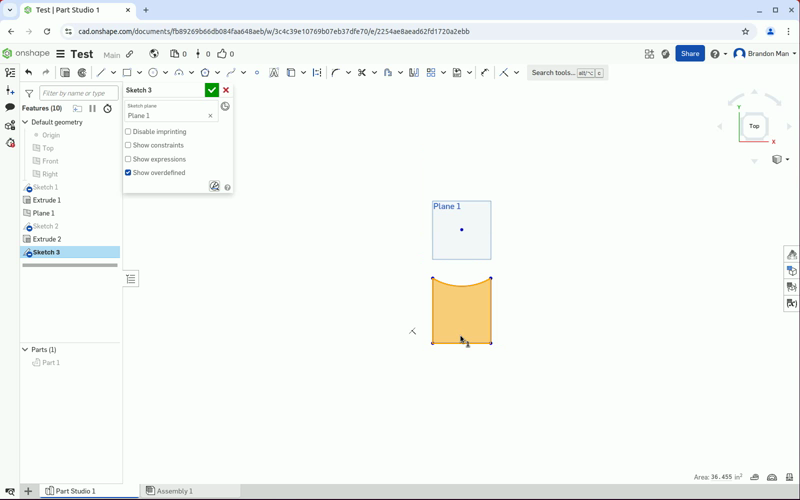
scroll(-6)
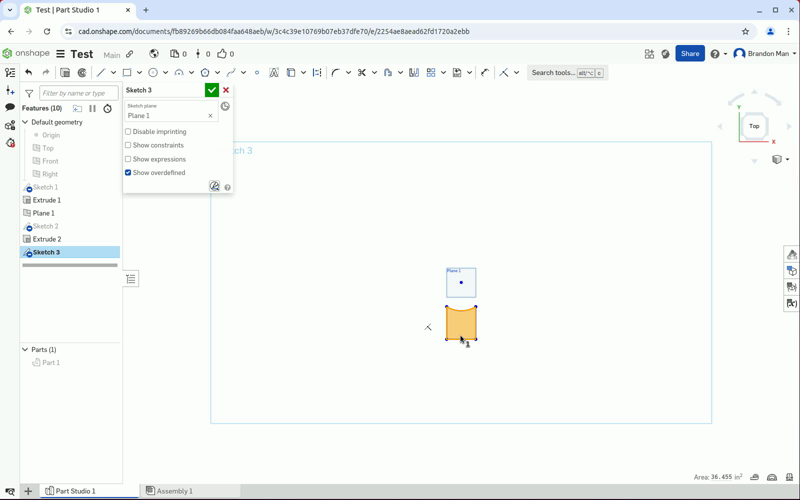
mouse_move(73, 352)
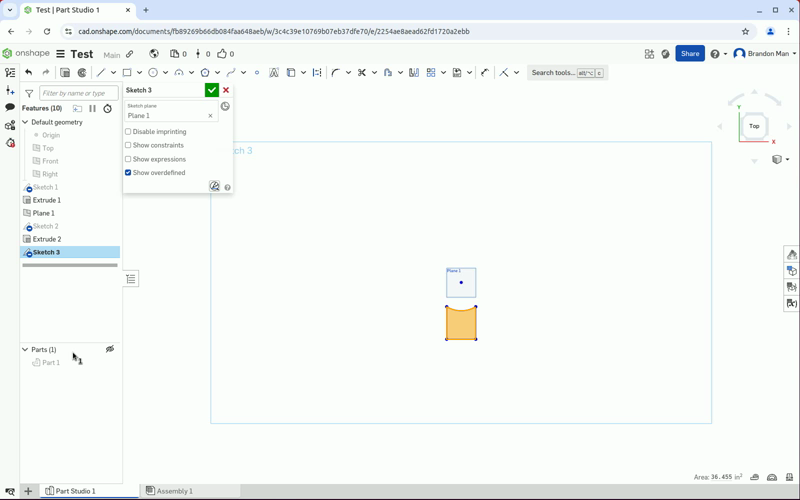
key(shift+y)
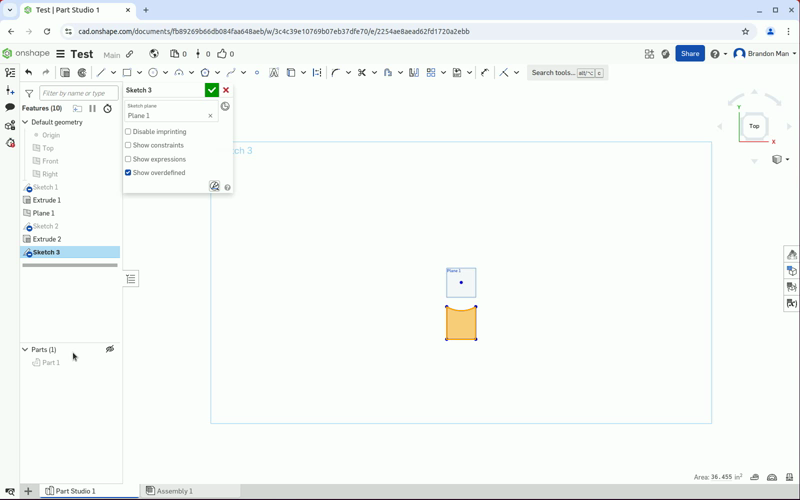
key(shift+e)
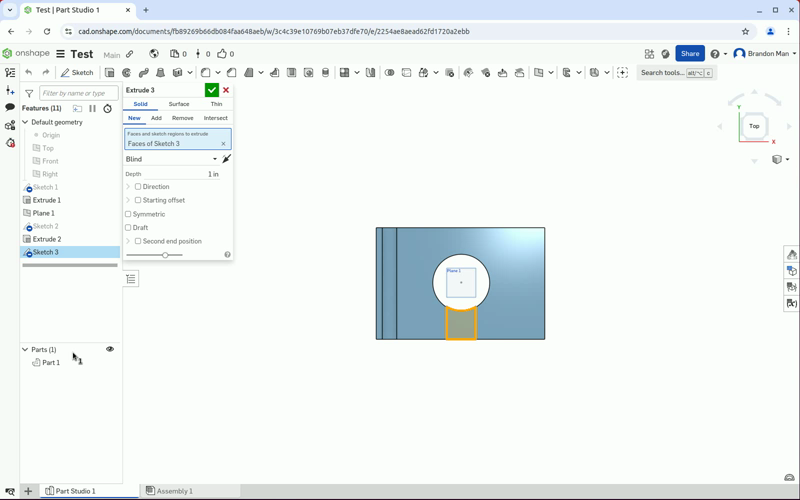
mouse_move(143, 106)
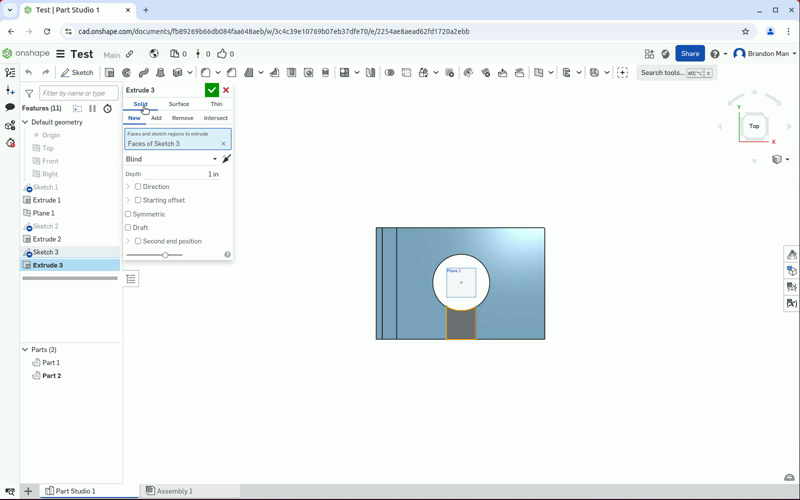
click(143, 106)
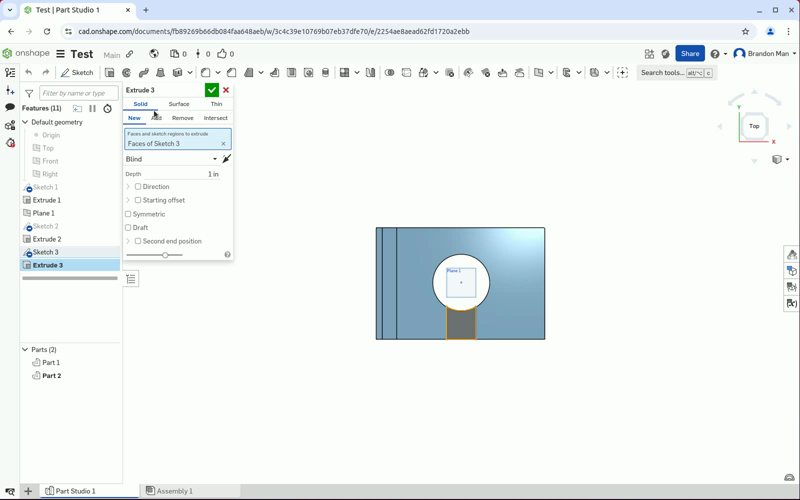
mouse_move(186, 120)
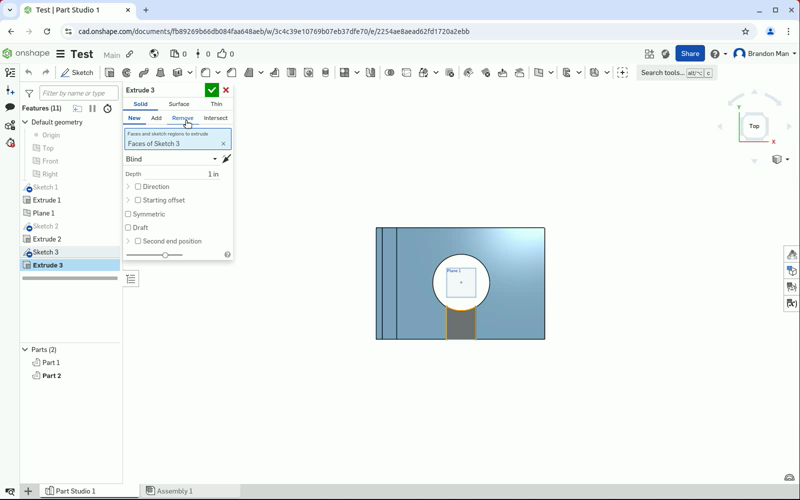
click(186, 120)
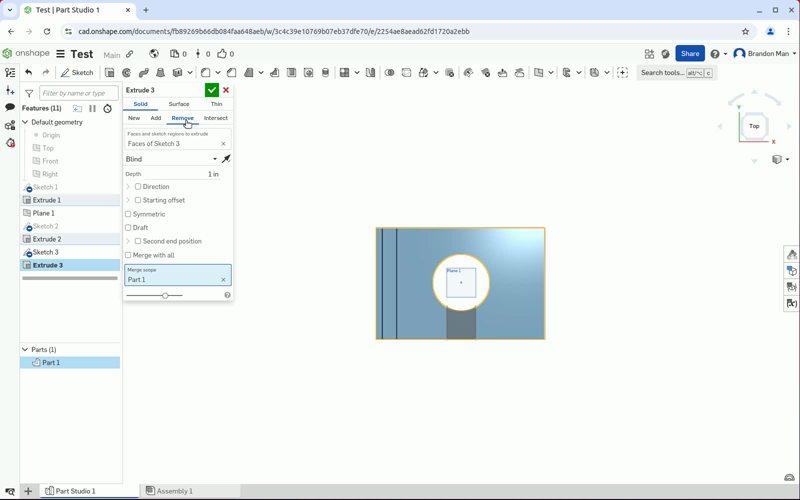
key(tab, 4)
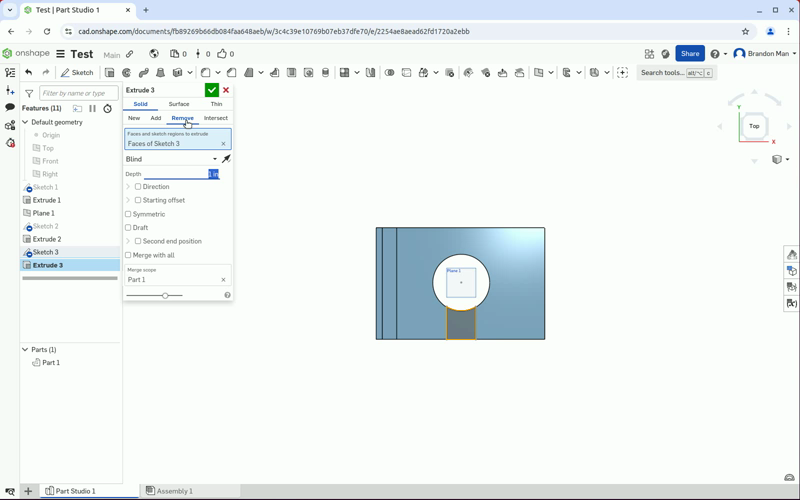
text(1.204)
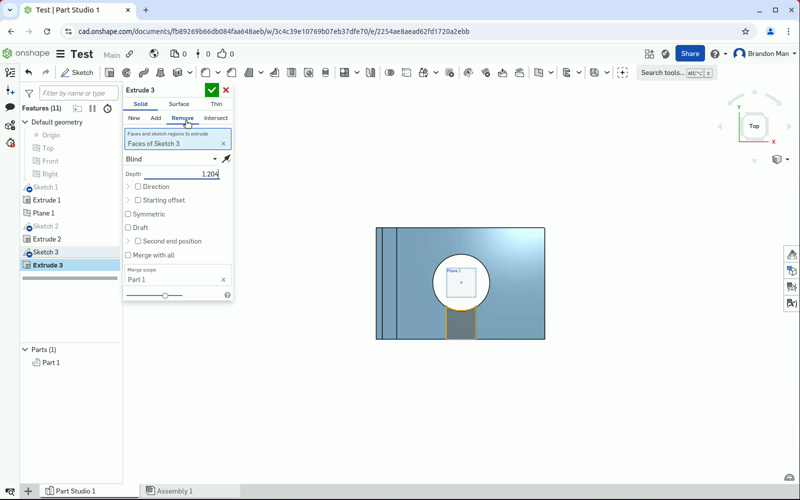
key(tab, 6)
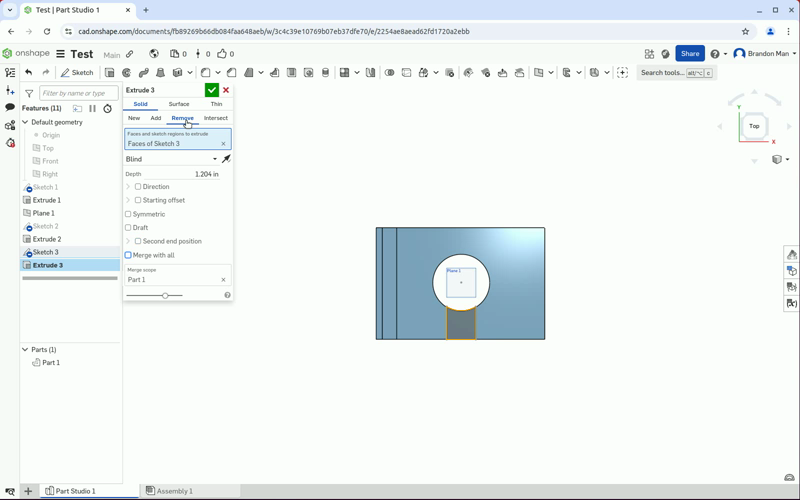
key(space)
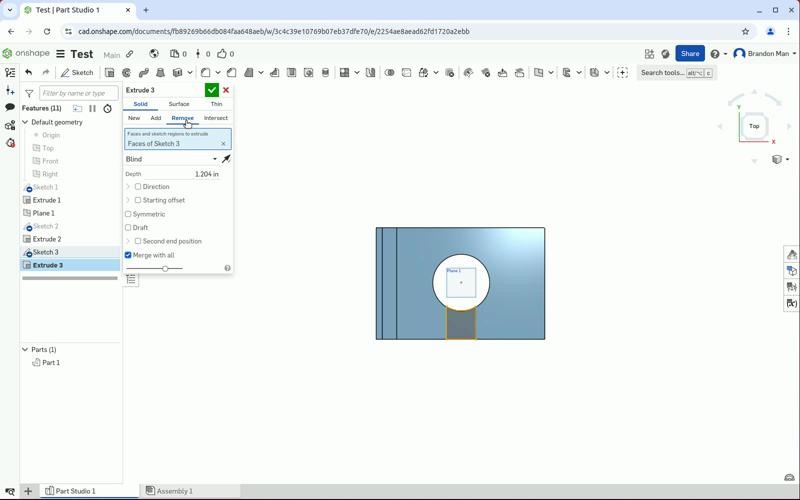
key(enter)
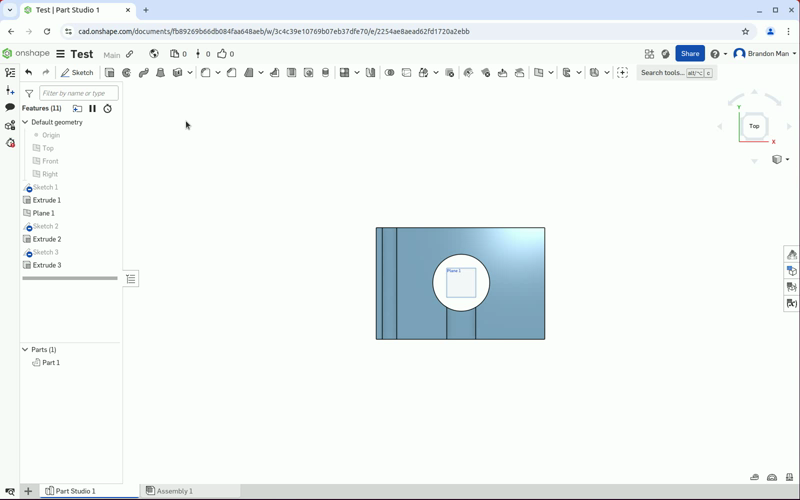
key(shift+h)
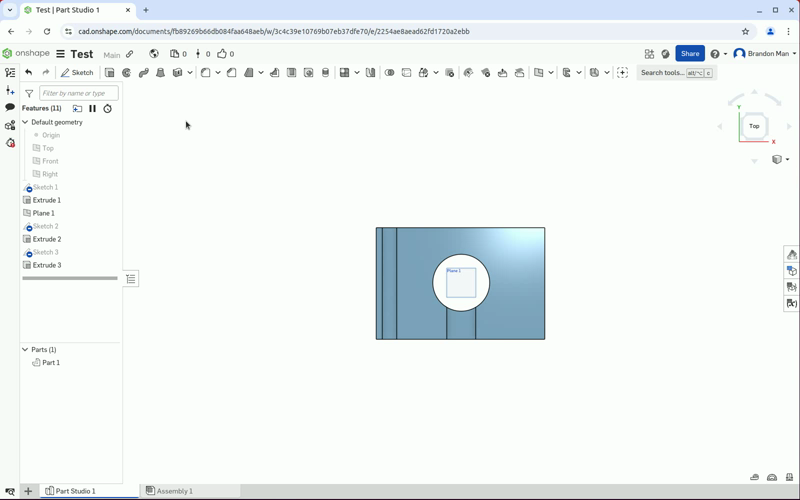
key(shift+h)
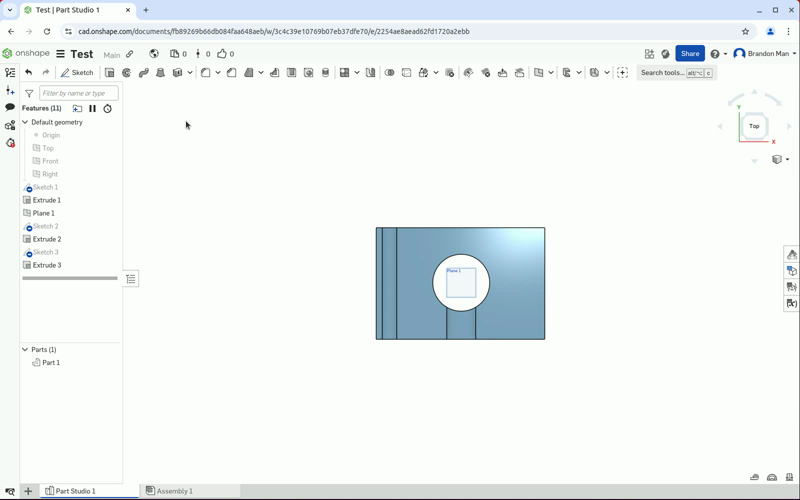
mouse_move(73, 189)
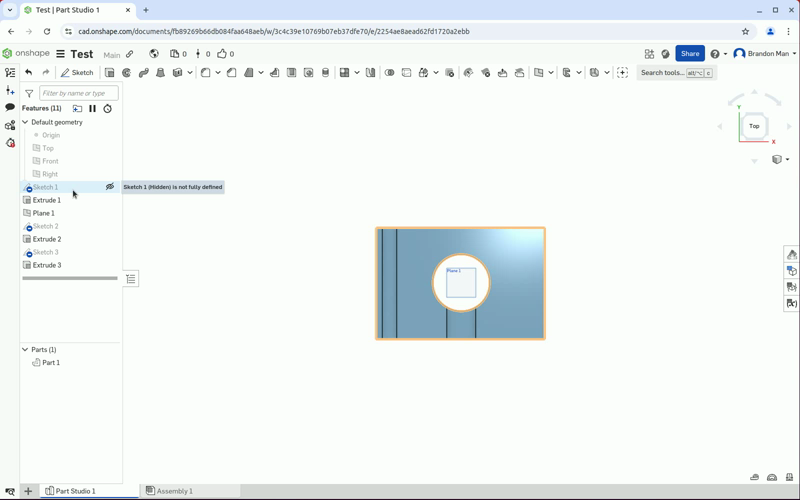
click(73, 189)
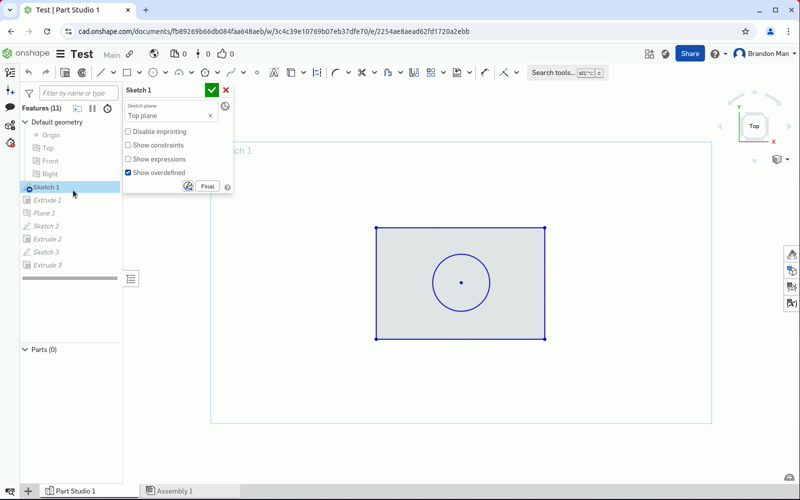
mouse_move(229, 92)
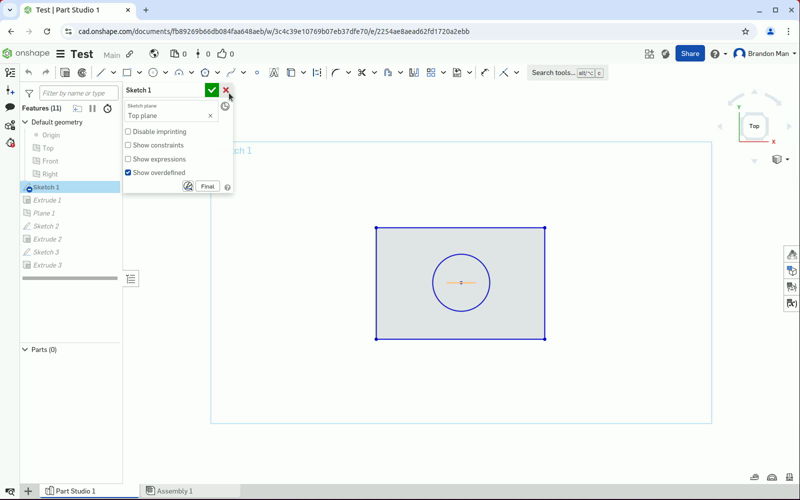
click(229, 92)
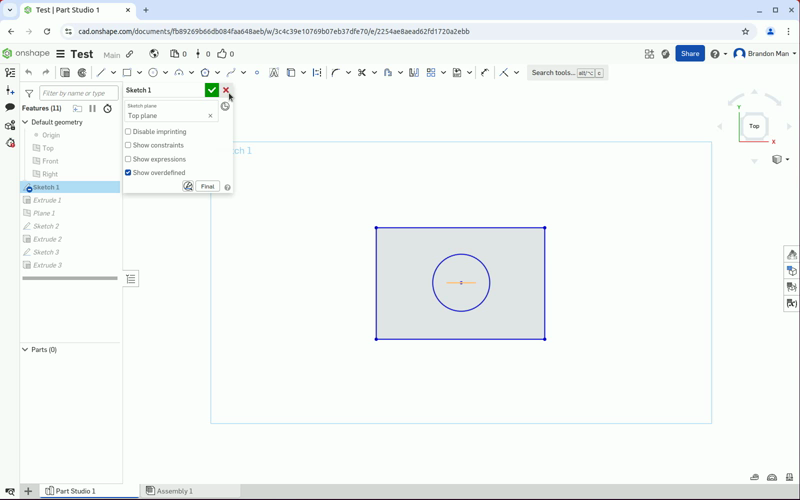
key(shift+s)
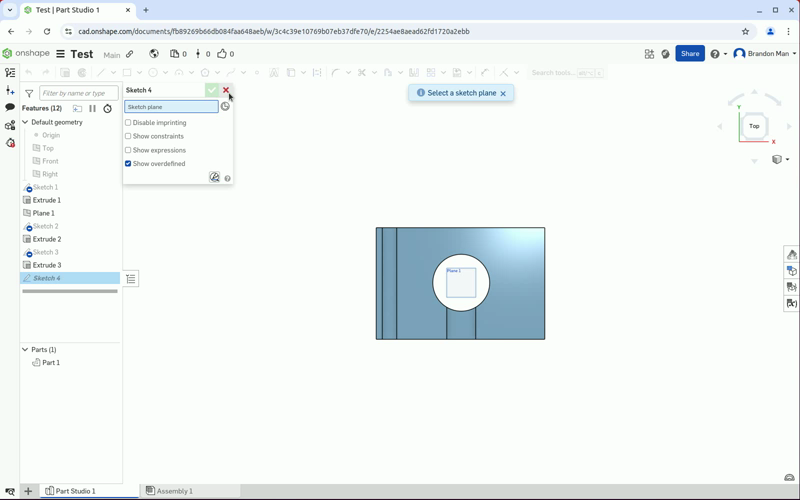
mouse_move(73, 215)
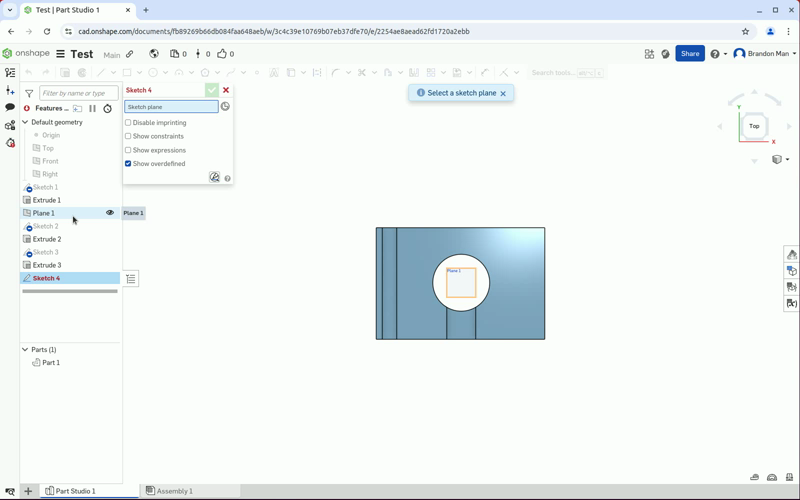
click(73, 215)
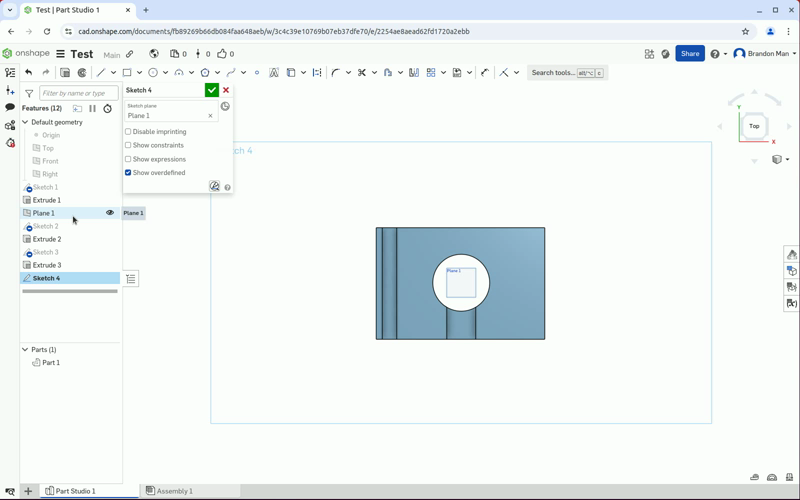
mouse_move(73, 352)
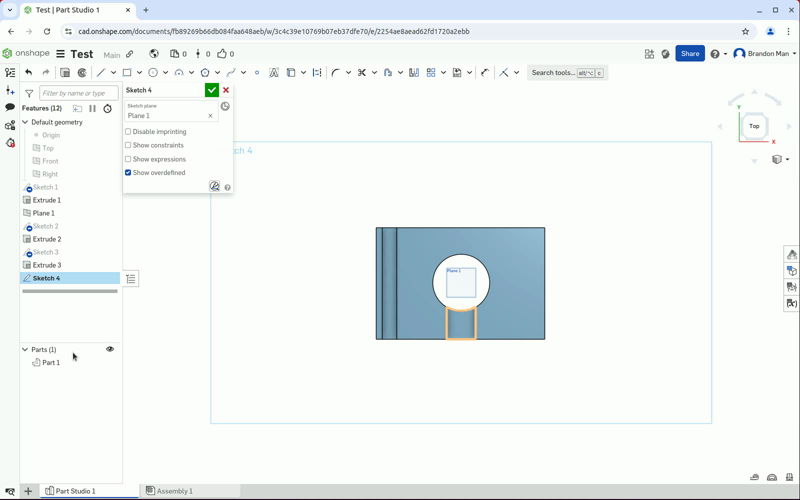
key(y)
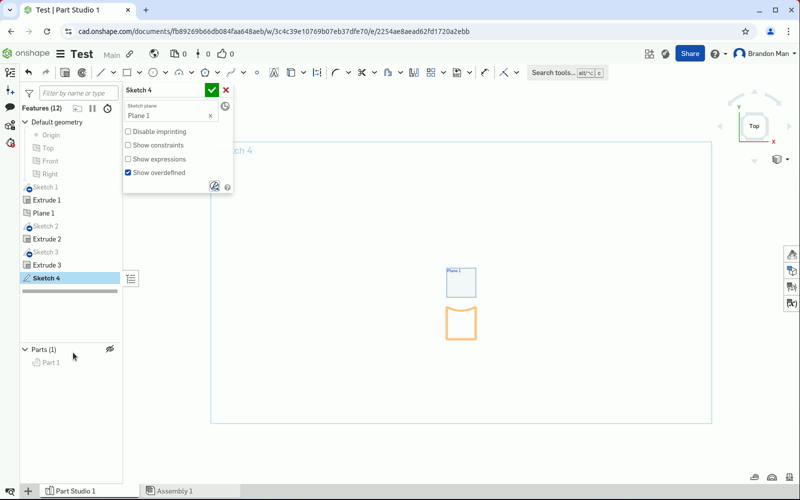
key(a)
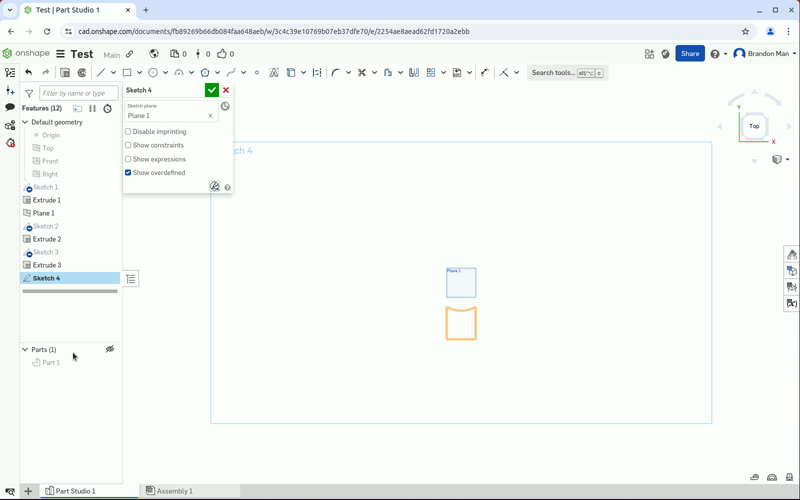
key_down(shift)
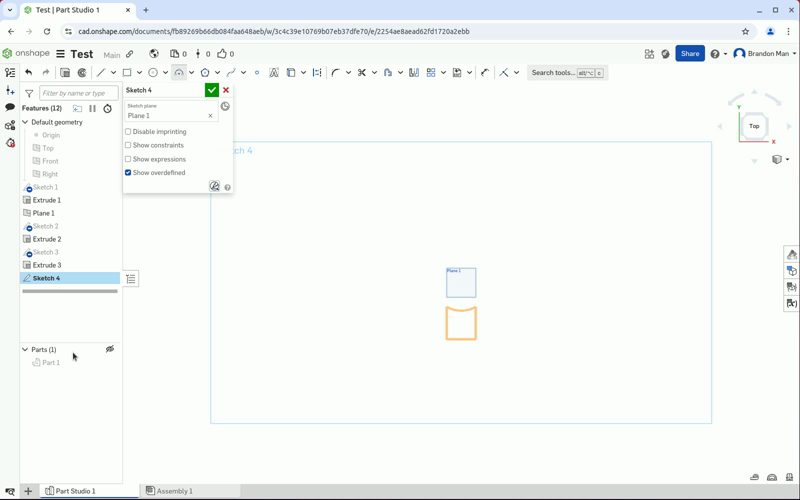
mouse_move(446, 258)
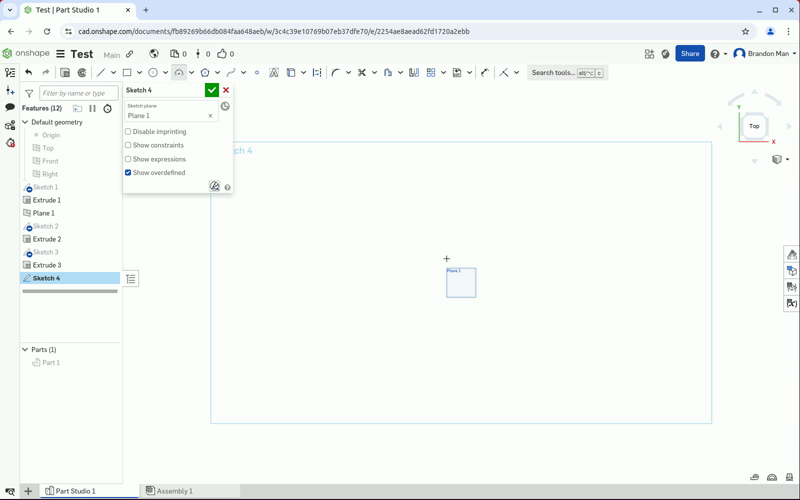
click(446, 258)
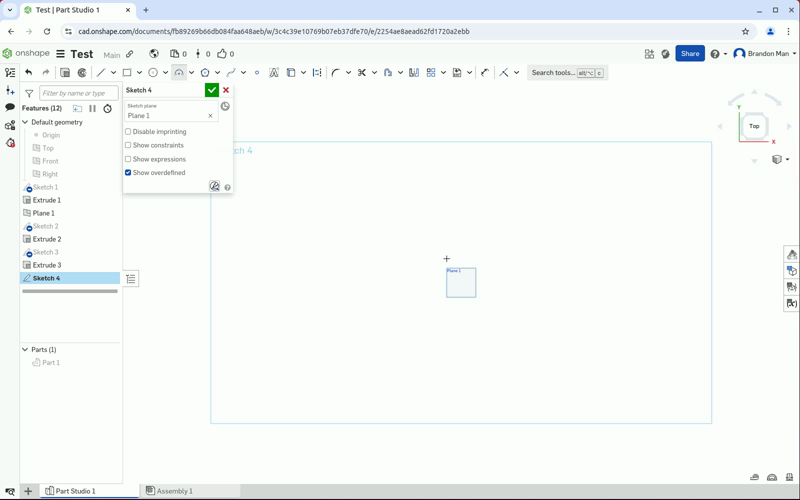
key_up(shift)
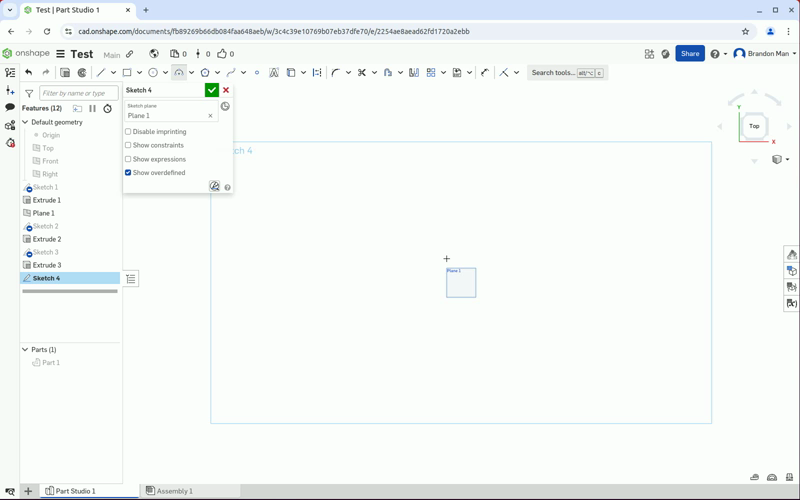
key_down(shift)
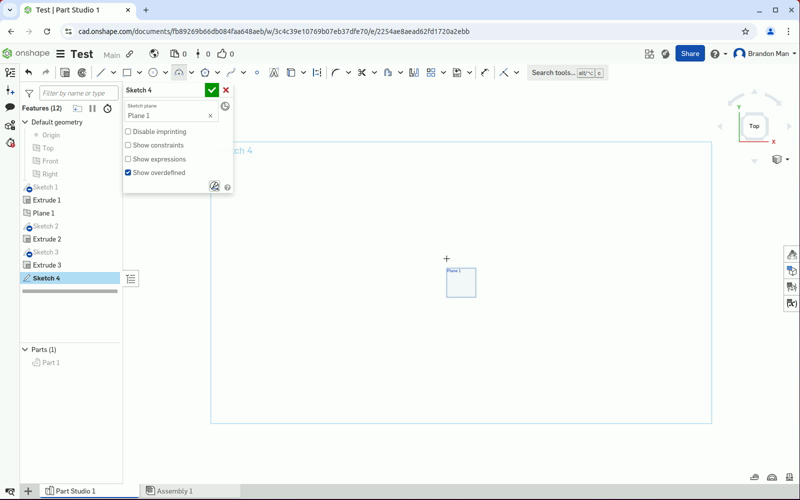
mouse_move(475, 258)
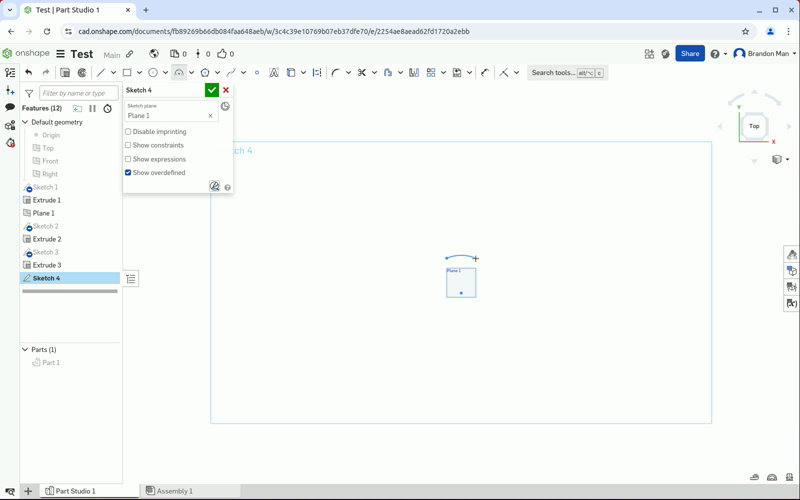
click(475, 258)
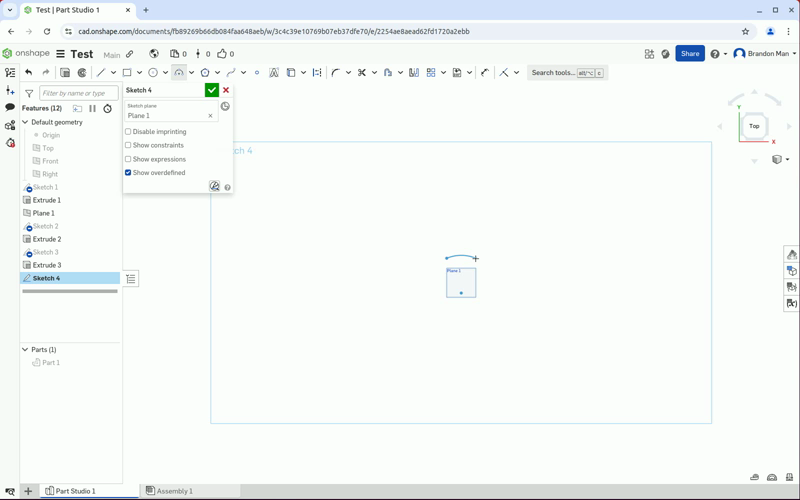
mouse_move(461, 254)
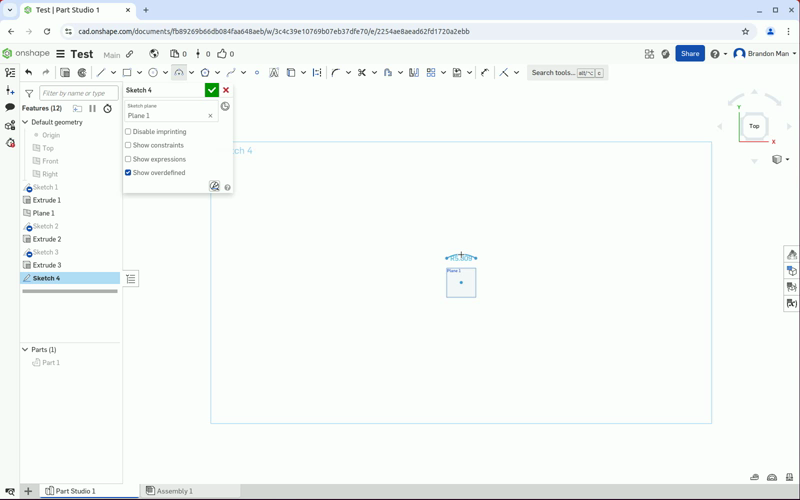
click(461, 254)
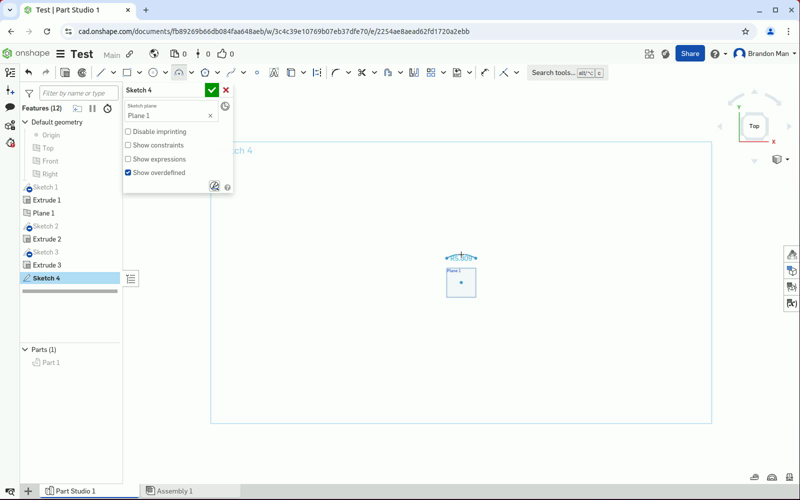
key_up(shift)
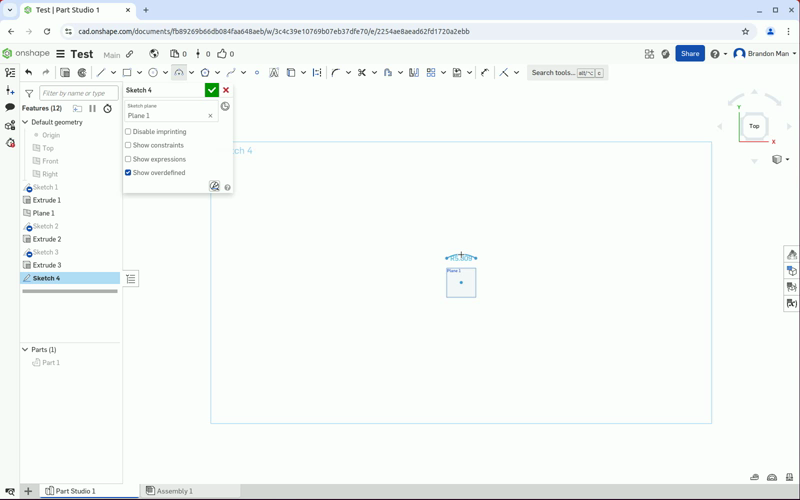
key(esc)
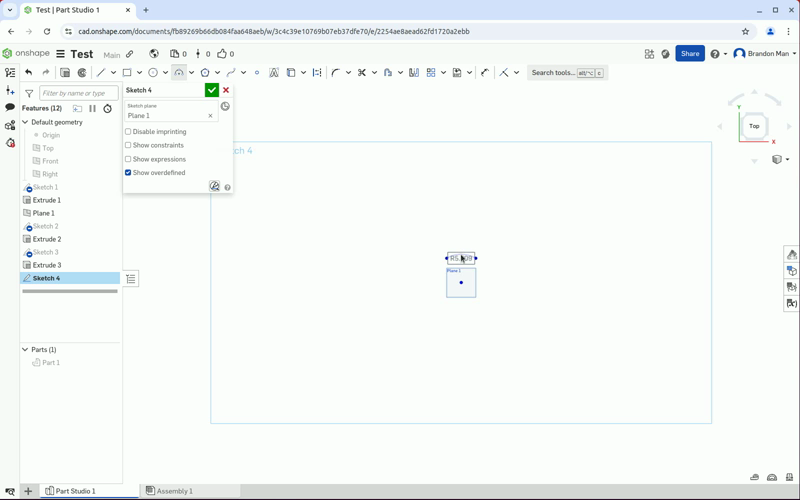
key(l)
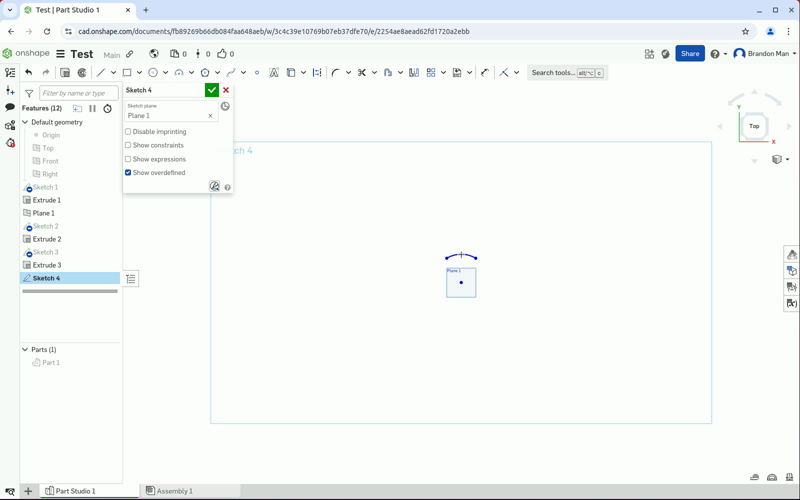
mouse_move(475, 258)
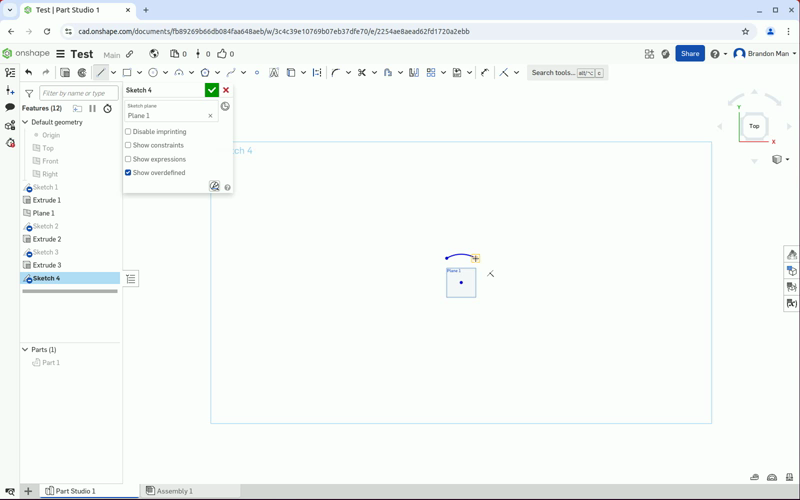
click(475, 258)
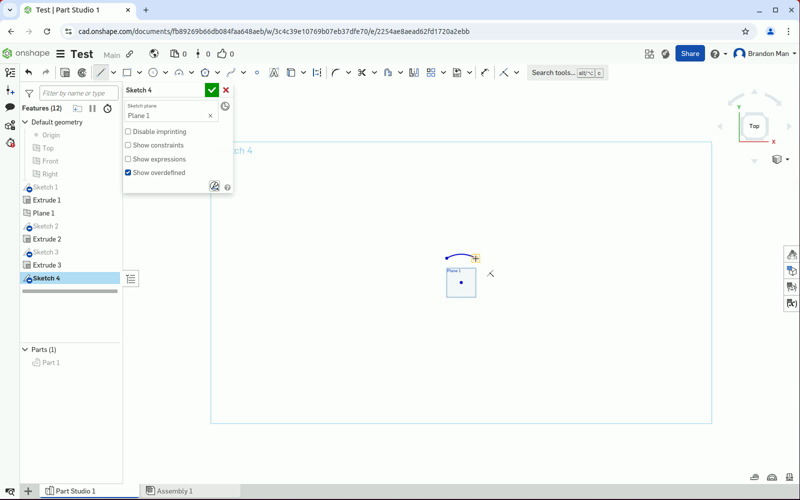
key_down(shift)
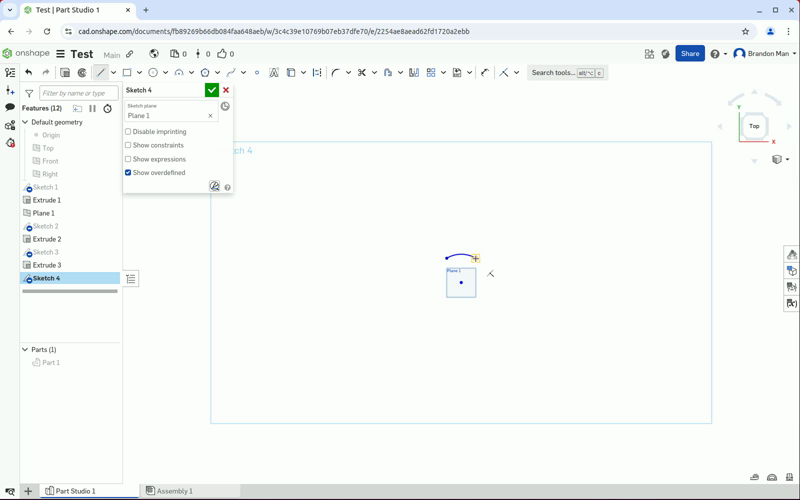
mouse_move(505, 258)
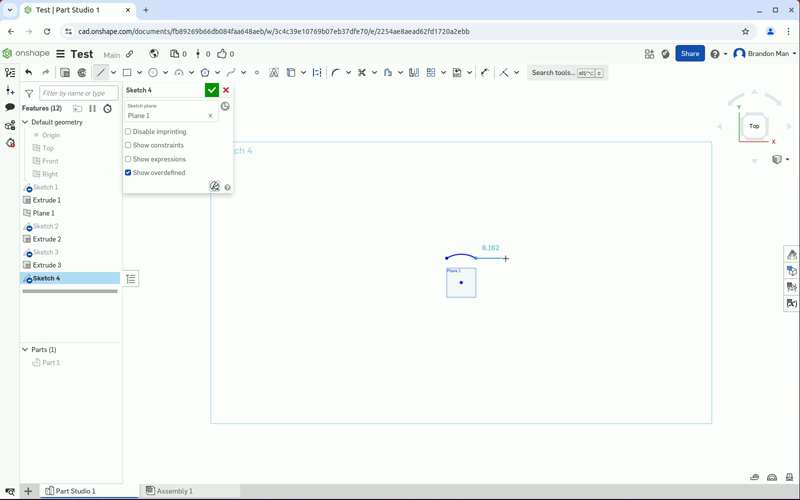
mouse_move(475, 225)
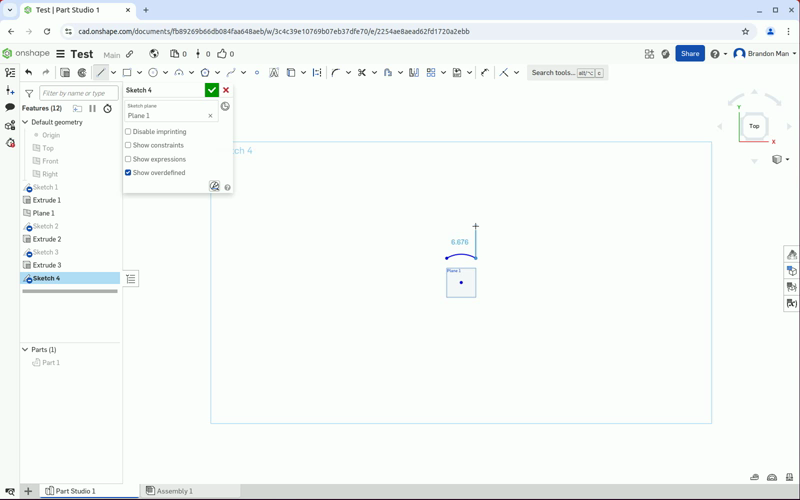
click(475, 225)
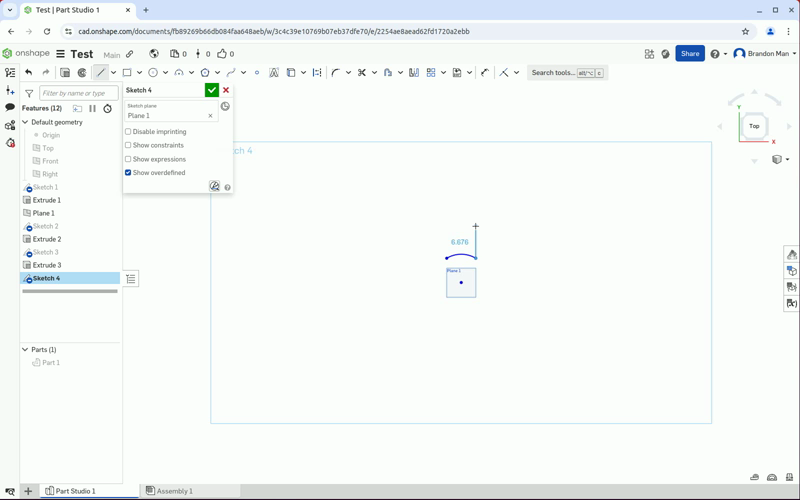
key_up(shift)
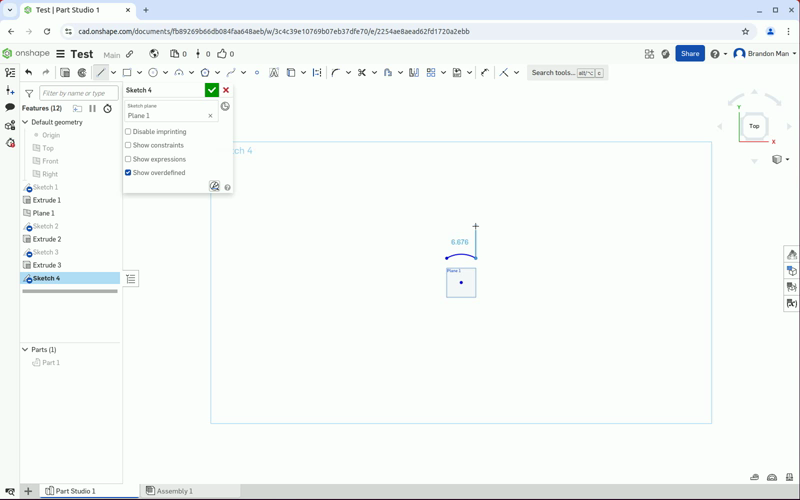
key_down(shift)
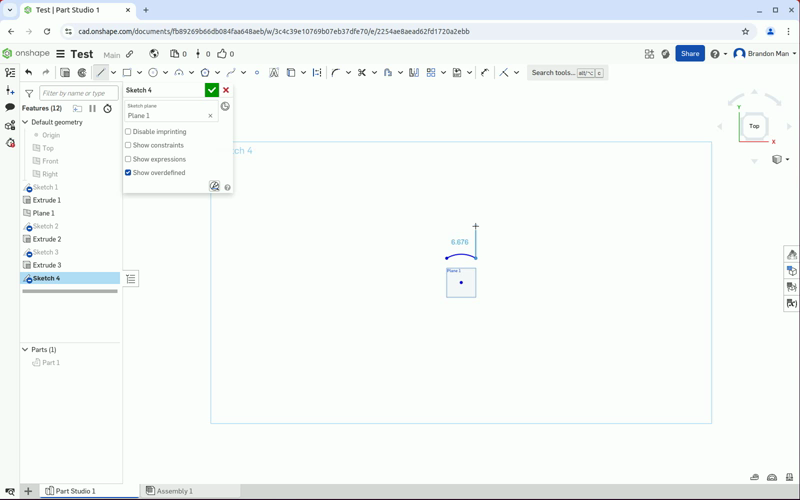
mouse_move(505, 225)
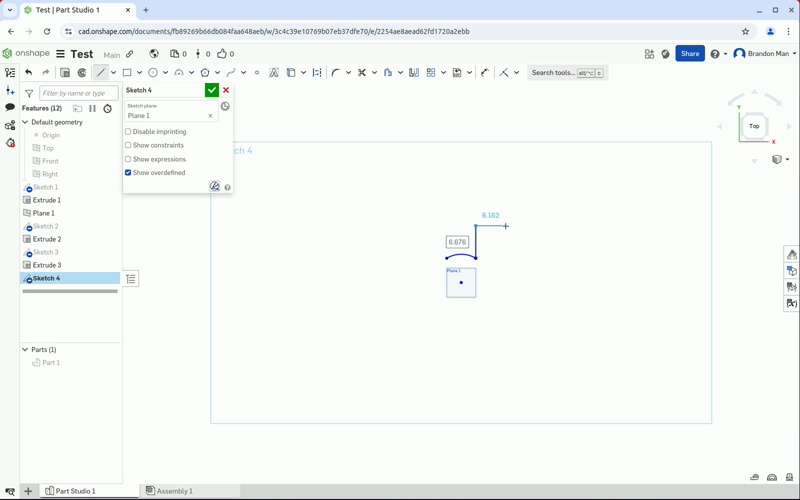
mouse_move(446, 225)
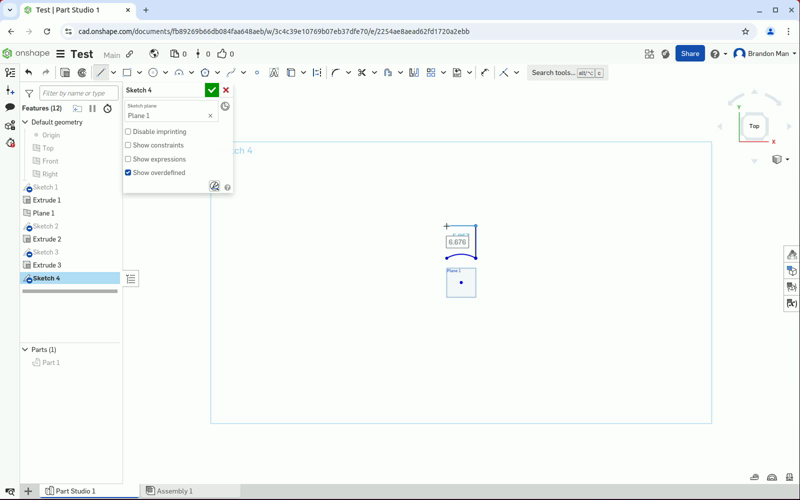
click(446, 225)
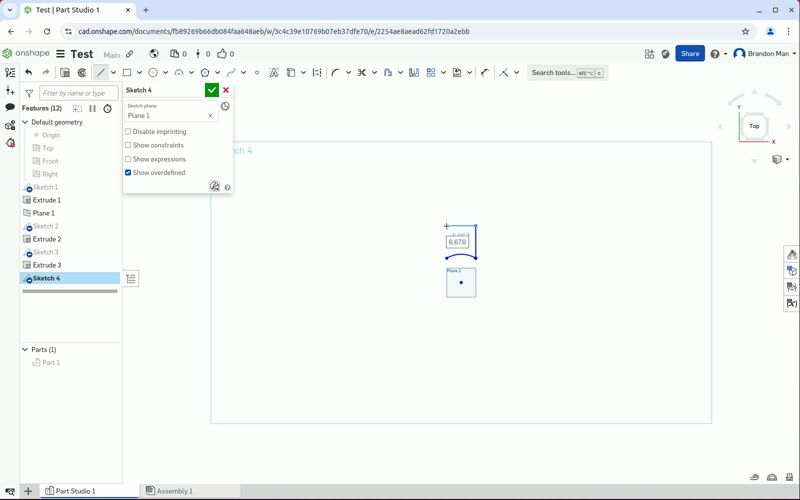
key_up(shift)
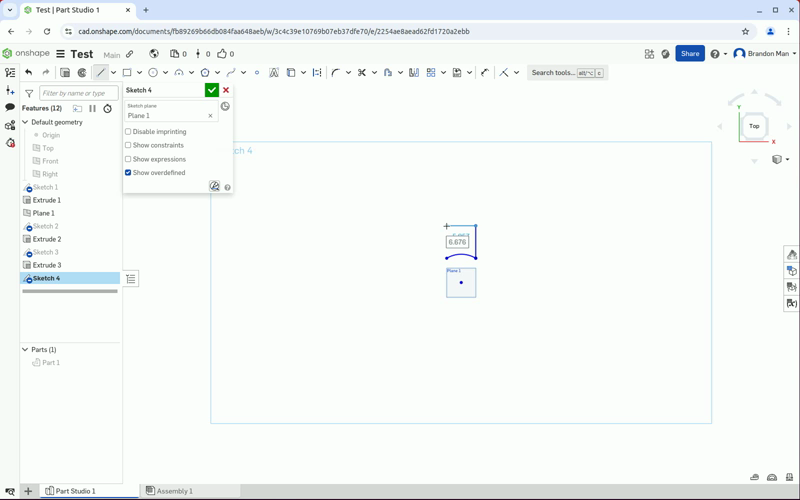
mouse_move(476, 225)
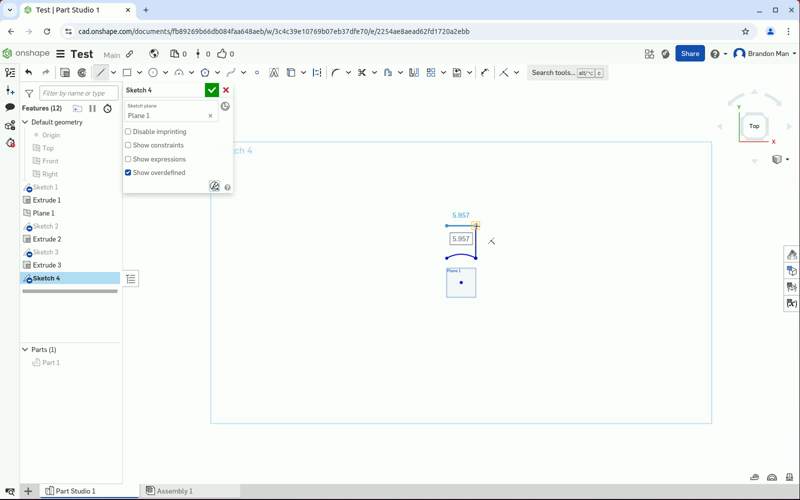
key_down(shift)
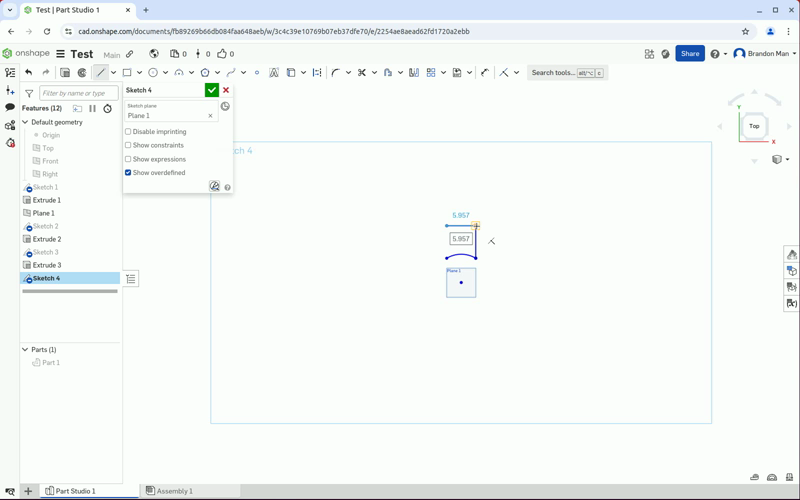
mouse_move(446, 258)
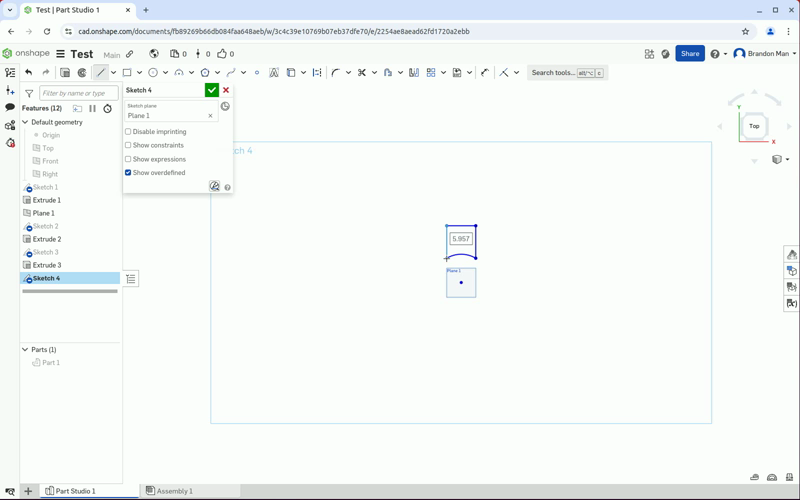
key_up(shift)
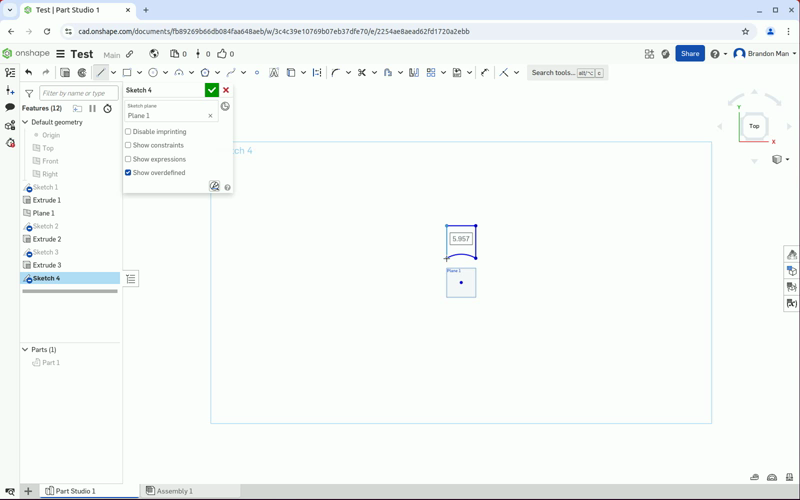
click(446, 258)
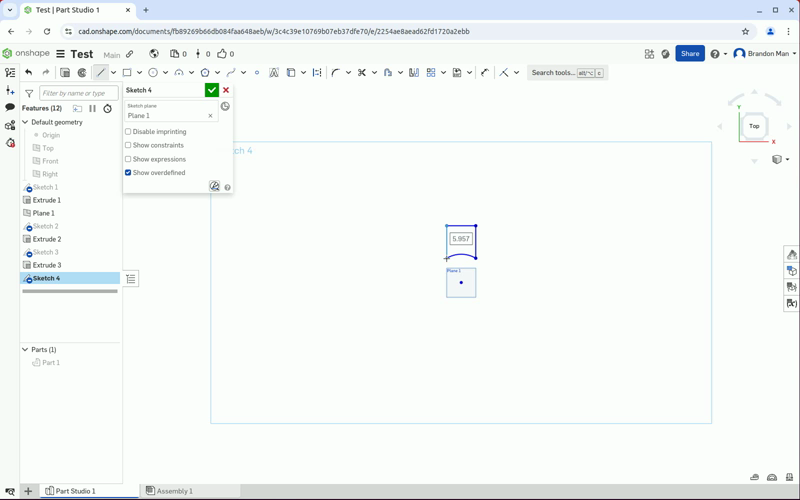
key(esc)
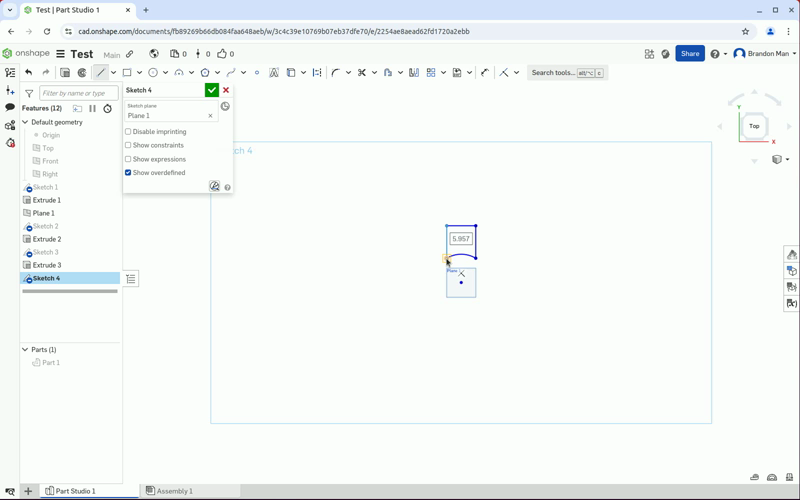
mouse_move(450, 251)
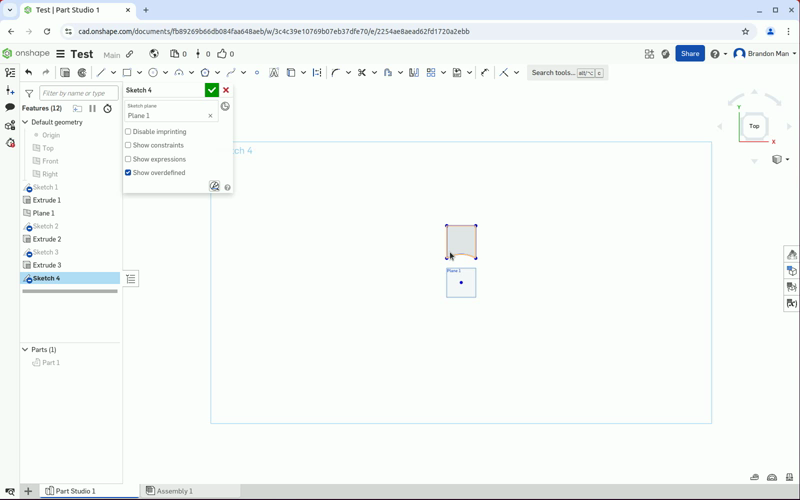
scroll(6)
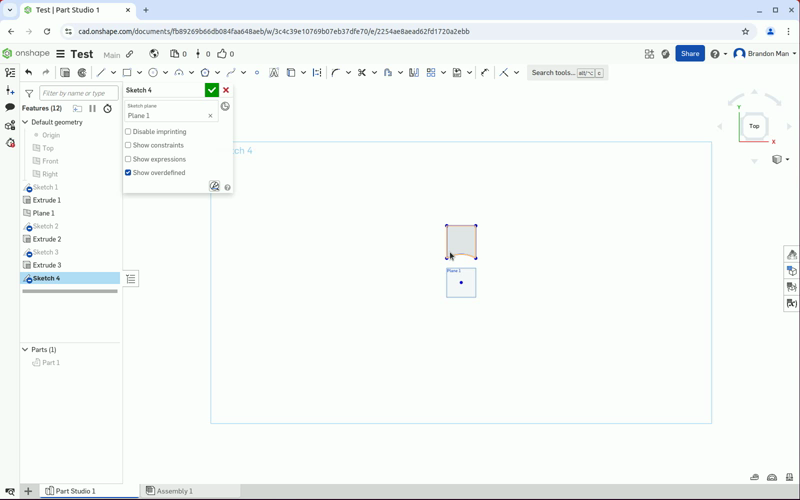
scroll(6)
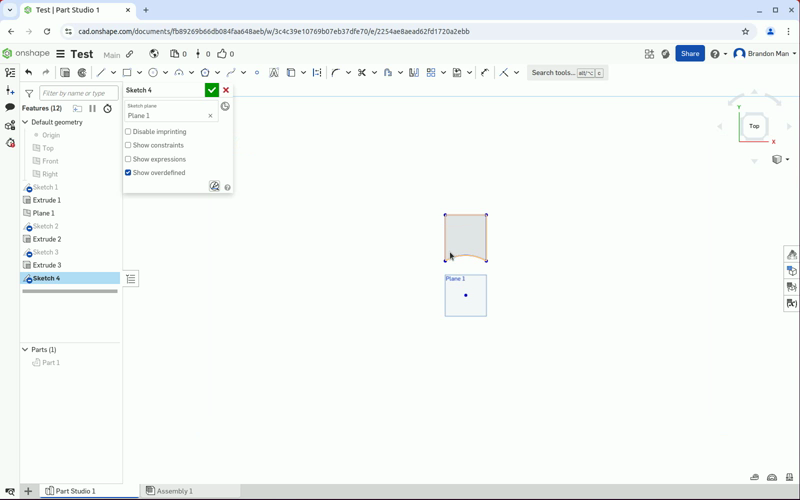
scroll(6)
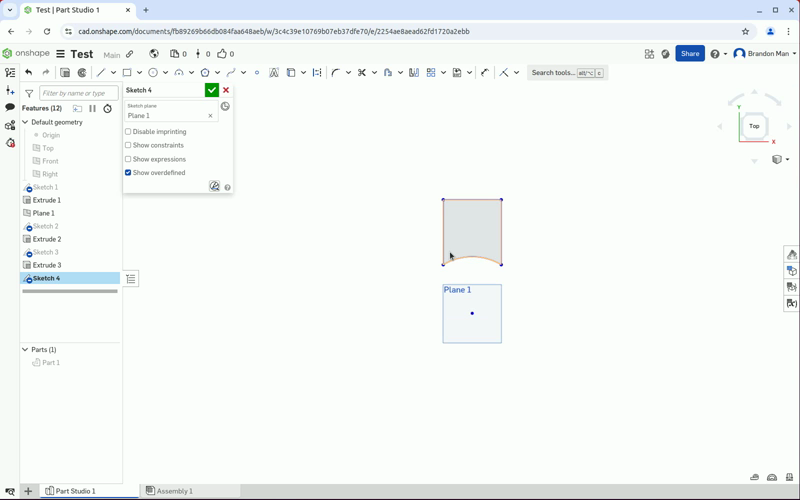
scroll(6)
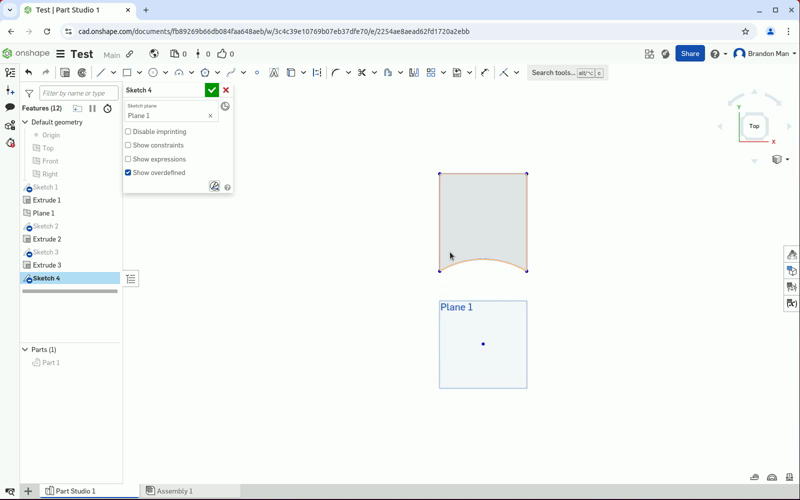
scroll(6)
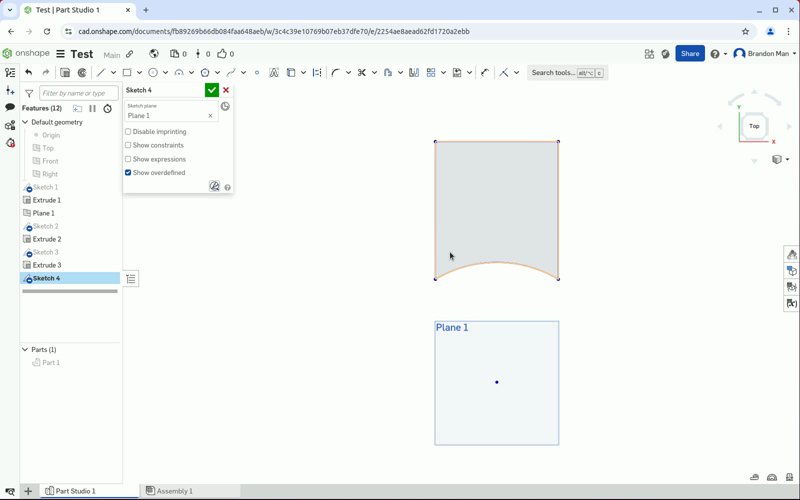
scroll(6)
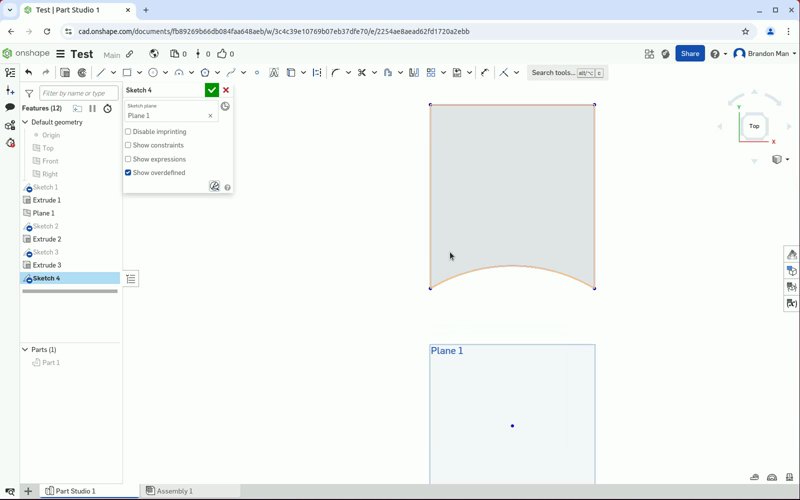
scroll(6)
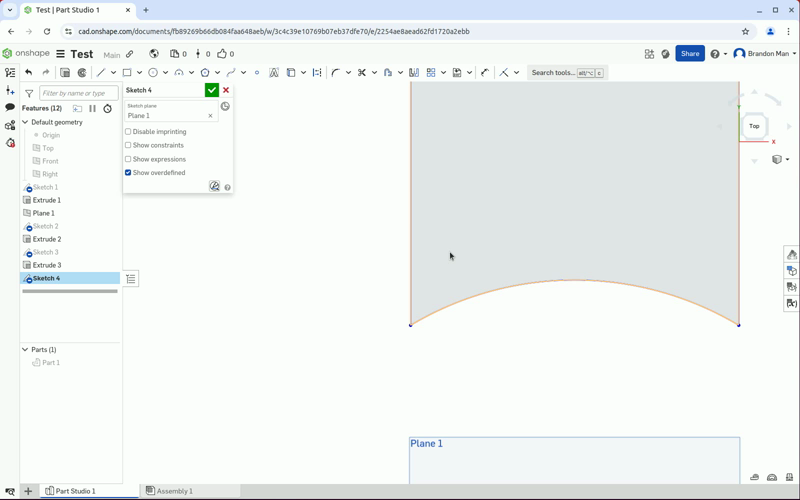
click(450, 251)
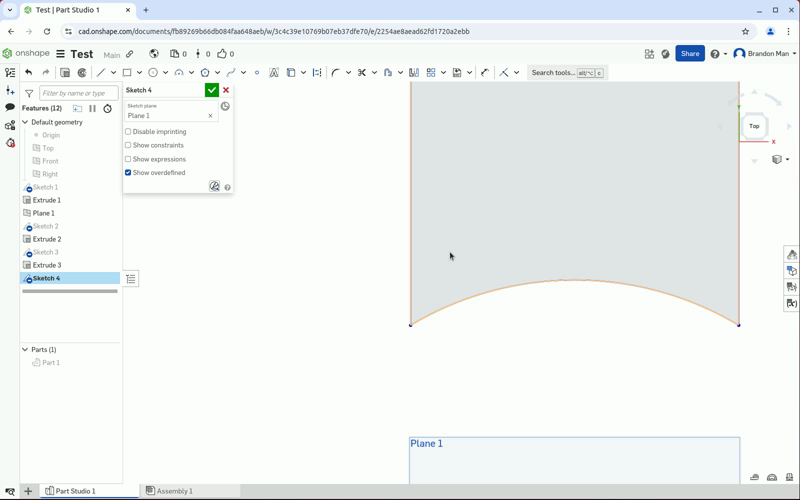
scroll(-6)
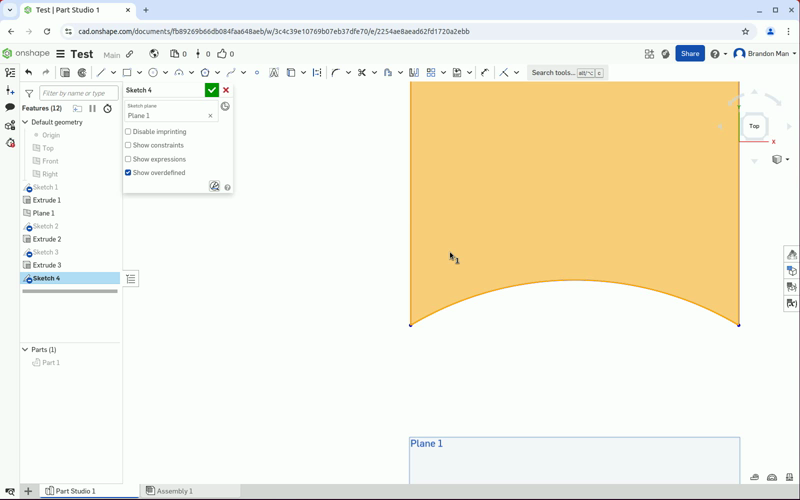
scroll(-6)
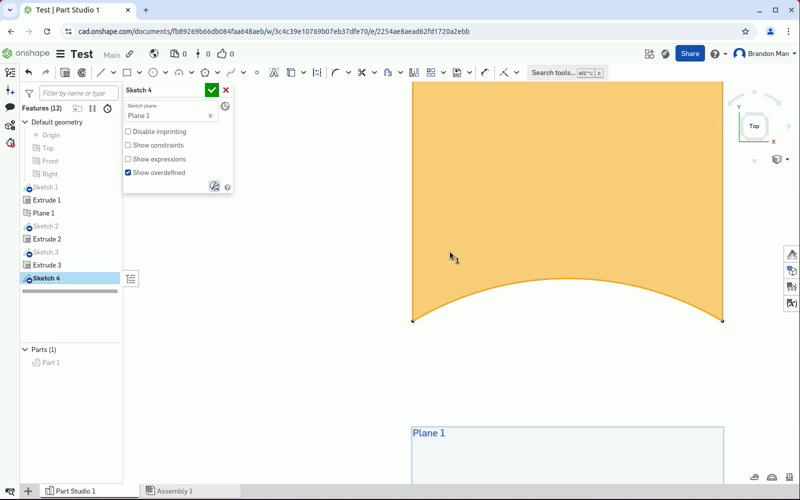
scroll(-6)
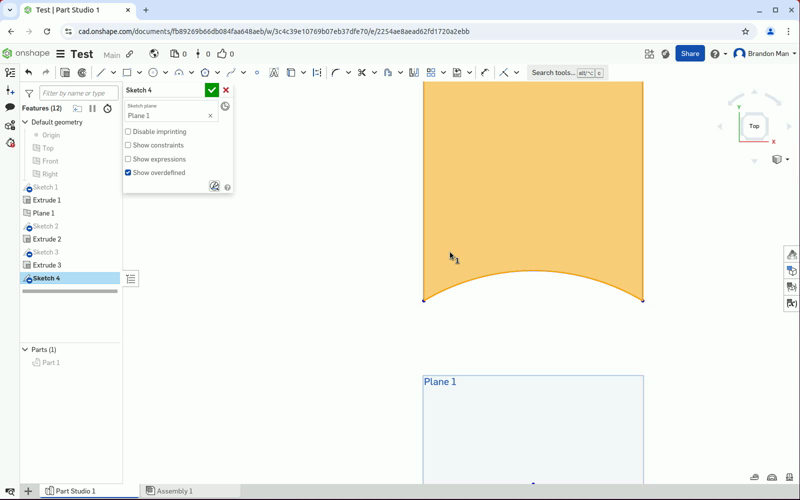
scroll(-6)
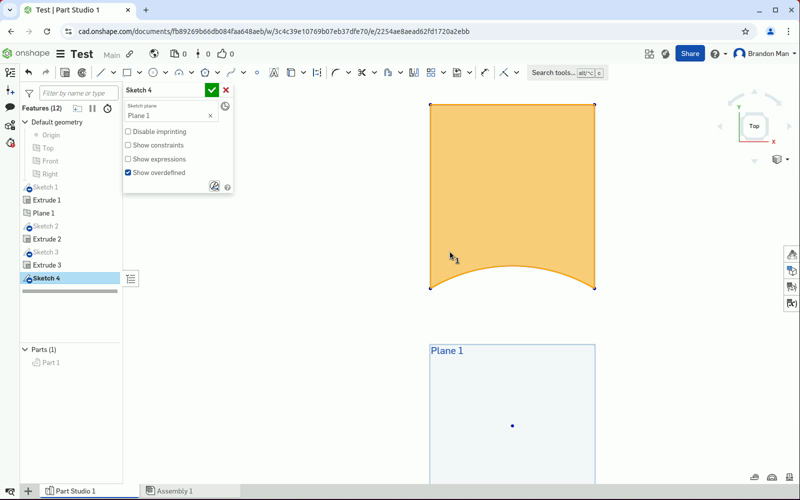
scroll(-6)
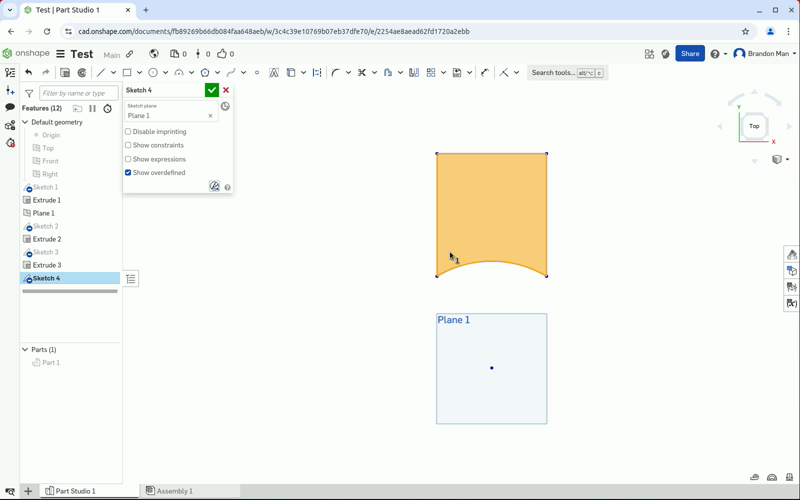
scroll(-6)
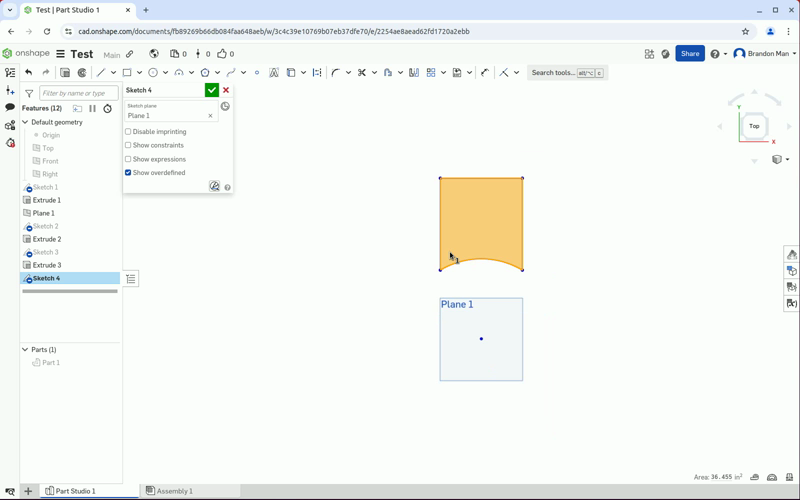
scroll(-6)
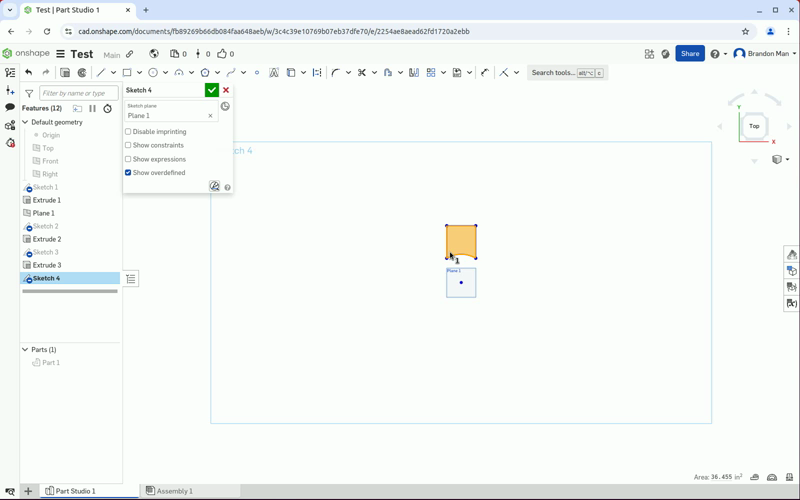
mouse_move(73, 352)
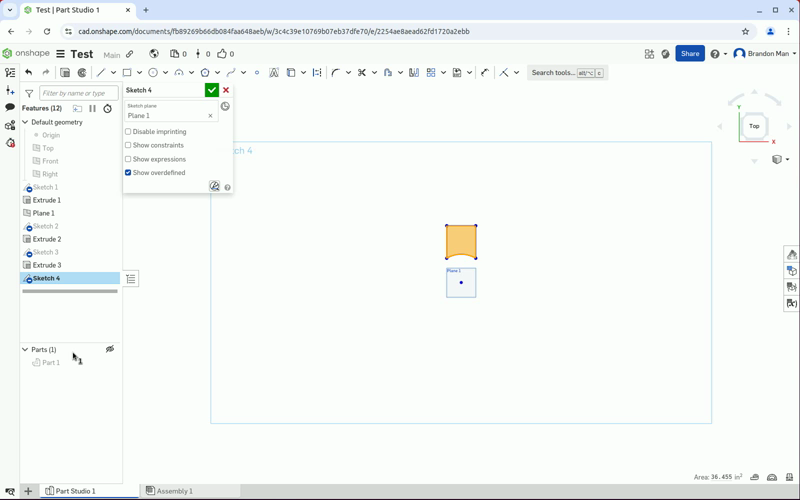
key(shift+y)
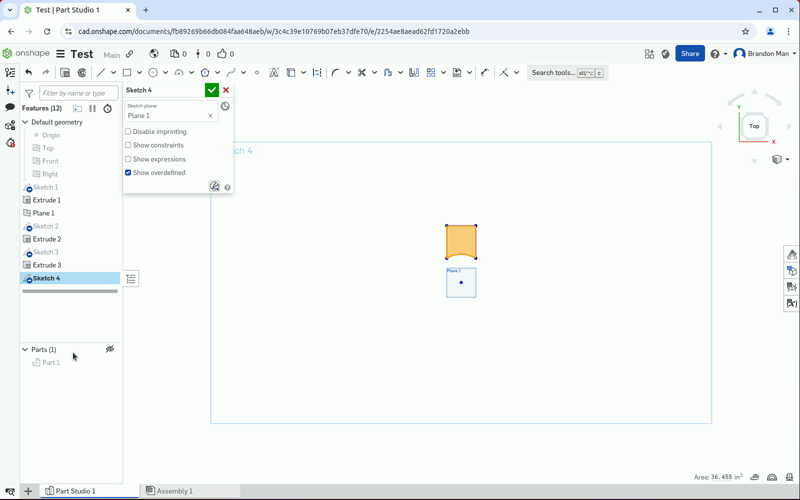
key(shift+e)
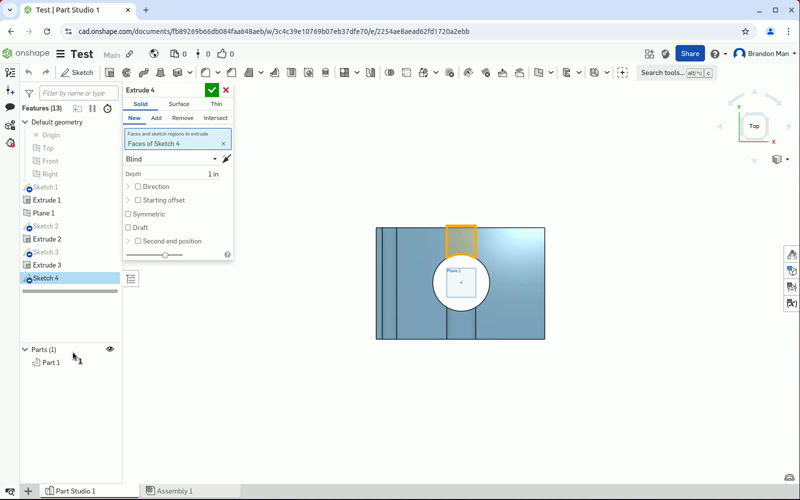
mouse_move(143, 106)
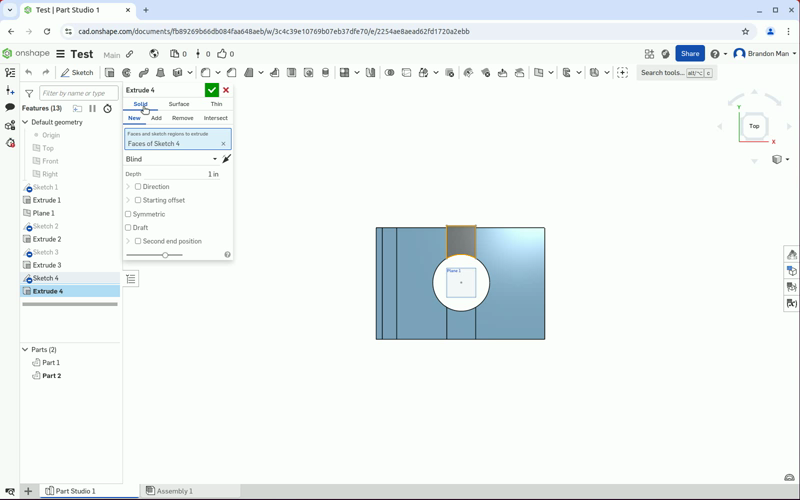
click(143, 106)
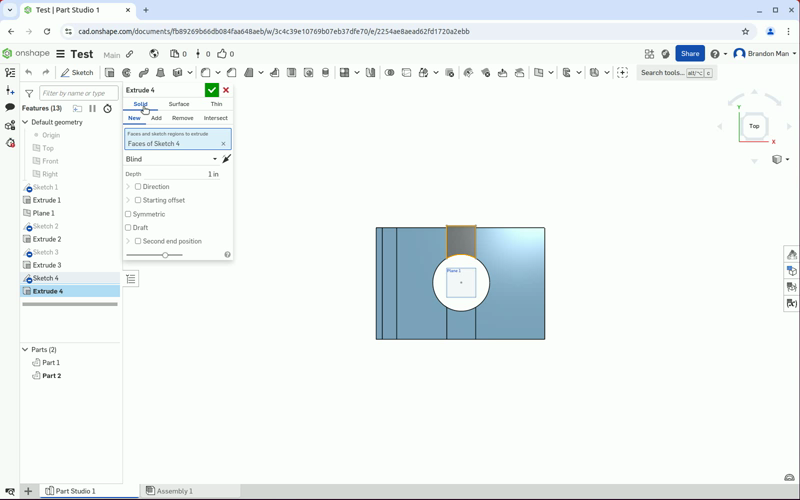
mouse_move(186, 120)
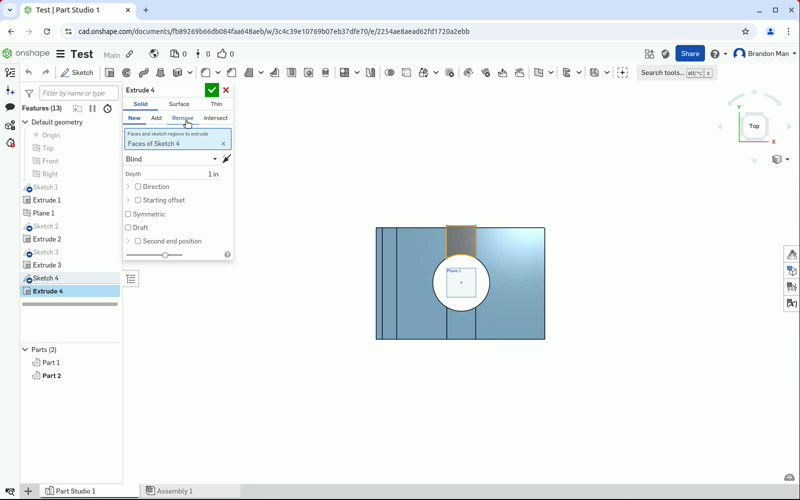
click(186, 120)
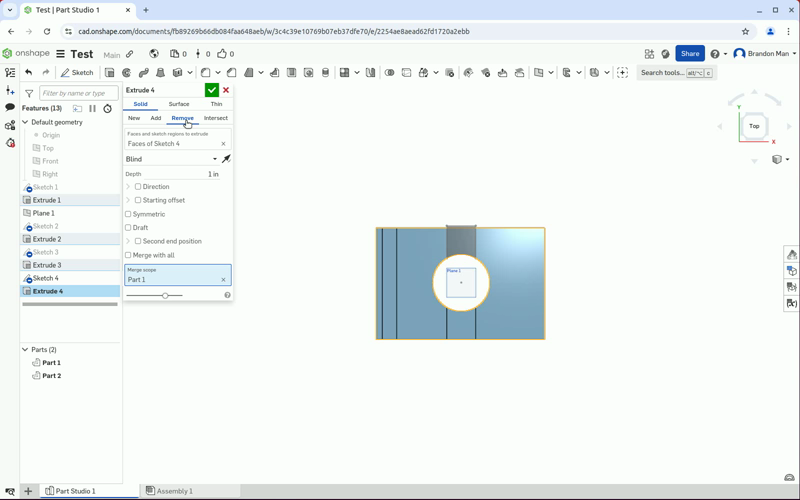
key(tab, 4)
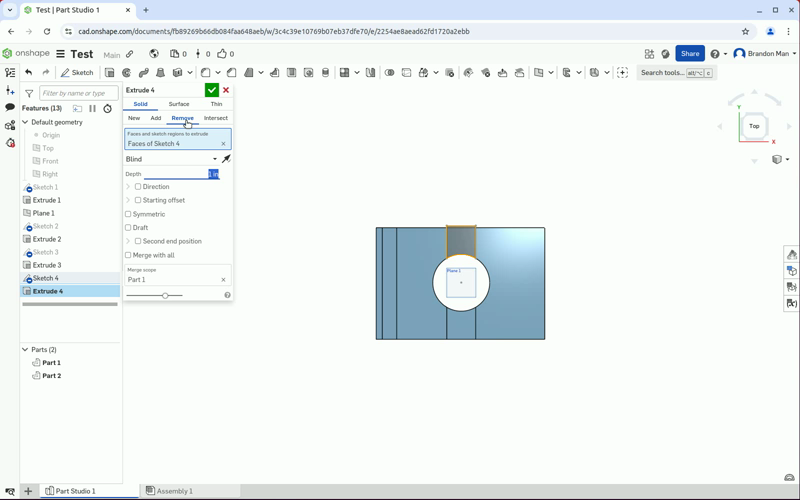
text(1.204)
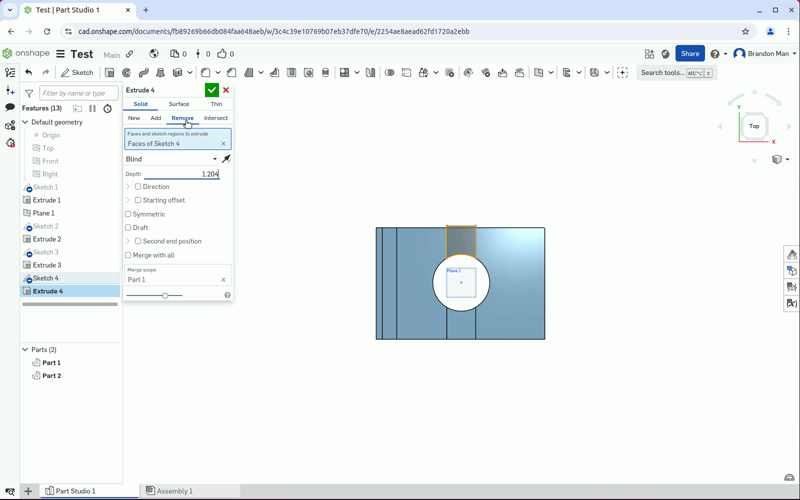
key(tab, 6)
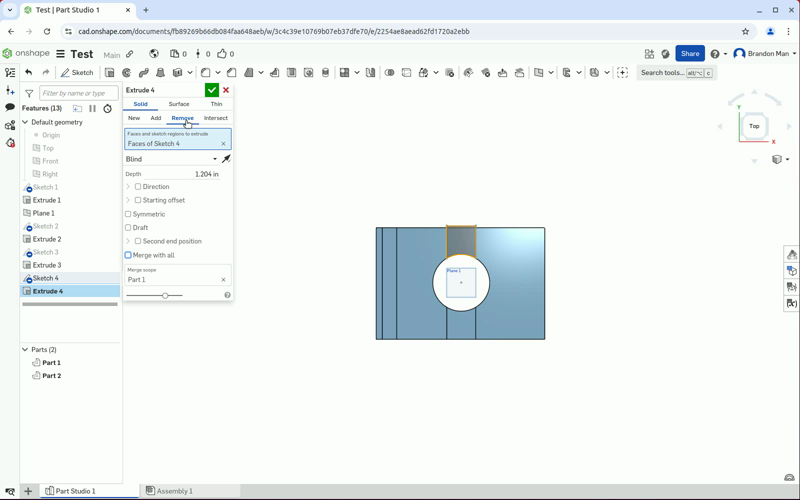
key(space)
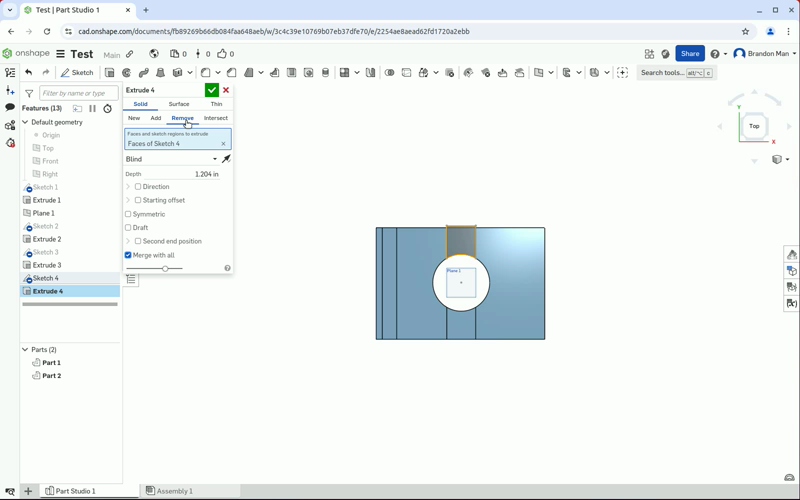
key(enter)
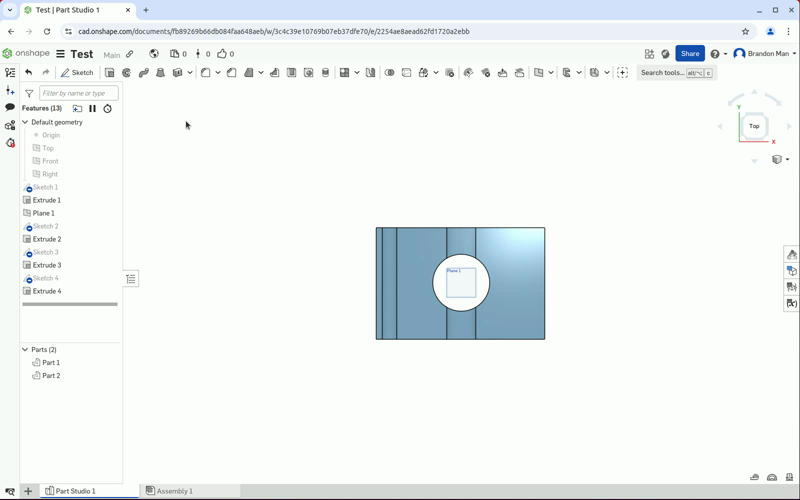
key(shift+h)
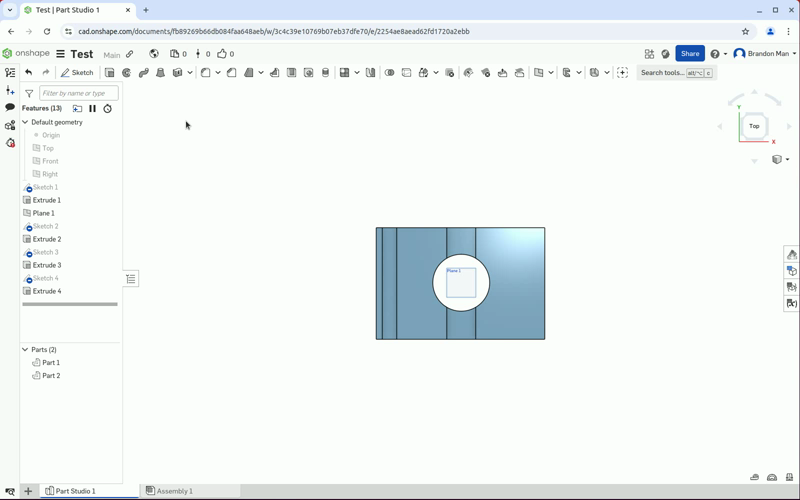
key(shift+h)
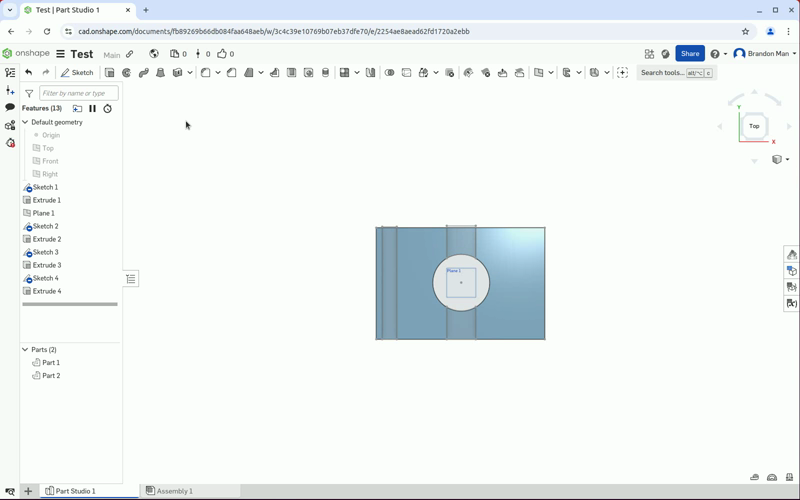
key(shift+7)
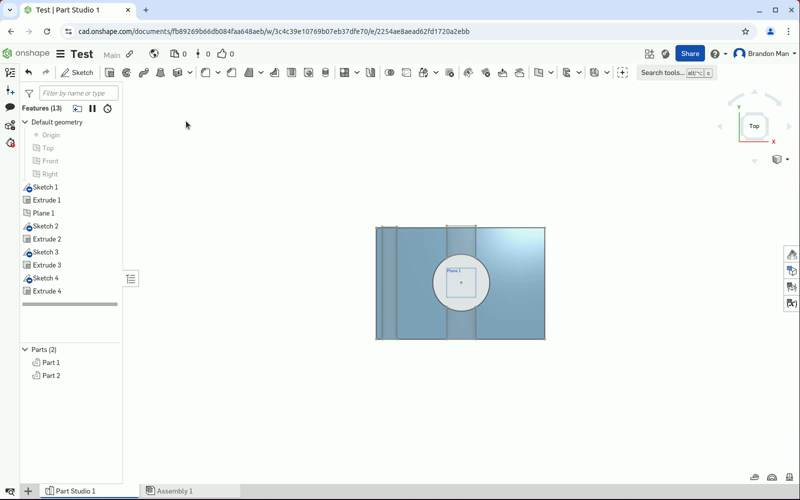
key(up, 3)
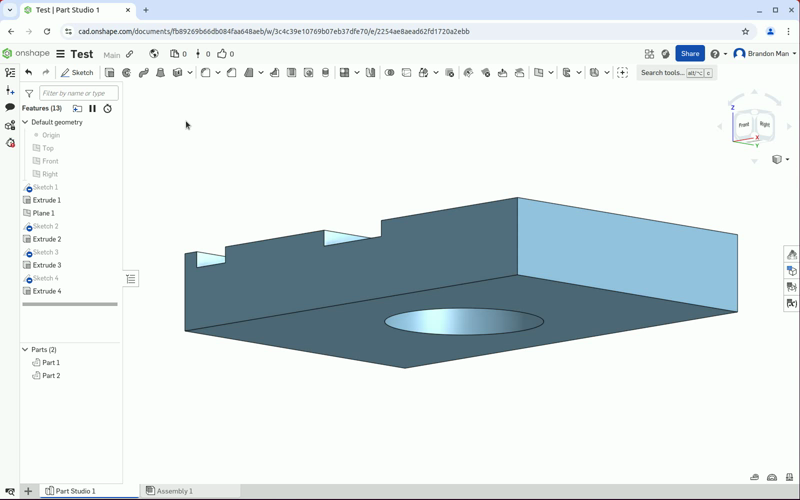
key(left, 3)
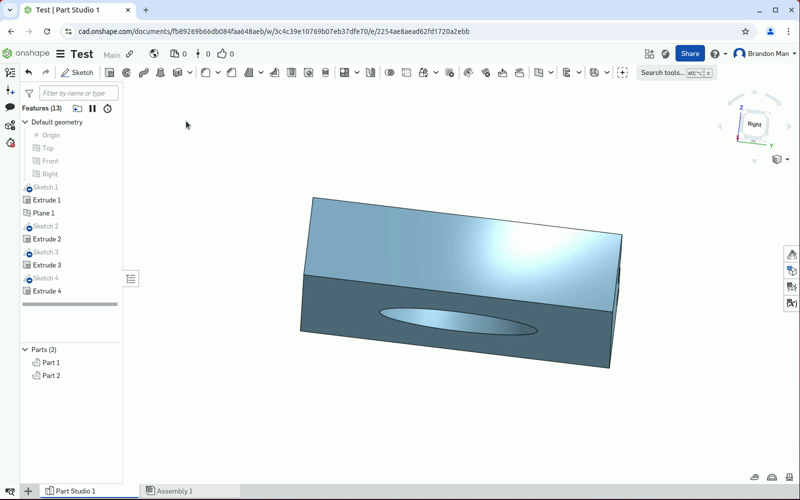
key(right, 3)
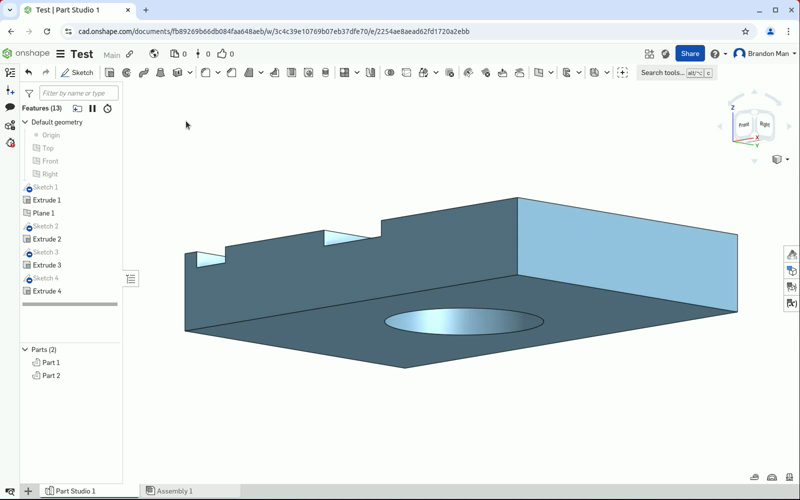
key(down, 3)
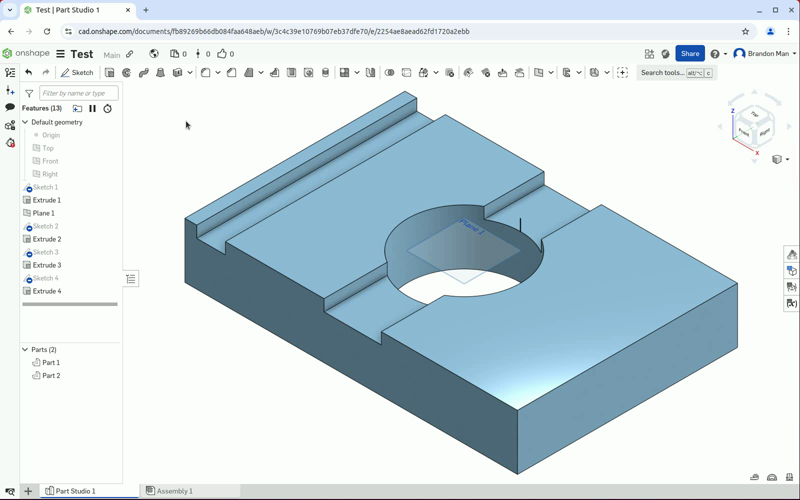
mouse_move(73, 189)
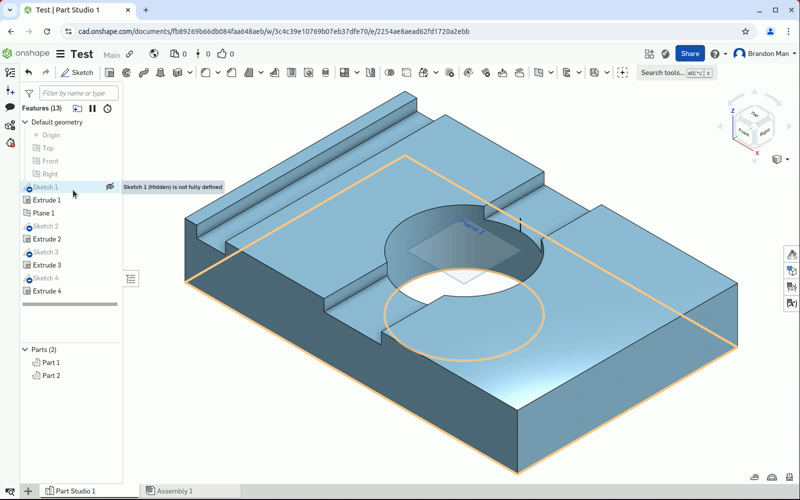
click(73, 189)